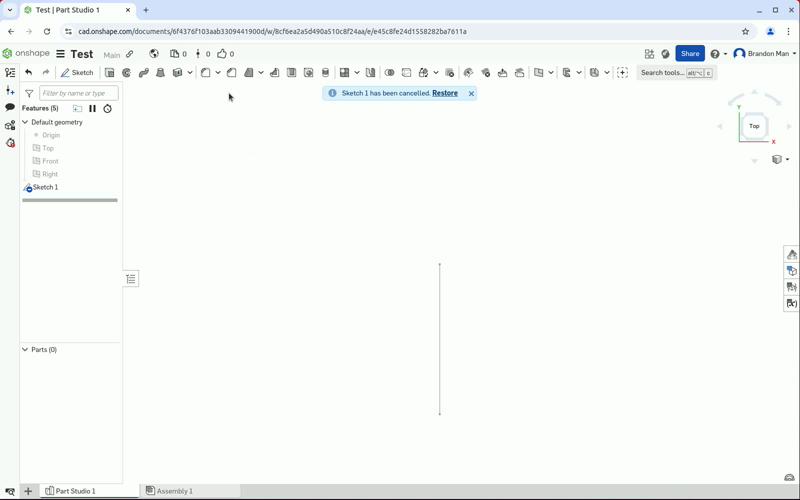
key(shift+h)
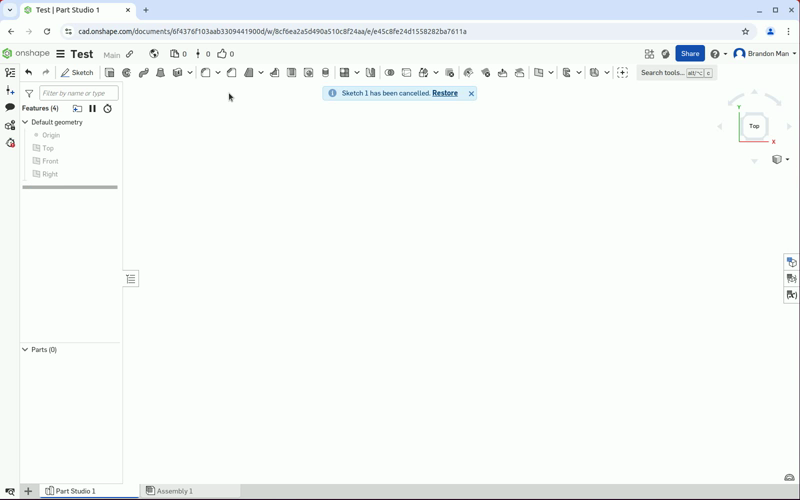
mouse_move(73, 352)
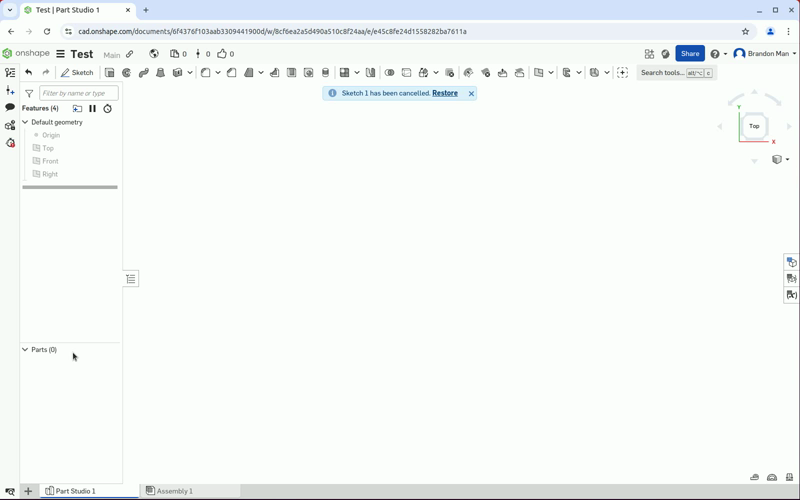
key(y)
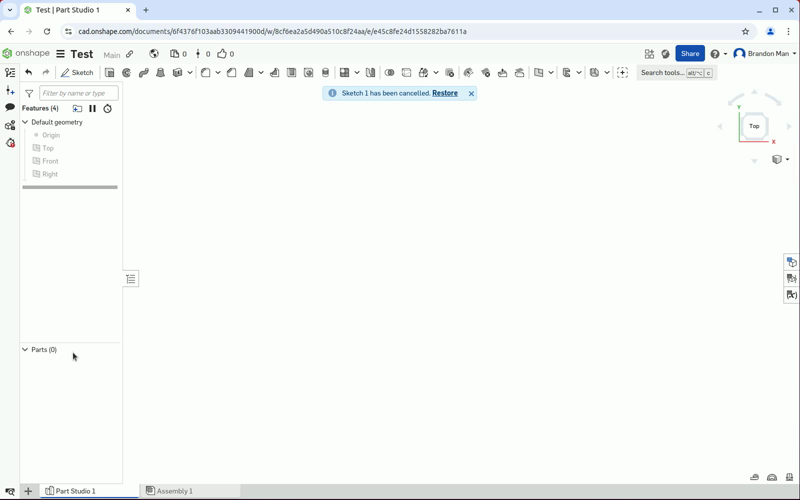
key(shift+p)
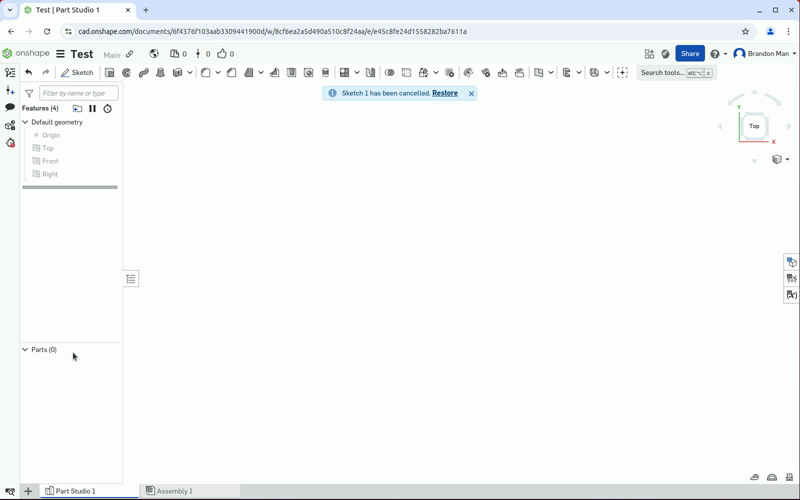
key(space)
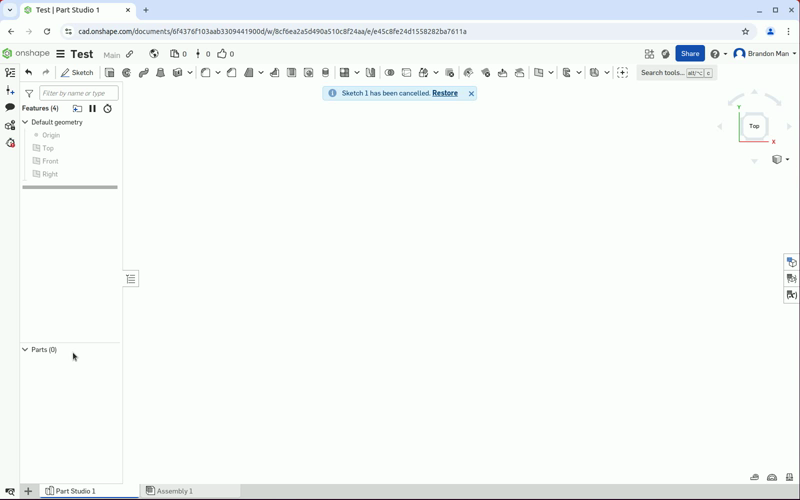
key_down(shift)
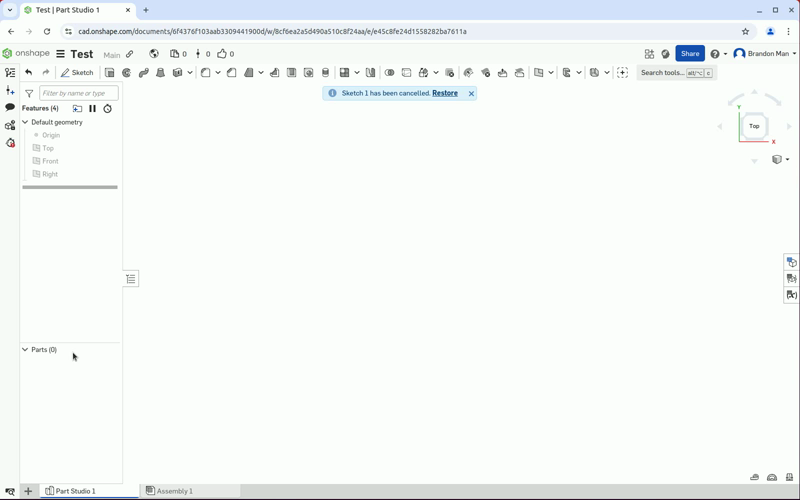
key(up)
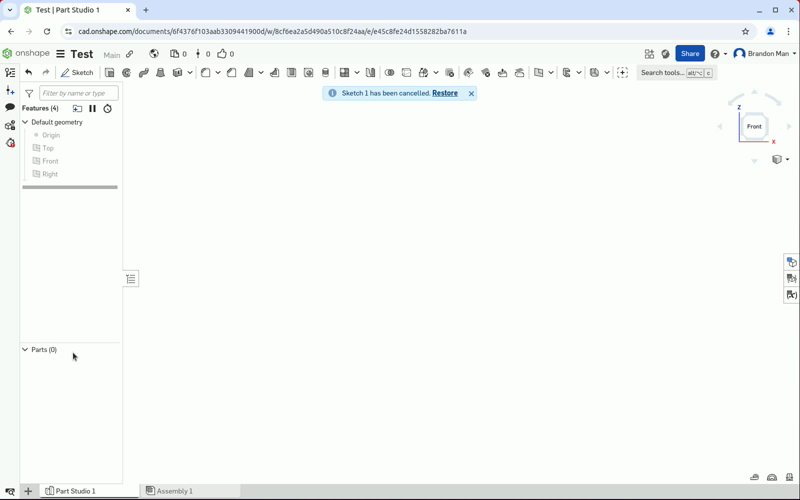
key_up(shift)
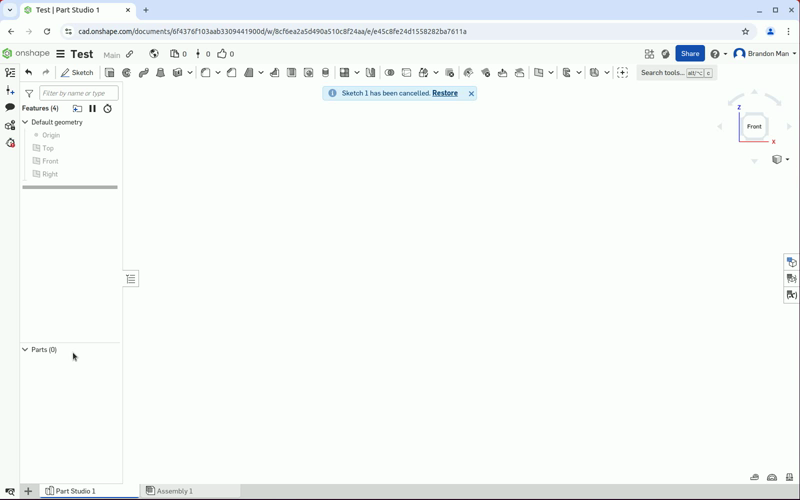
mouse_move(73, 352)
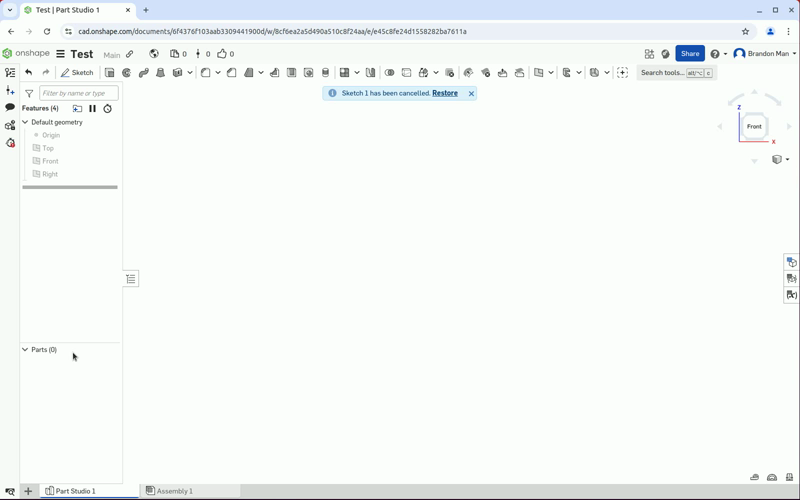
key(shift+y)
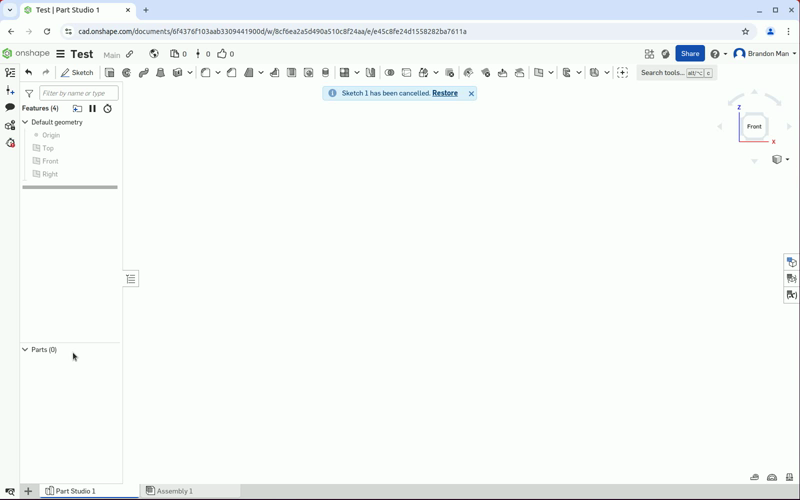
key(shift+s)
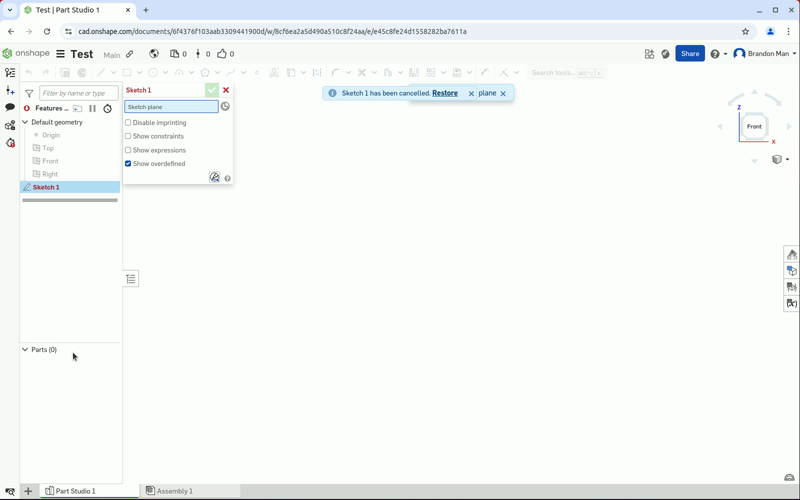
mouse_move(73, 163)
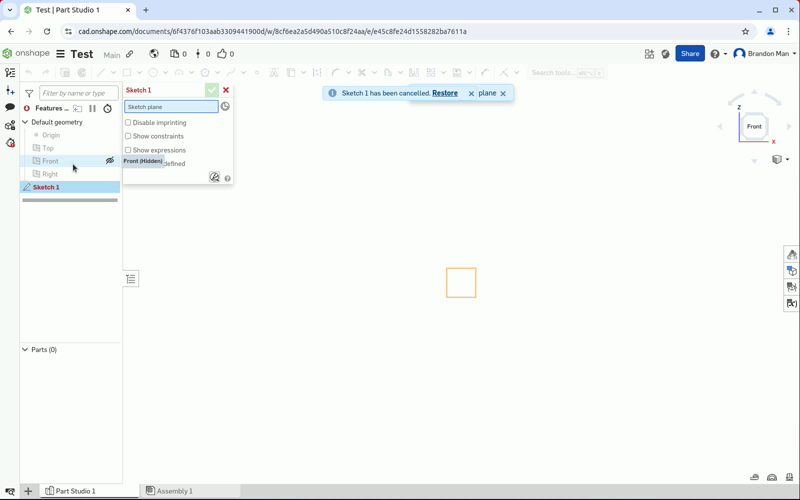
click(73, 163)
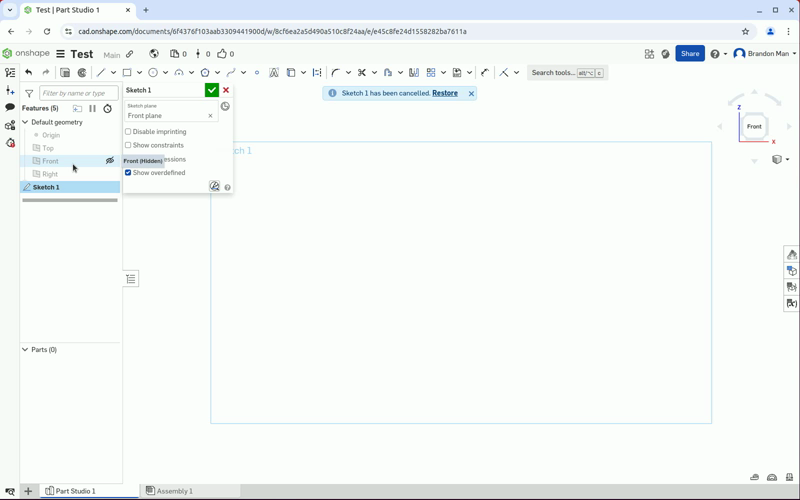
mouse_move(73, 352)
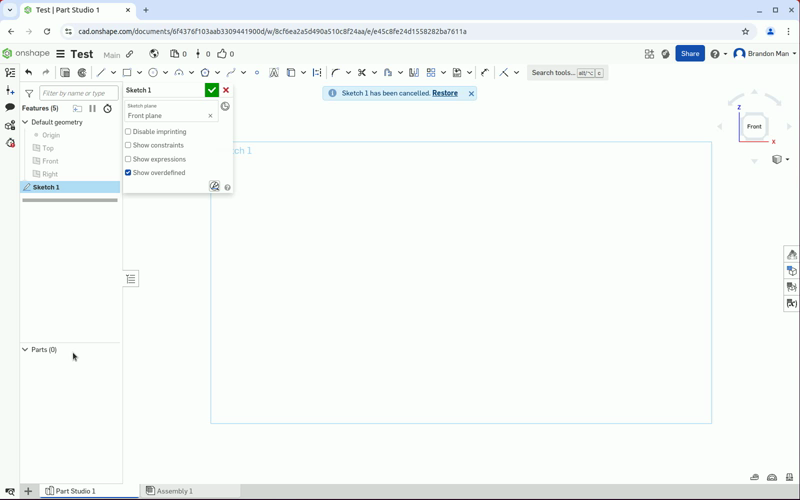
key(y)
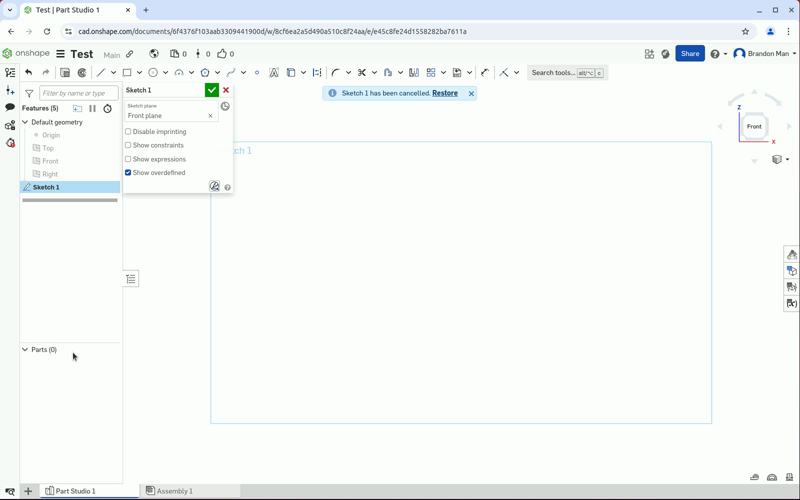
key(l)
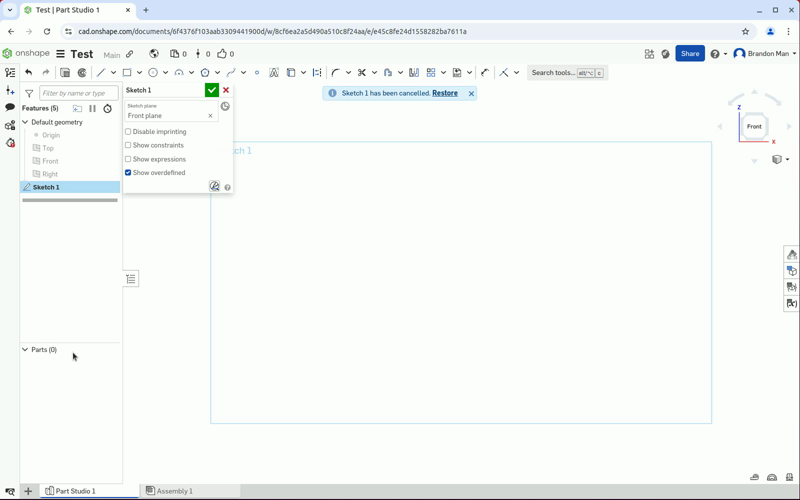
key_down(shift)
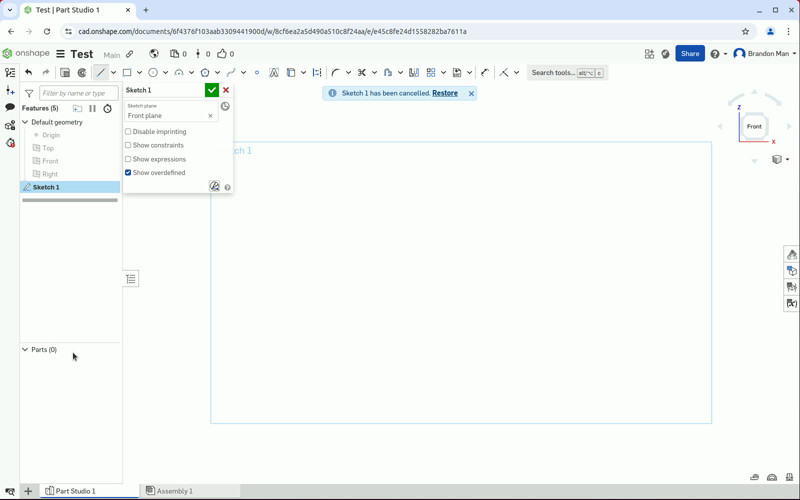
mouse_move(348, 205)
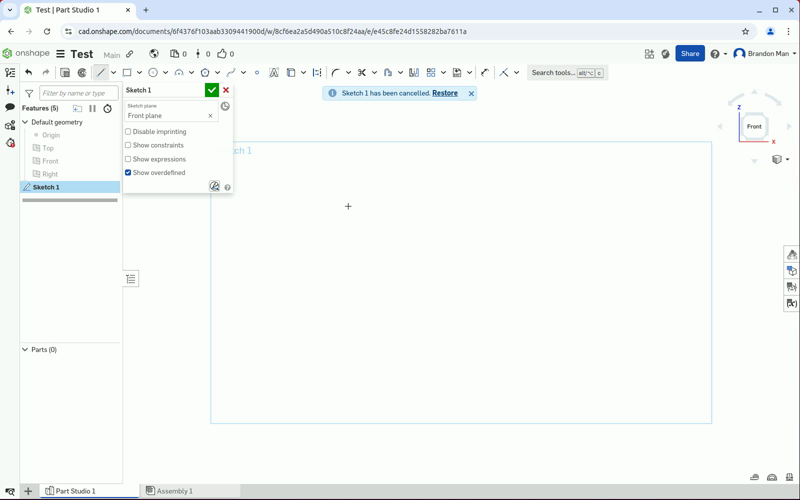
click(348, 205)
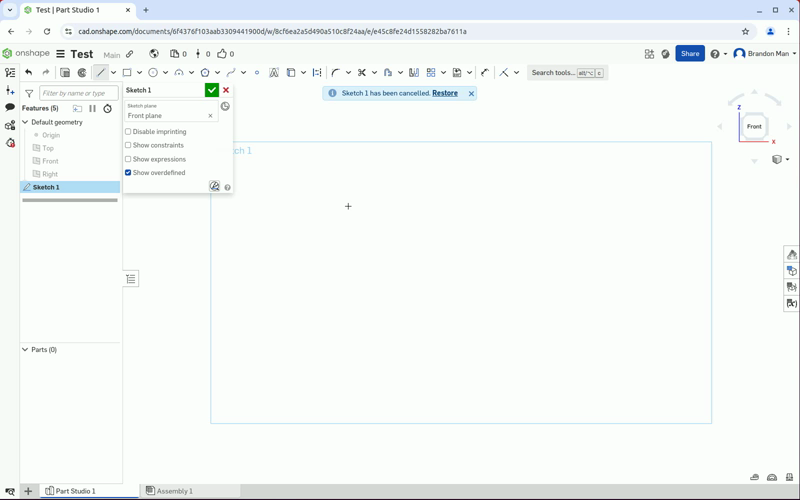
key_up(shift)
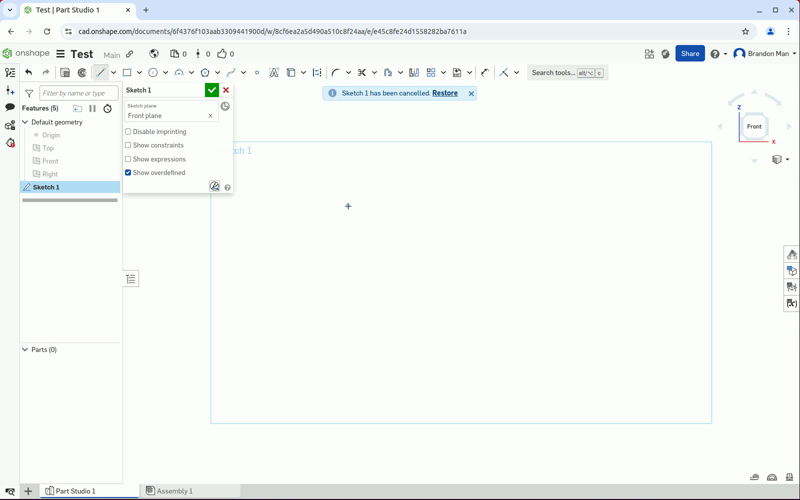
key_down(shift)
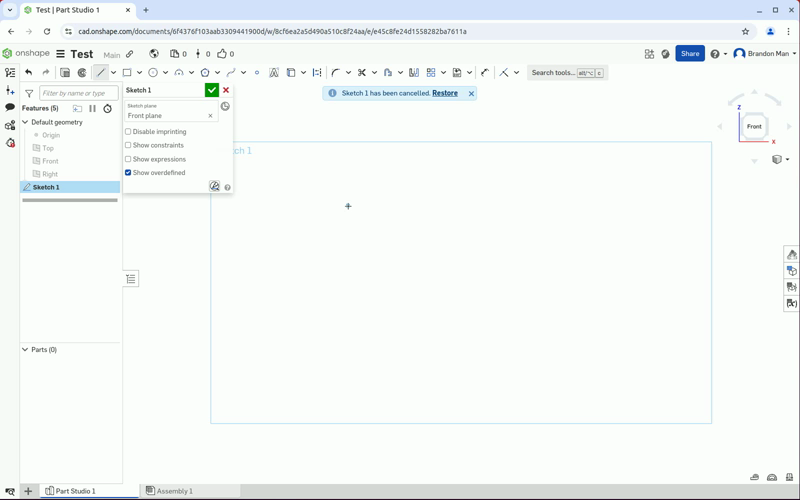
mouse_move(378, 205)
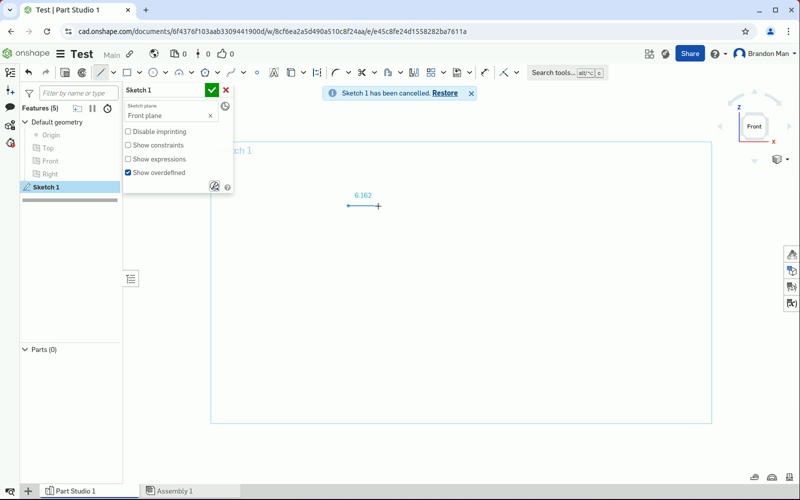
mouse_move(350, 205)
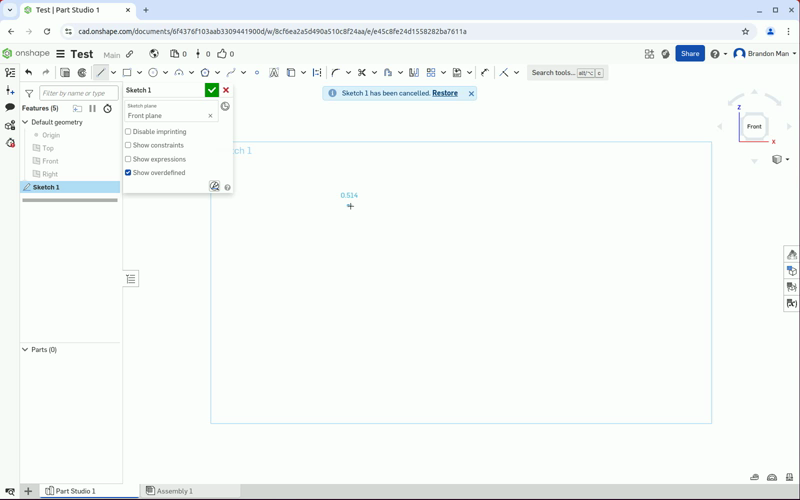
scroll(6)
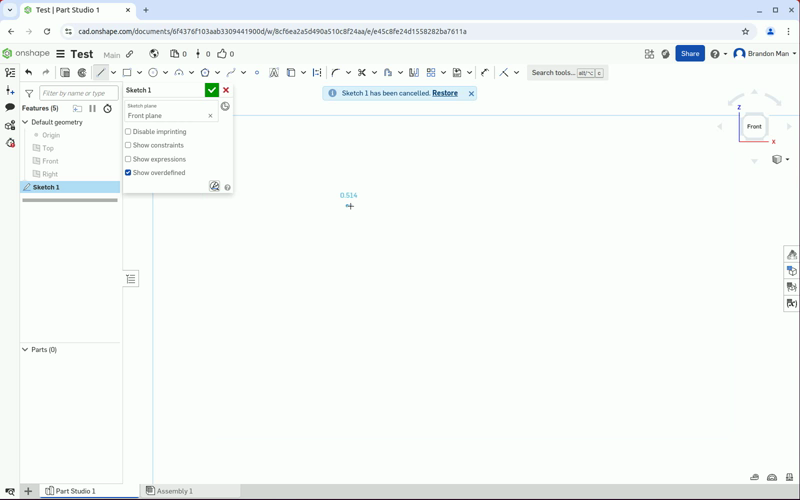
scroll(6)
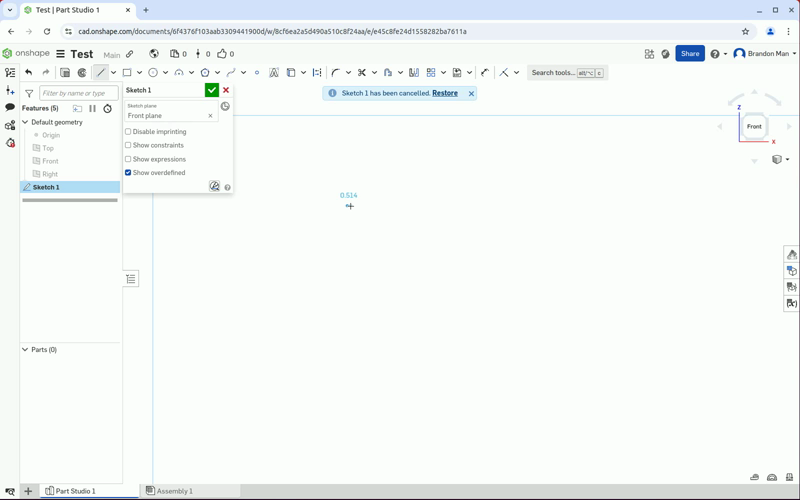
scroll(6)
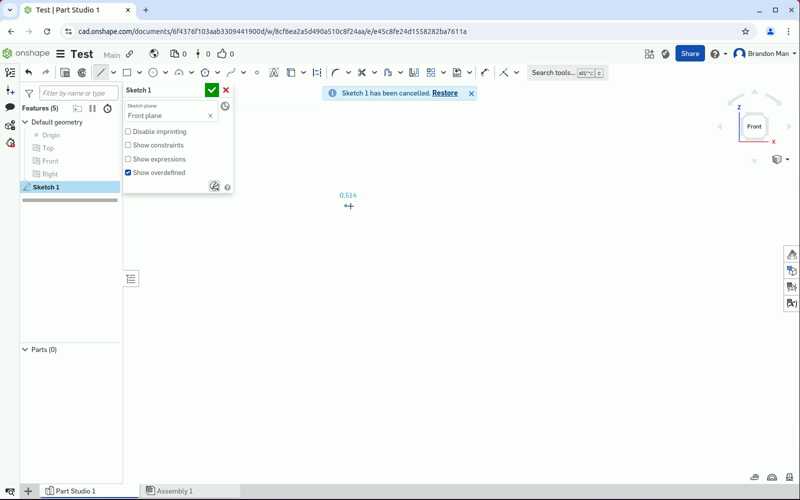
scroll(6)
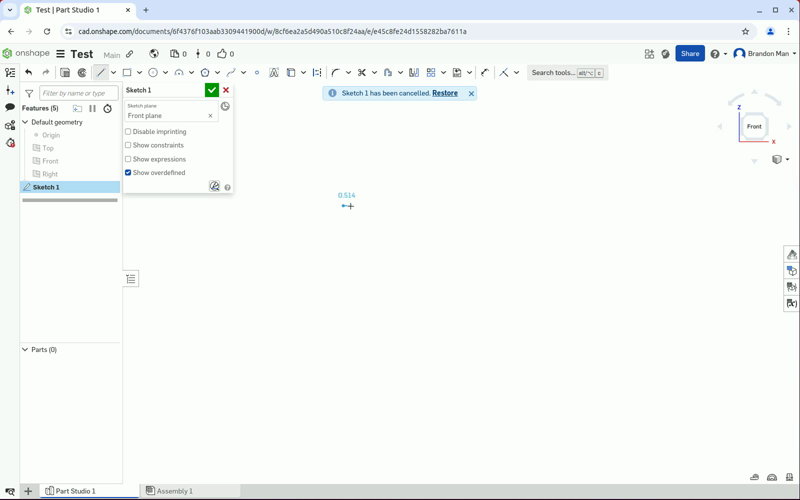
scroll(6)
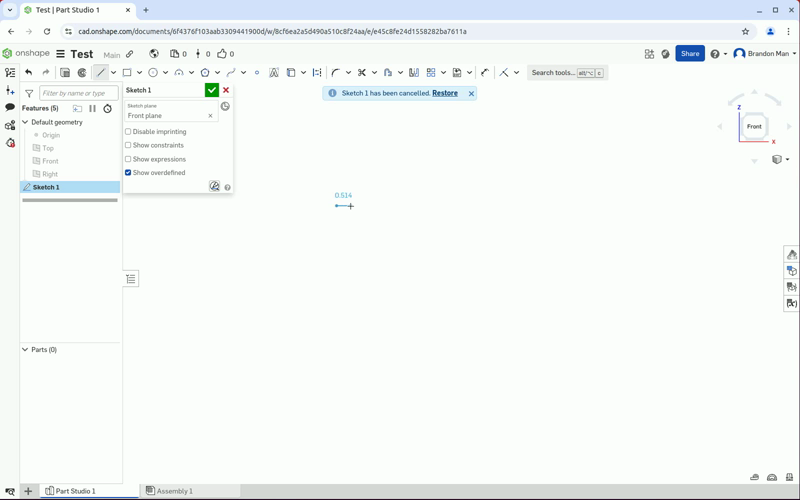
scroll(6)
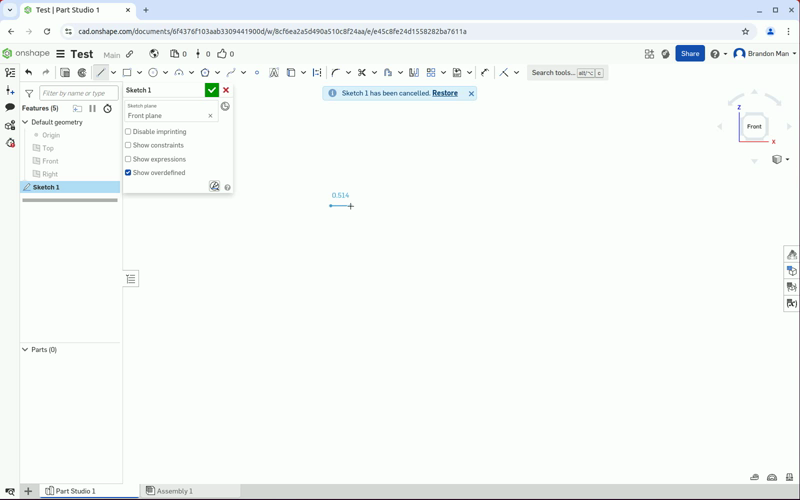
scroll(6)
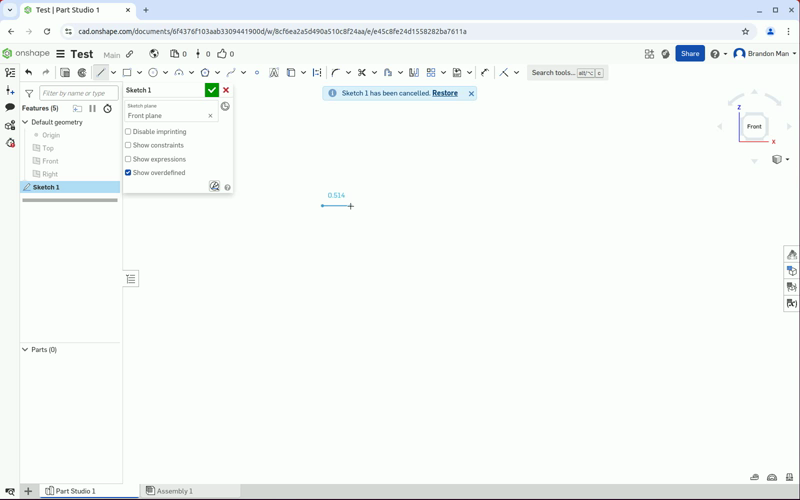
click(350, 205)
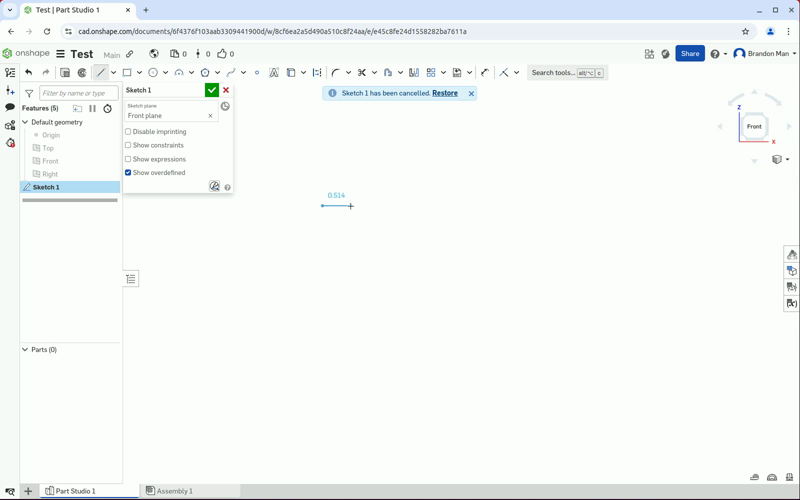
scroll(-6)
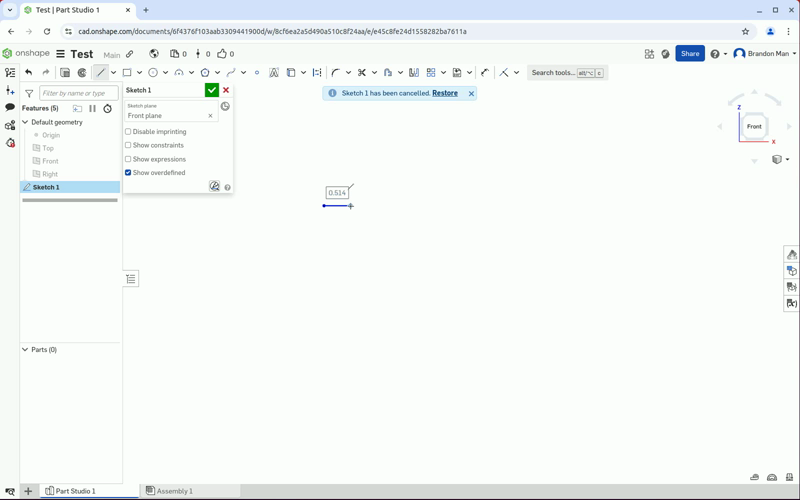
scroll(-6)
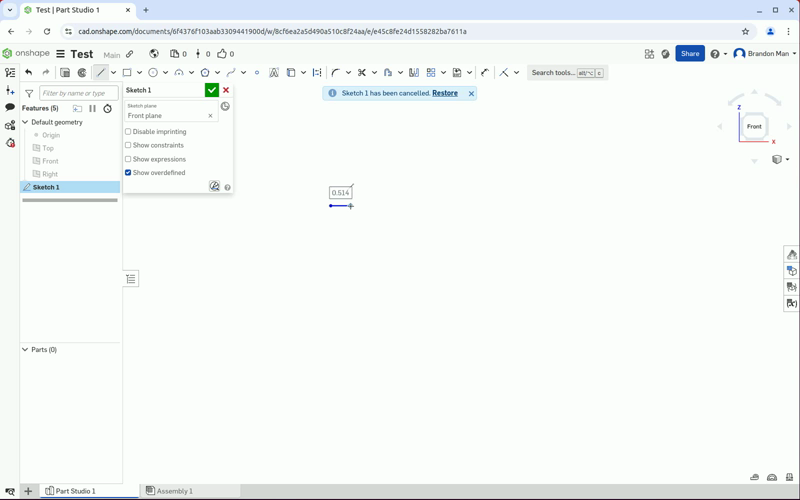
scroll(-6)
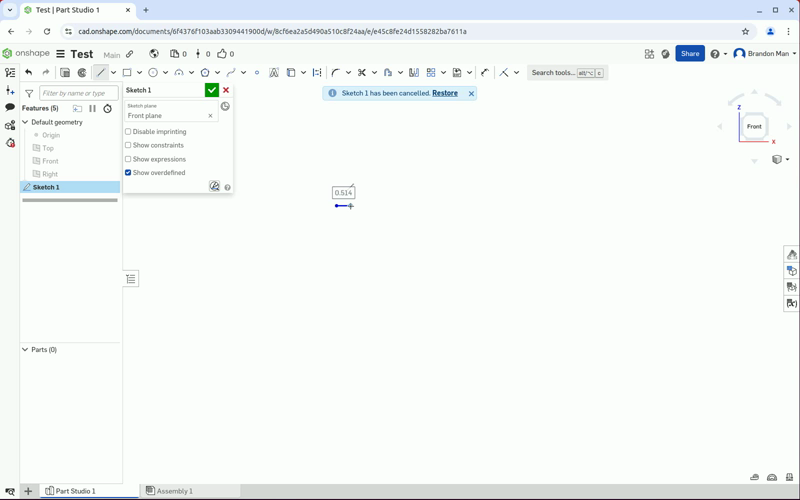
scroll(-6)
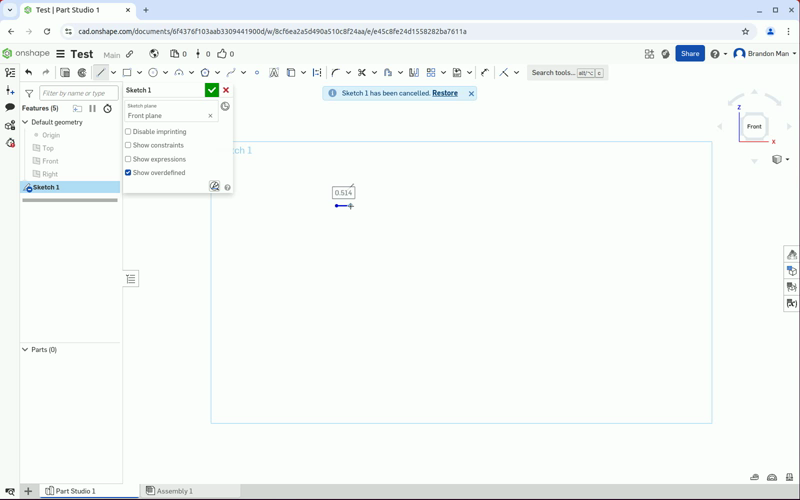
scroll(-6)
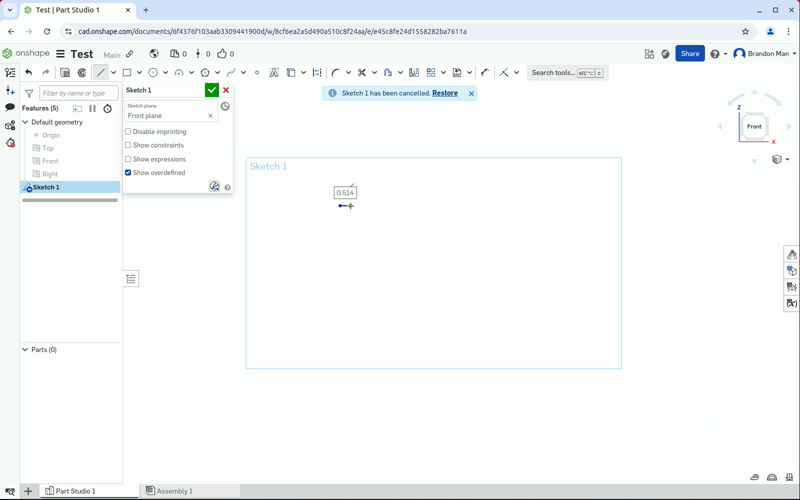
scroll(-6)
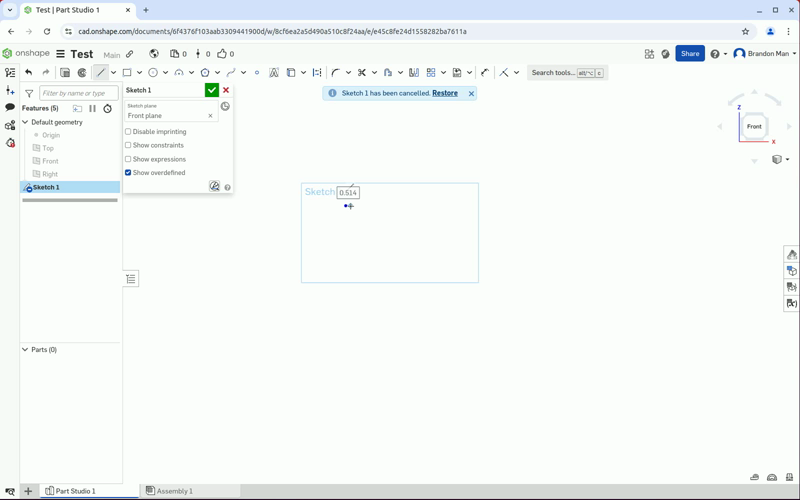
scroll(-6)
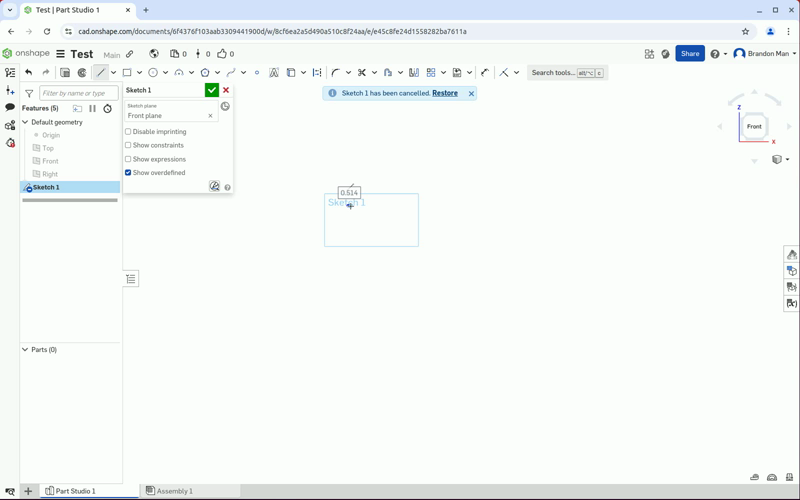
key_up(shift)
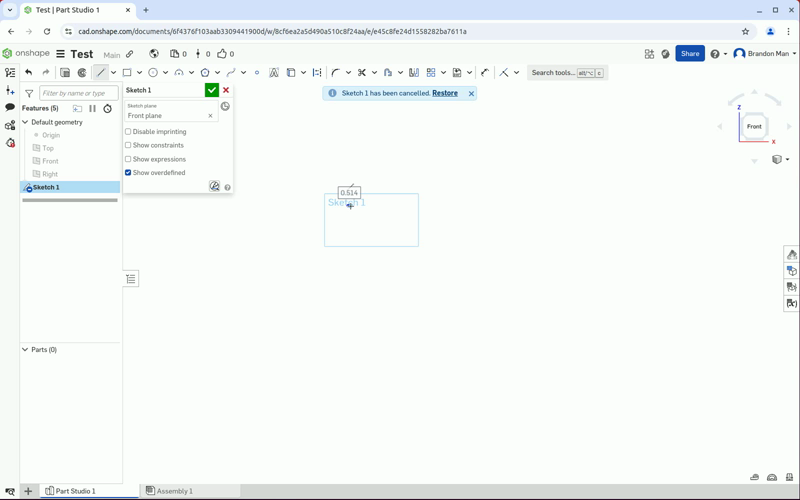
key_down(shift)
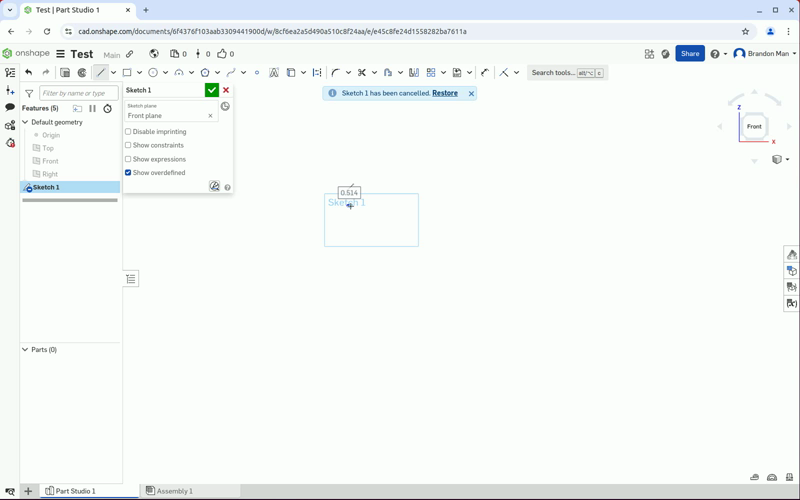
mouse_move(350, 283)
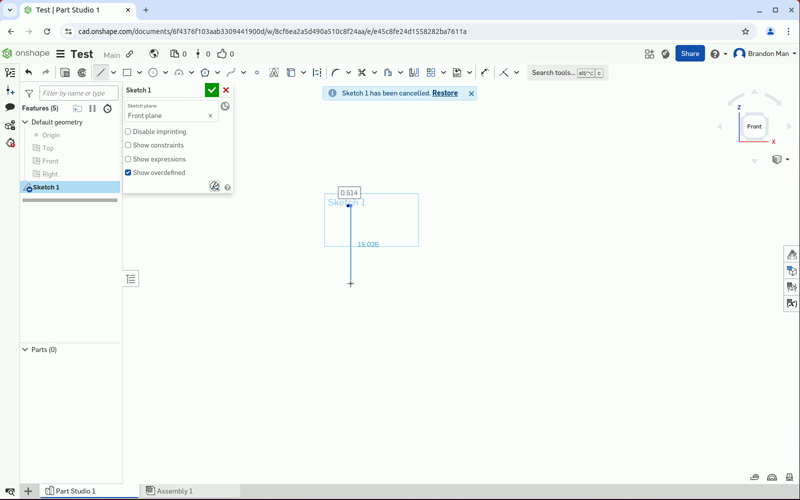
click(350, 283)
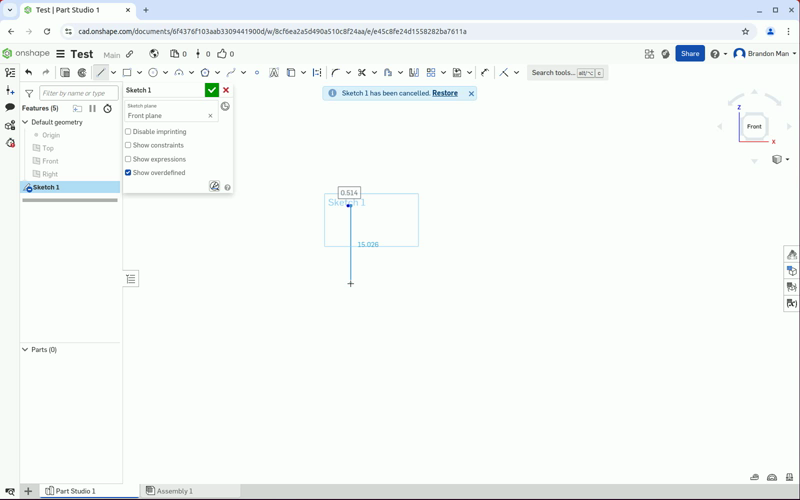
key_up(shift)
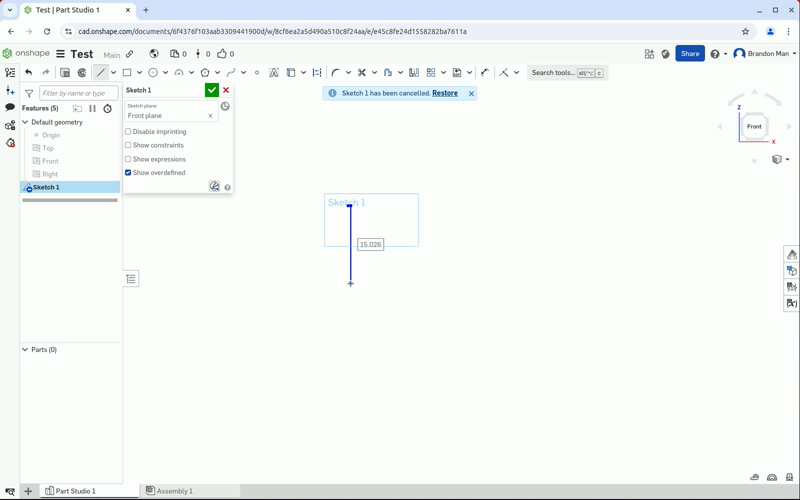
key_down(shift)
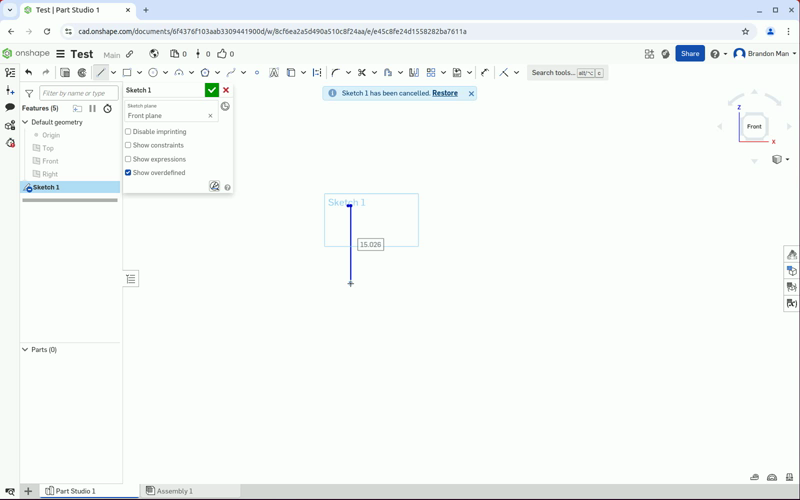
mouse_move(444, 283)
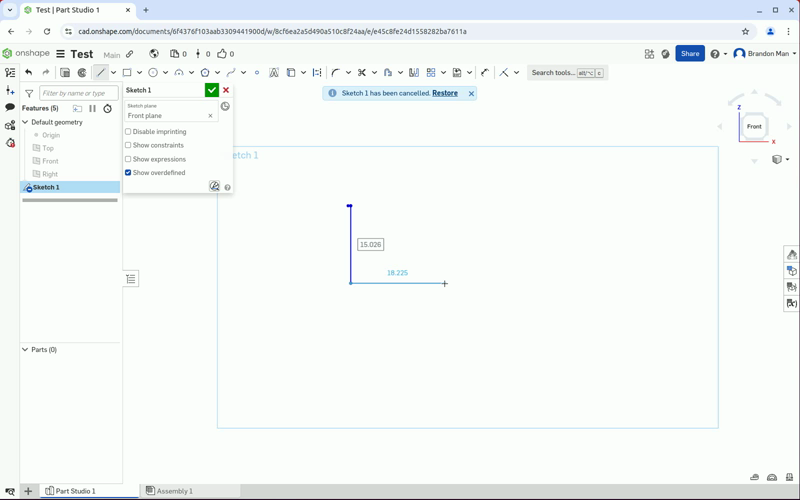
click(444, 283)
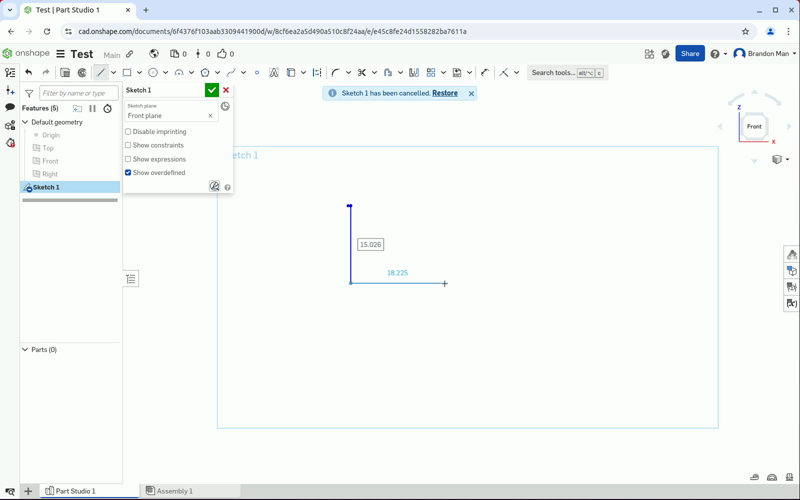
key_up(shift)
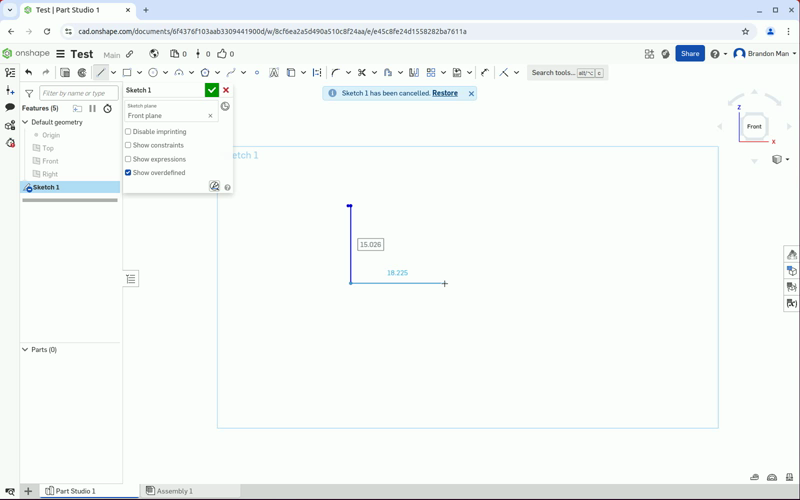
key(esc)
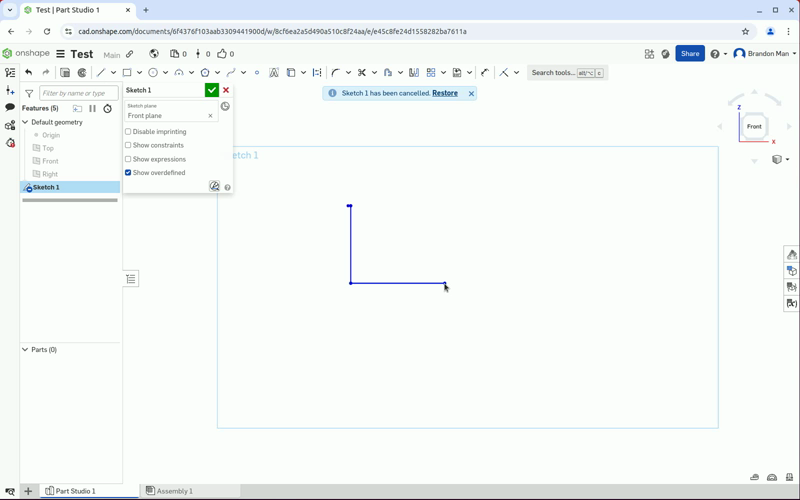
key(a)
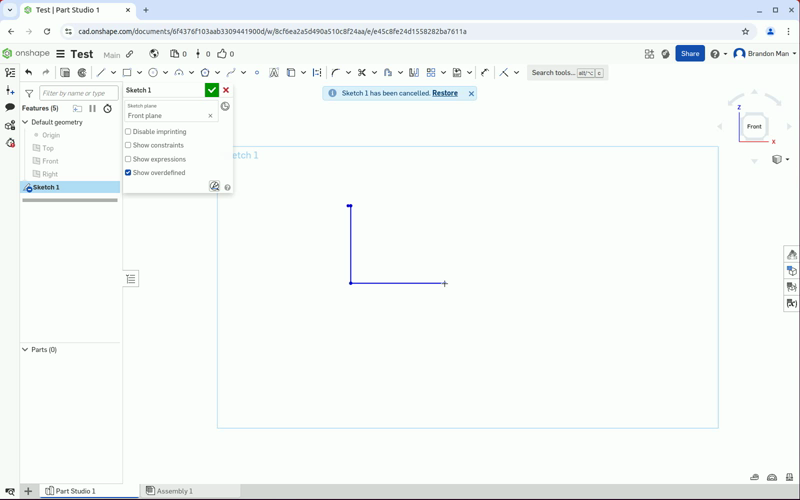
mouse_move(444, 283)
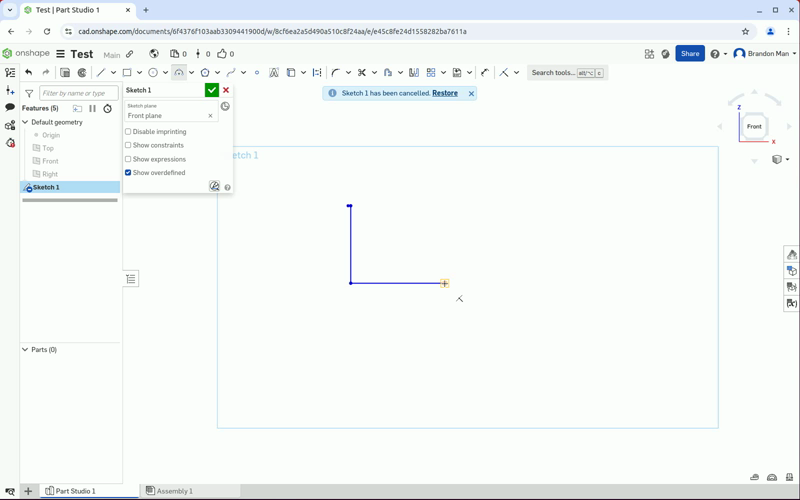
click(444, 283)
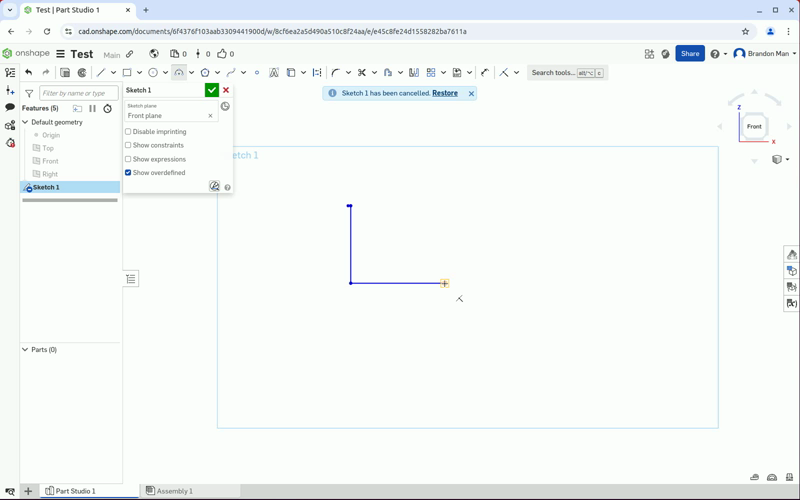
key_down(shift)
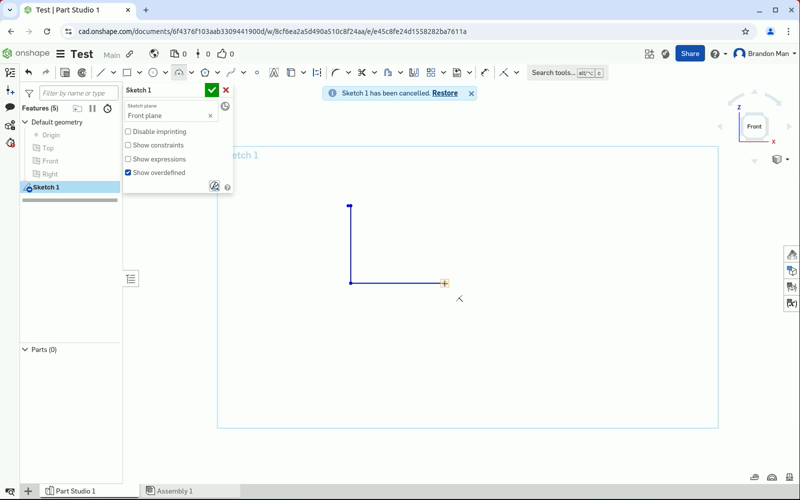
mouse_move(475, 283)
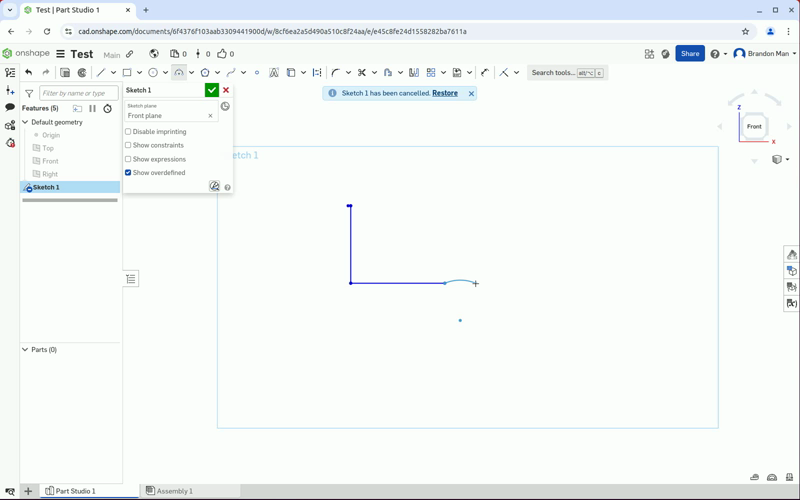
click(475, 283)
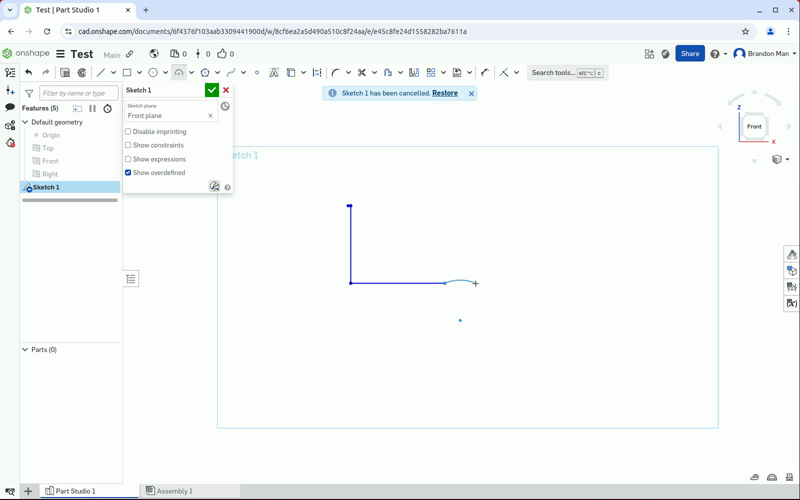
mouse_move(460, 298)
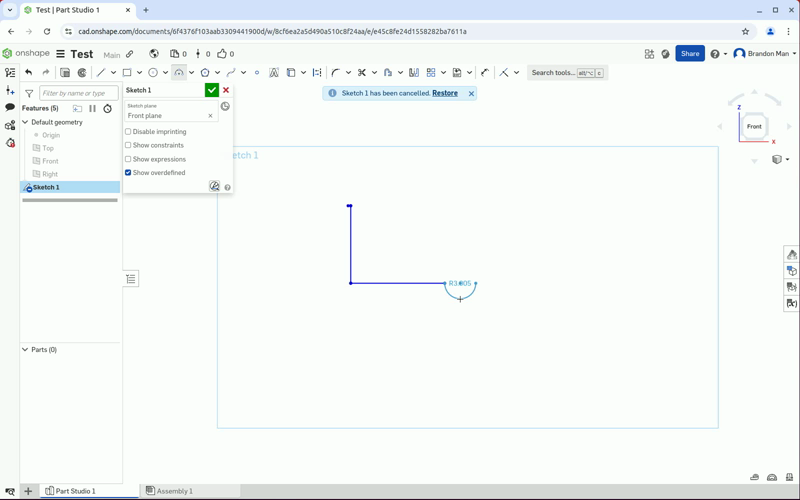
click(460, 298)
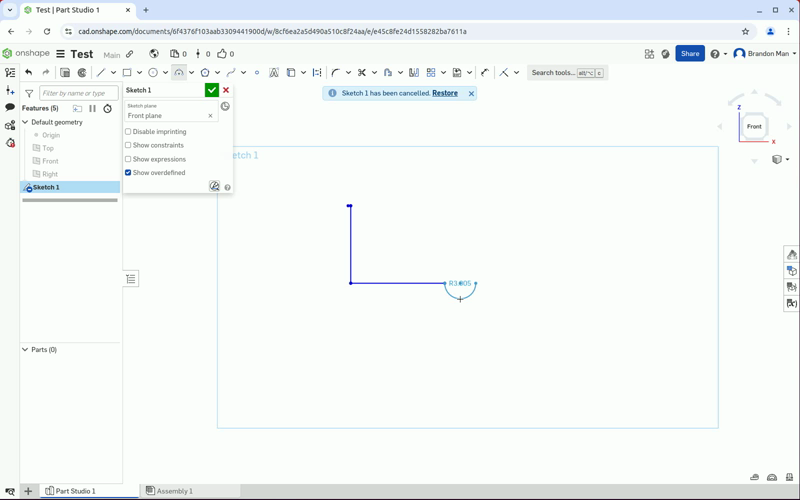
key_up(shift)
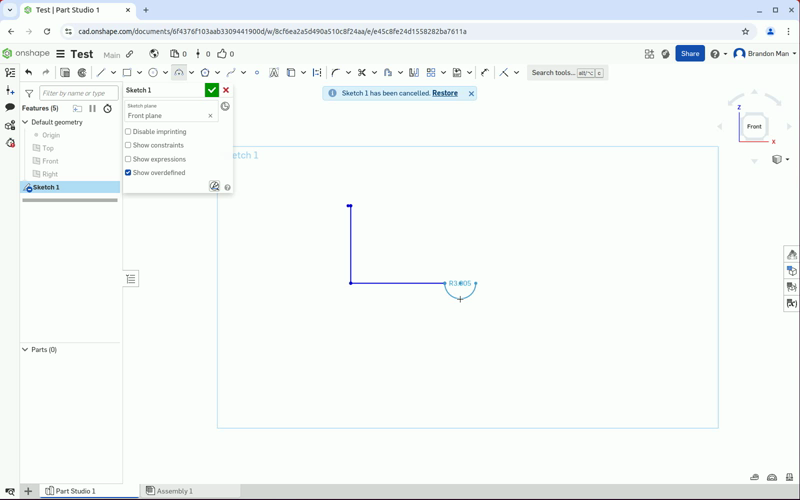
key(esc)
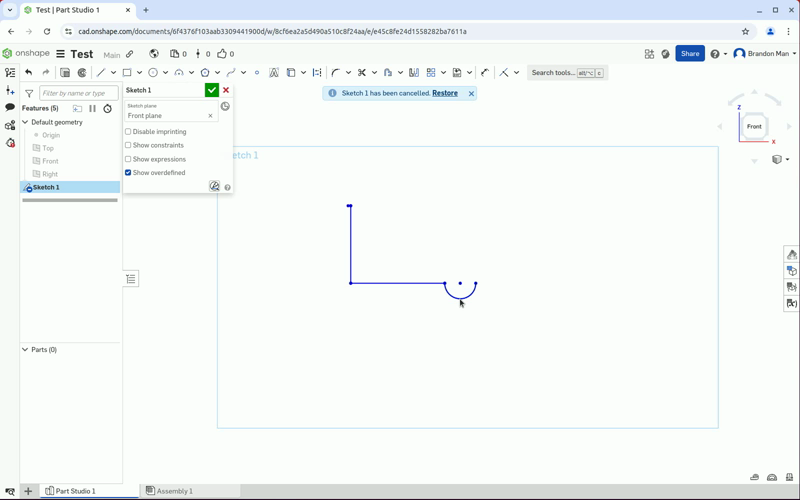
key(l)
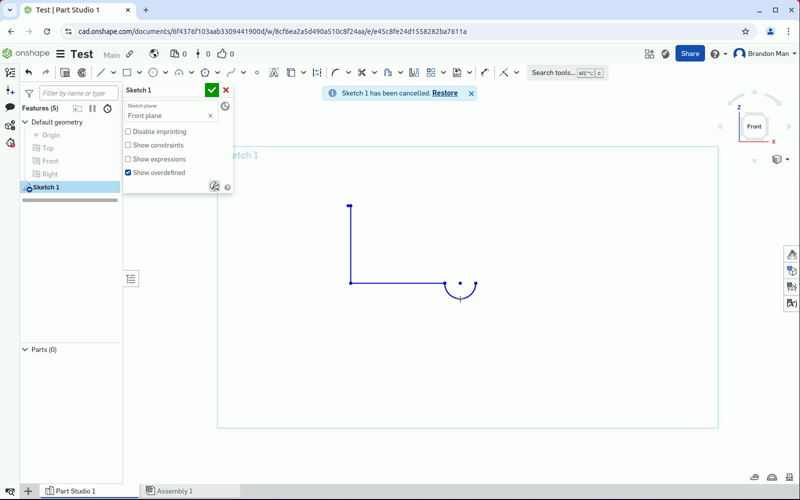
mouse_move(475, 283)
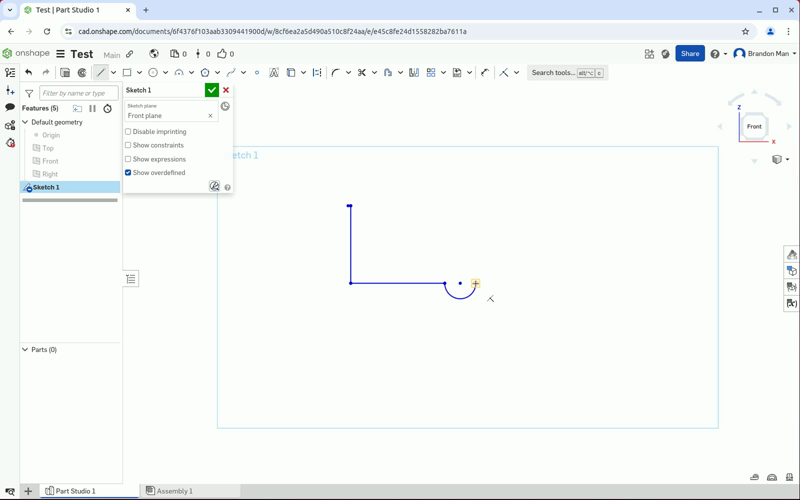
click(475, 283)
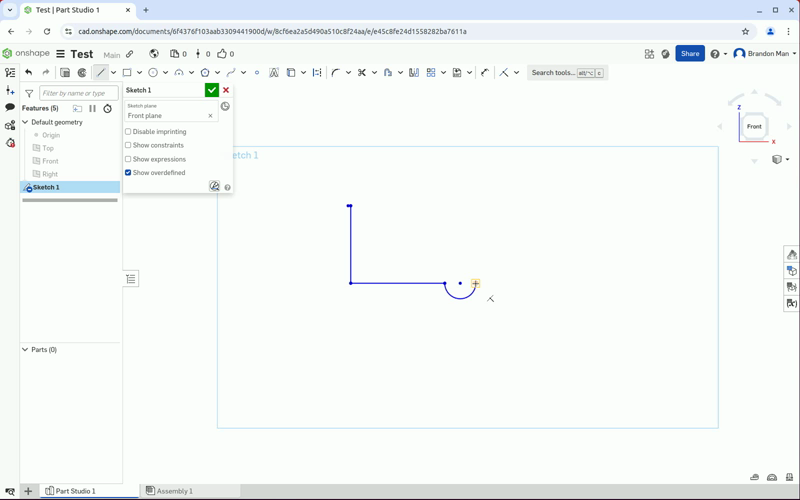
key_down(shift)
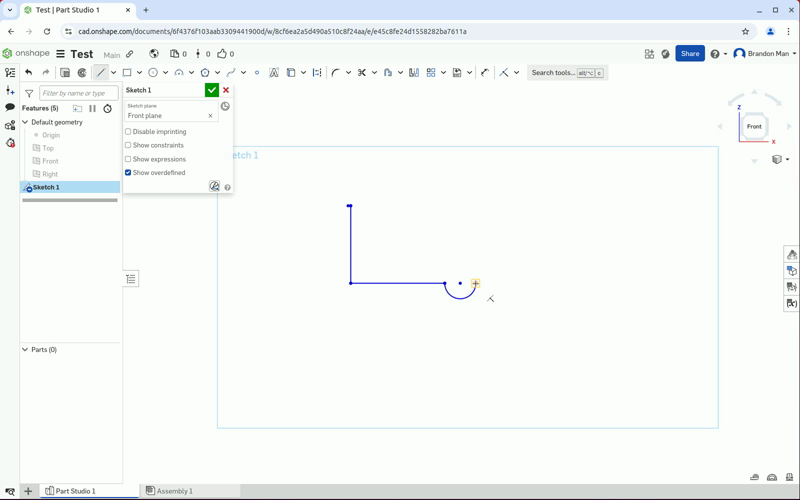
mouse_move(569, 283)
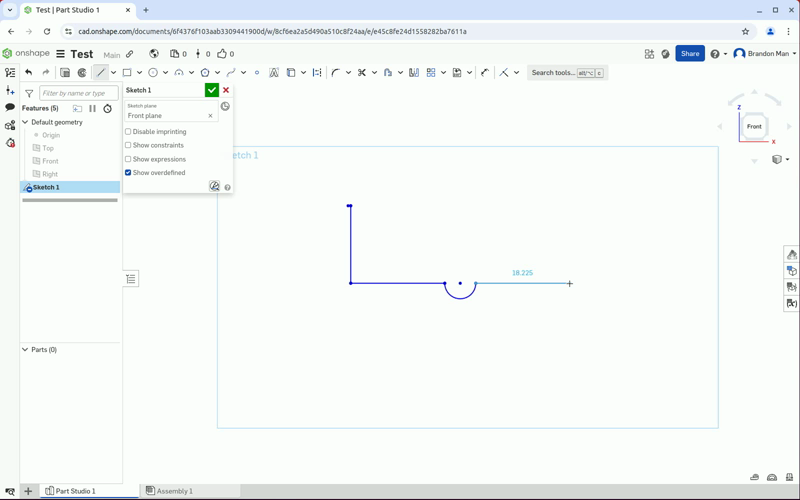
click(569, 283)
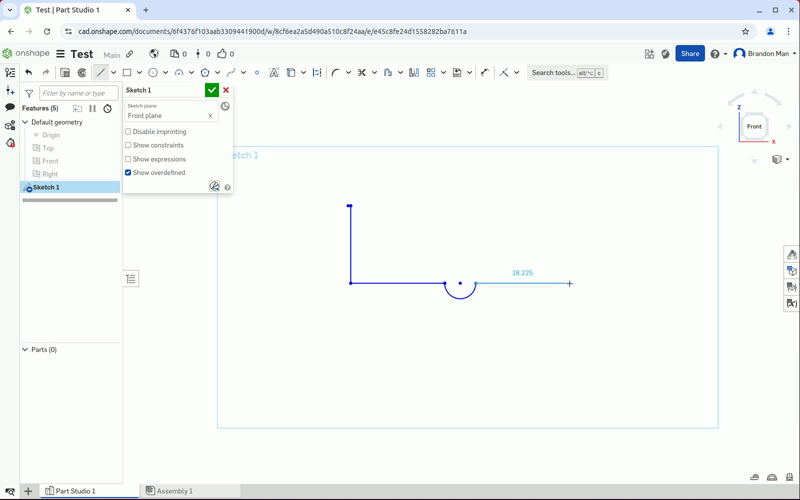
key_up(shift)
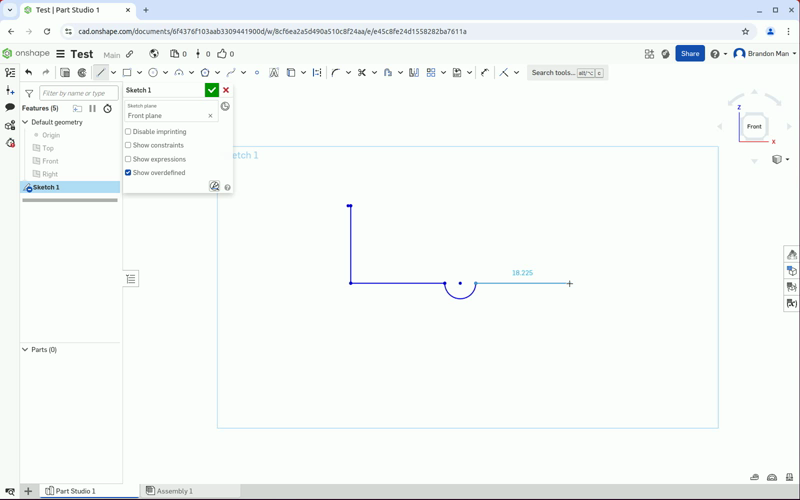
key_down(shift)
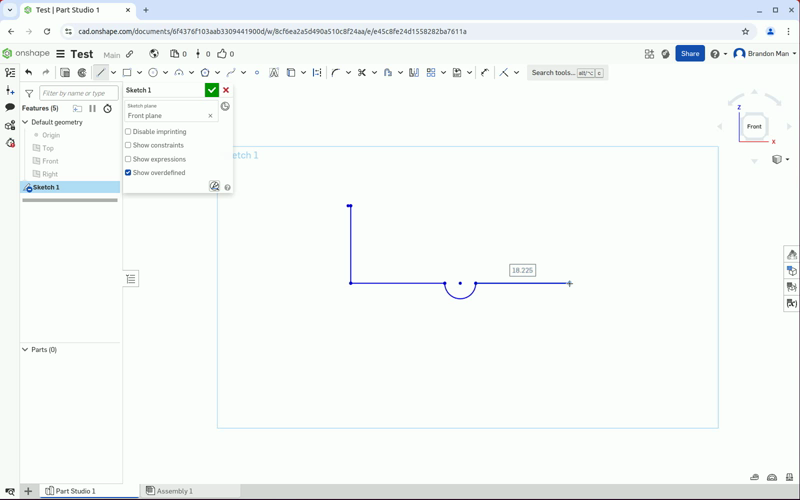
mouse_move(569, 205)
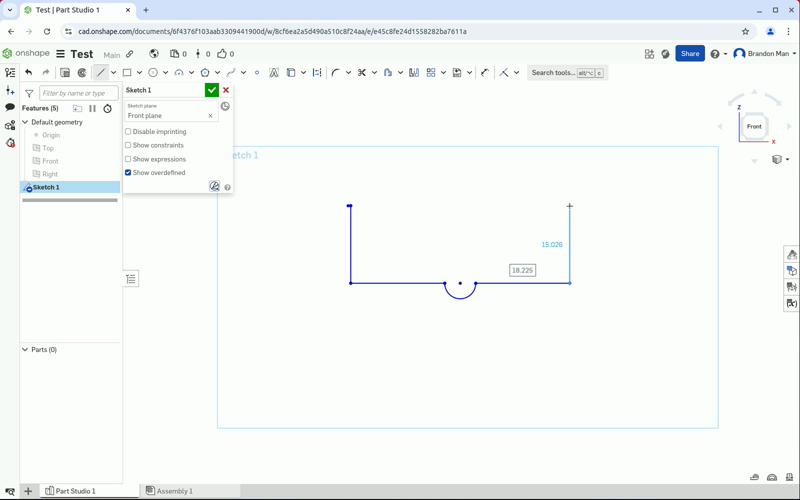
click(569, 205)
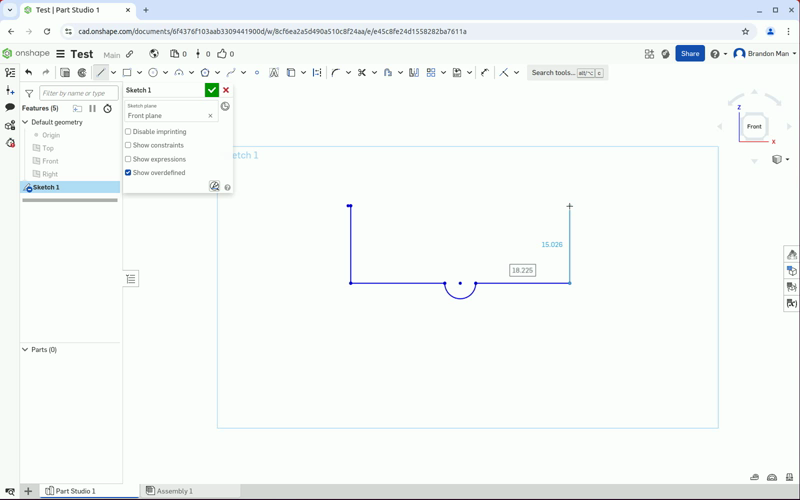
key_up(shift)
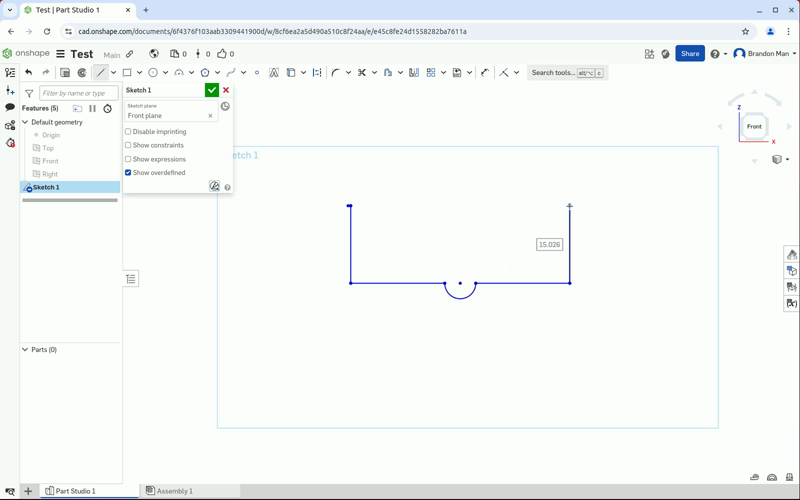
key_down(shift)
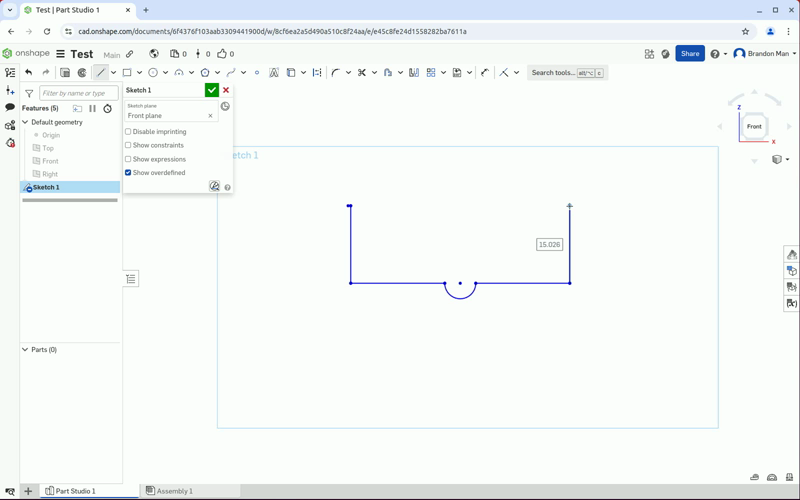
mouse_move(589, 205)
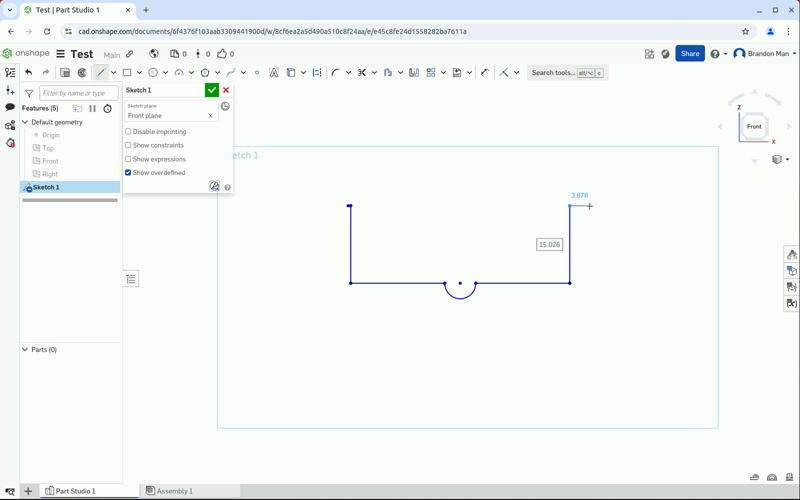
mouse_move(572, 205)
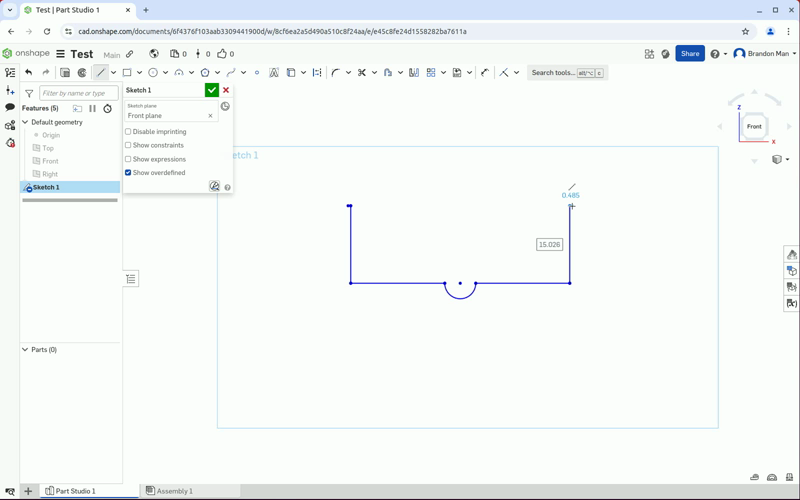
scroll(6)
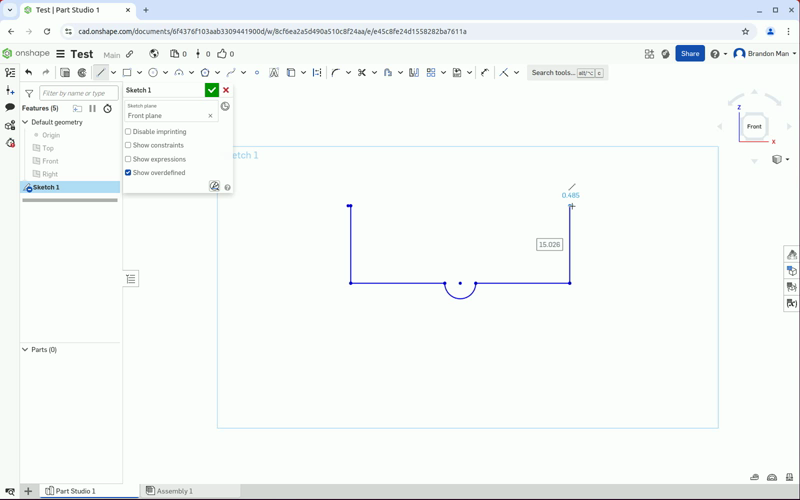
scroll(6)
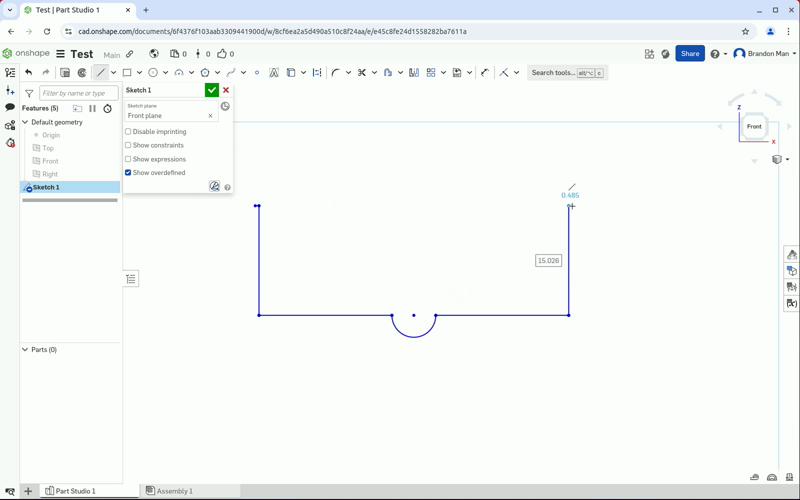
scroll(6)
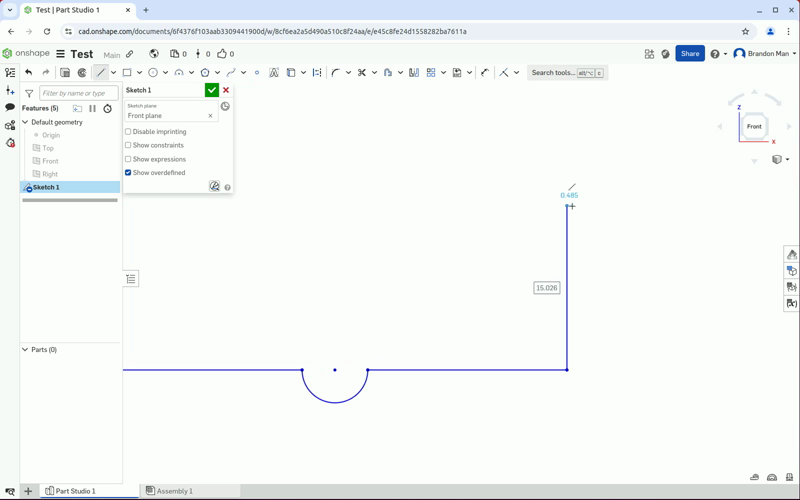
scroll(6)
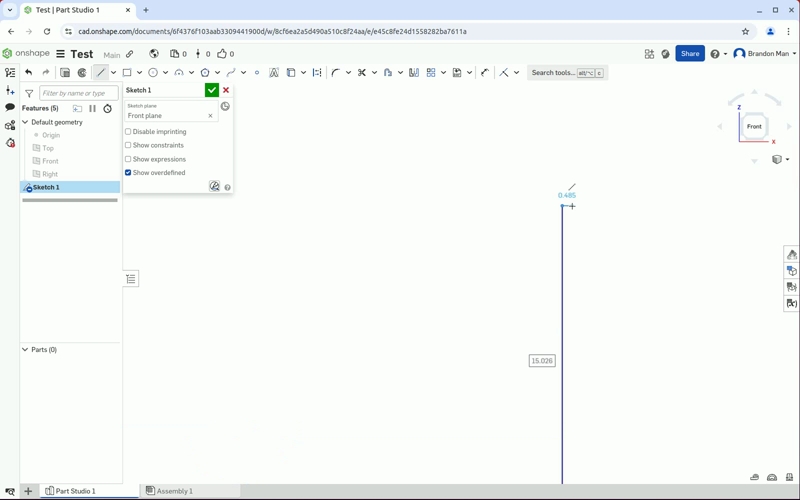
scroll(6)
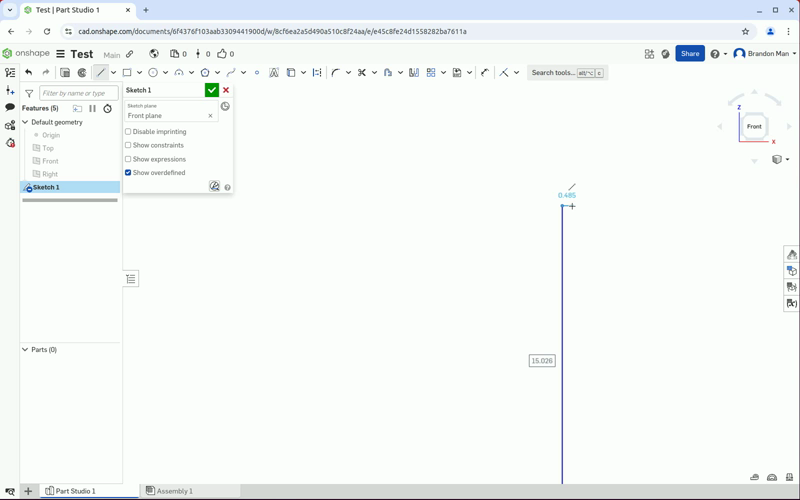
scroll(6)
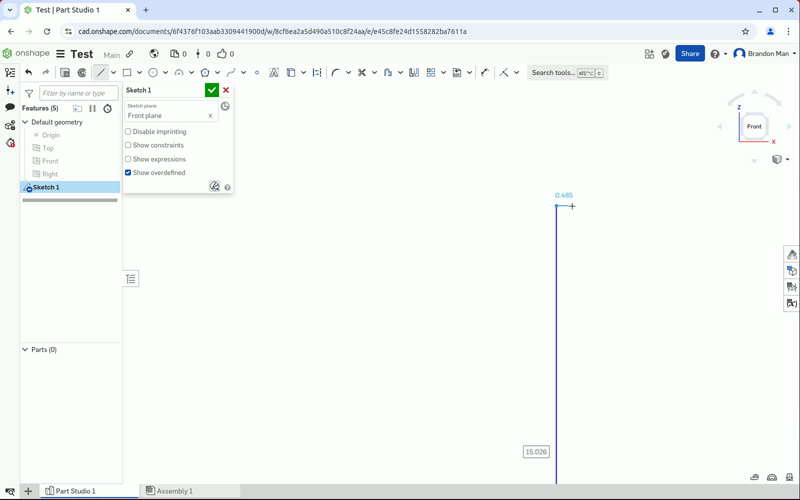
scroll(6)
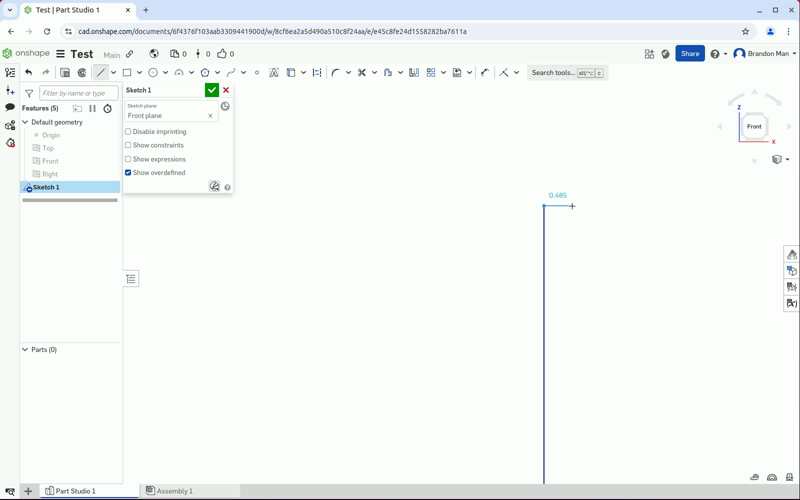
click(572, 205)
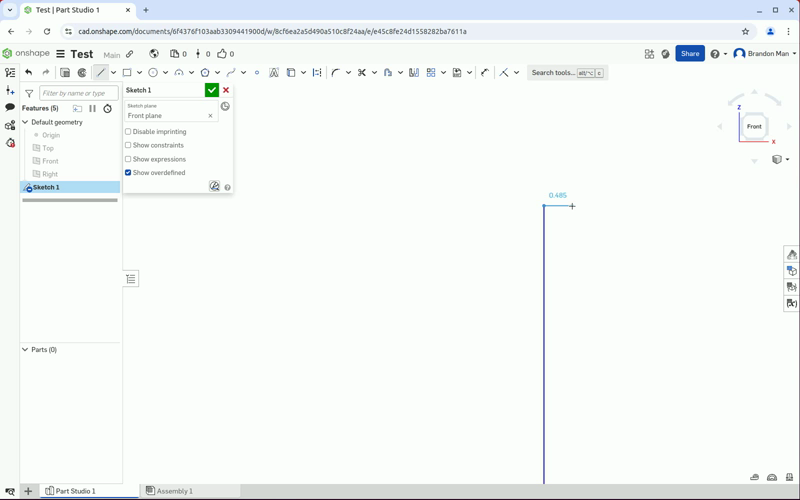
scroll(-6)
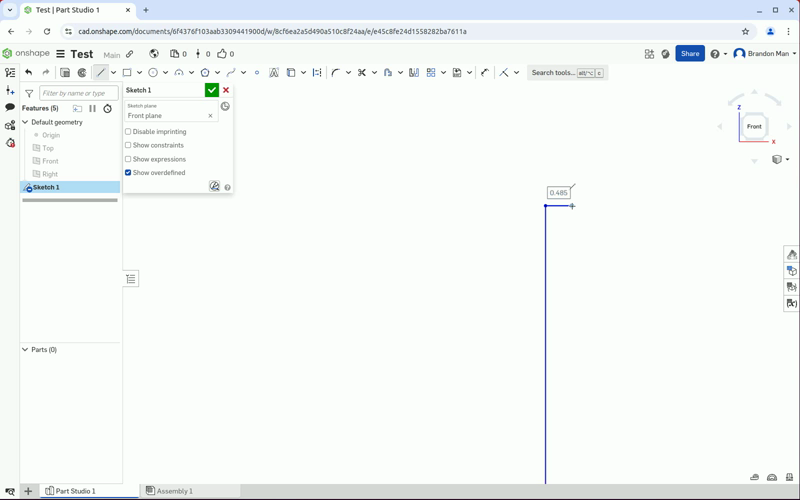
scroll(-6)
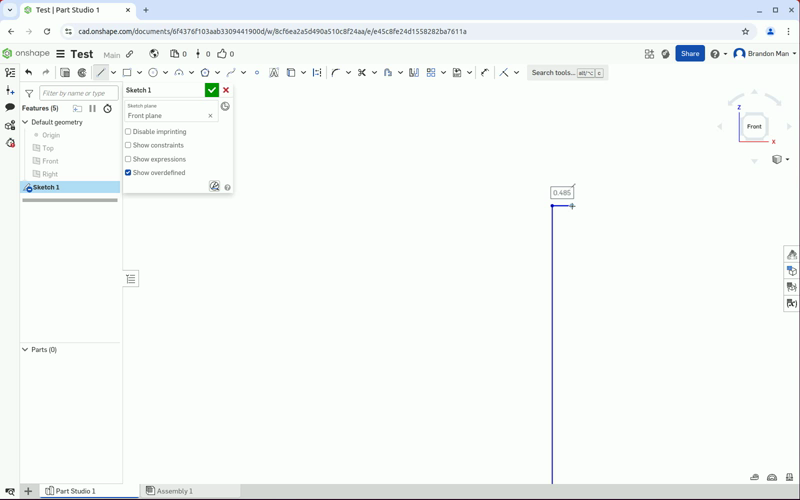
scroll(-6)
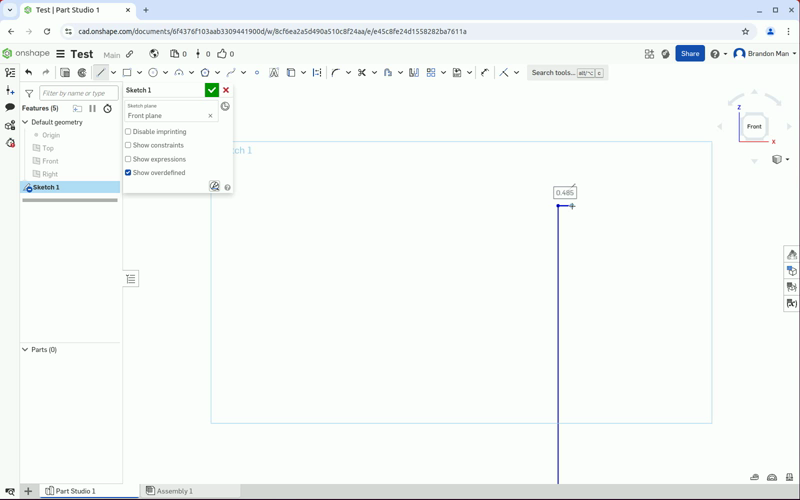
scroll(-6)
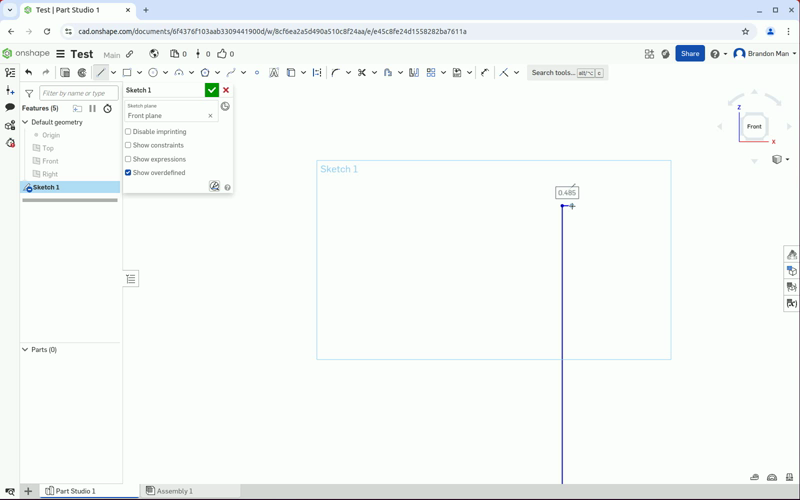
scroll(-6)
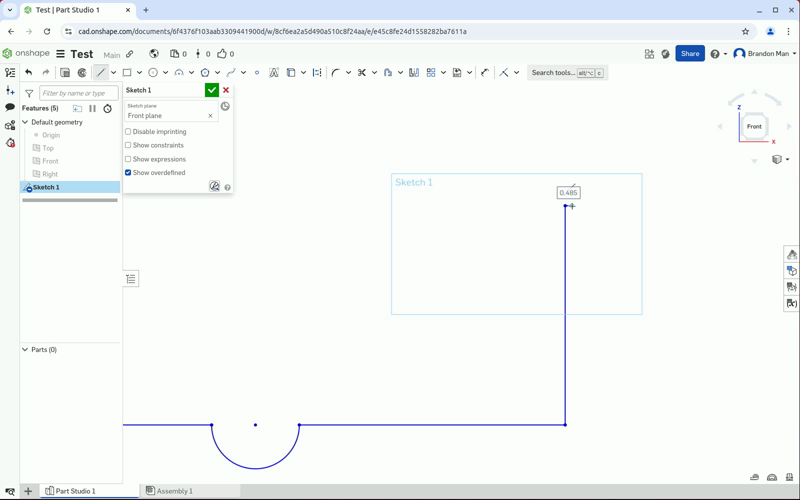
scroll(-6)
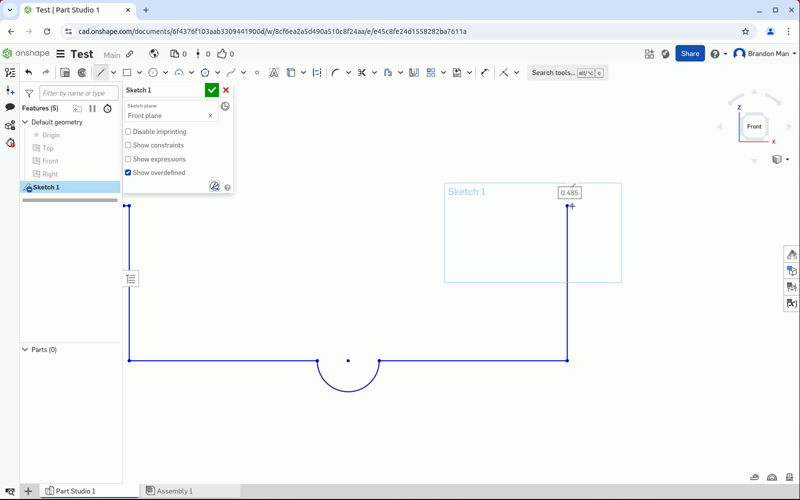
scroll(-6)
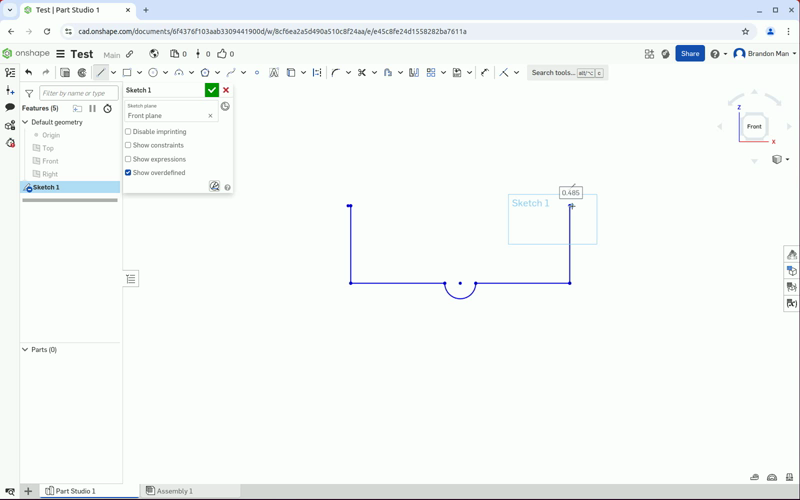
key_up(shift)
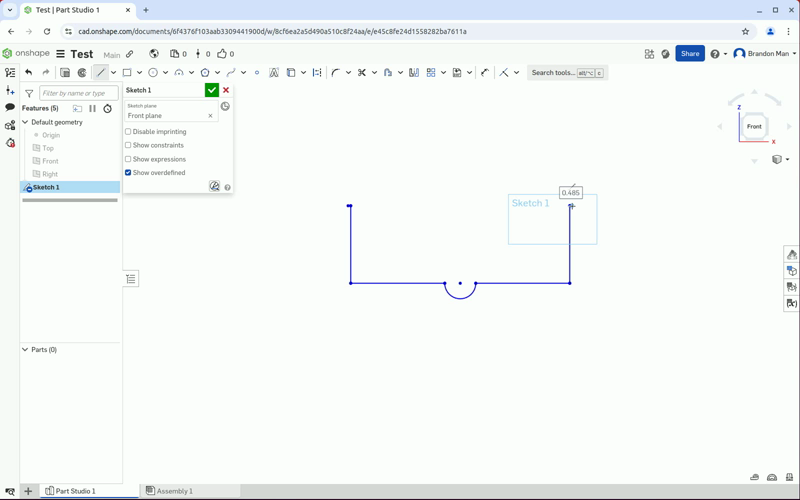
key_down(shift)
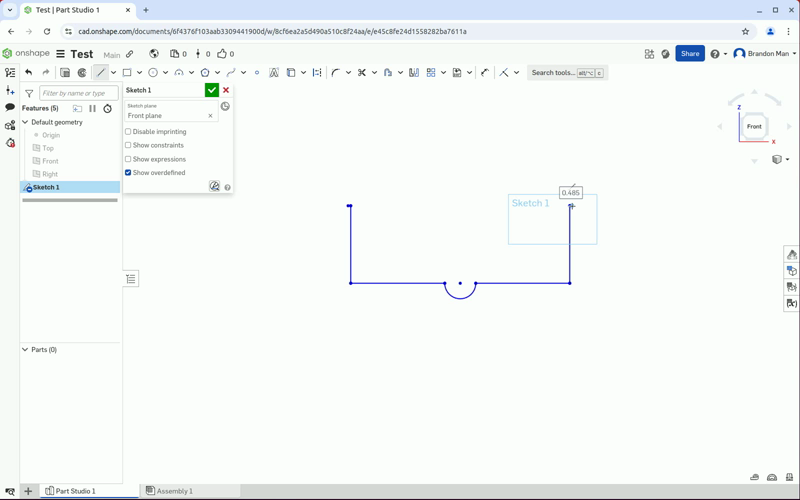
mouse_move(589, 205)
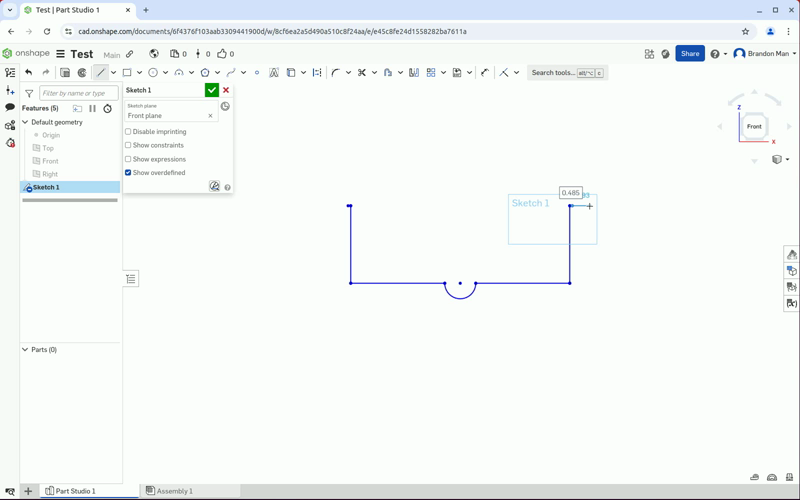
mouse_move(572, 203)
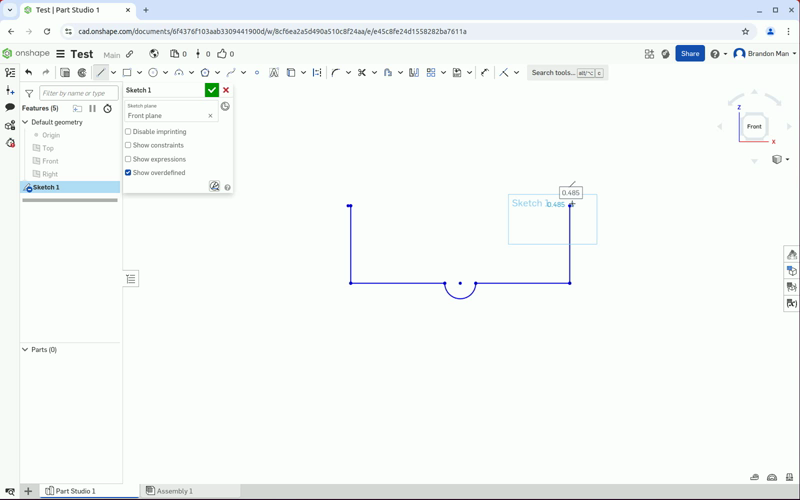
scroll(6)
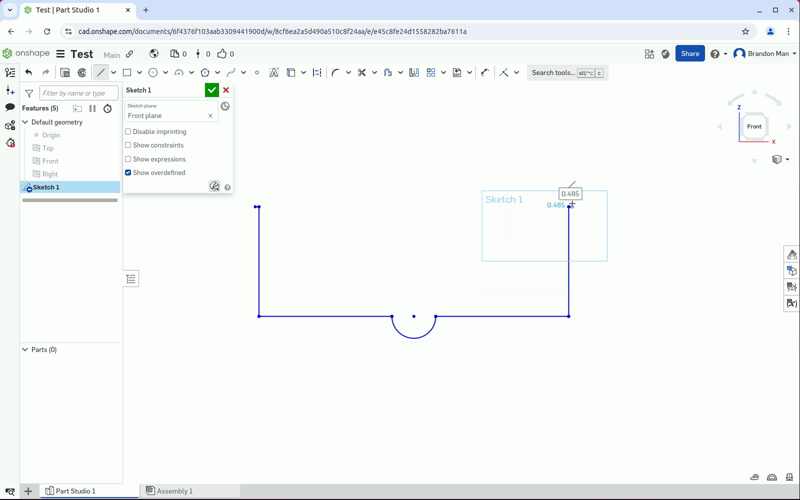
scroll(6)
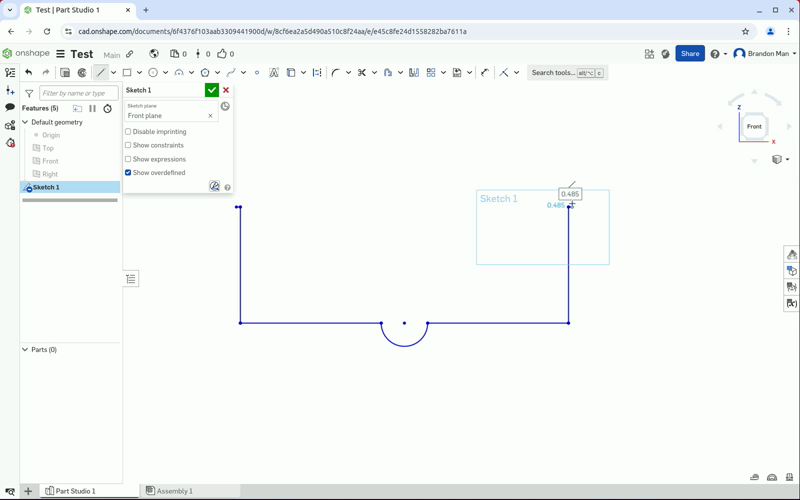
scroll(6)
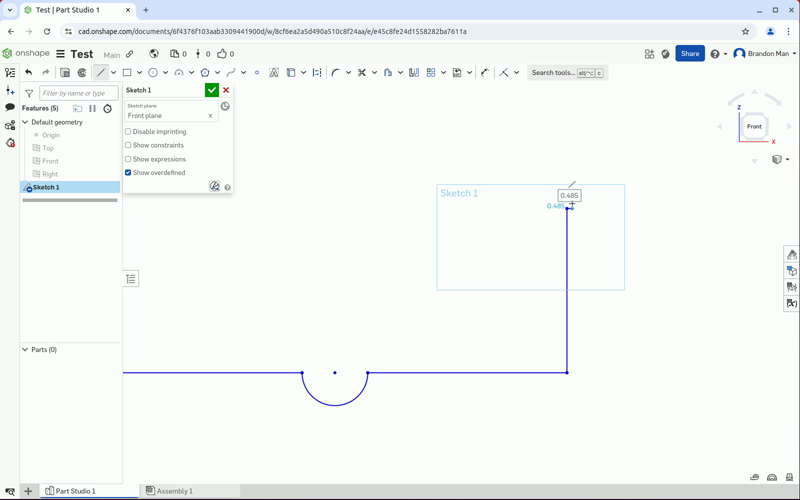
scroll(6)
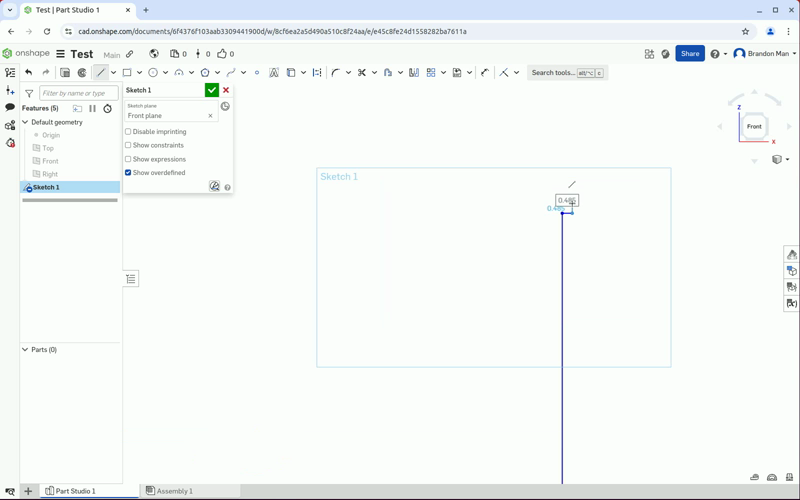
scroll(6)
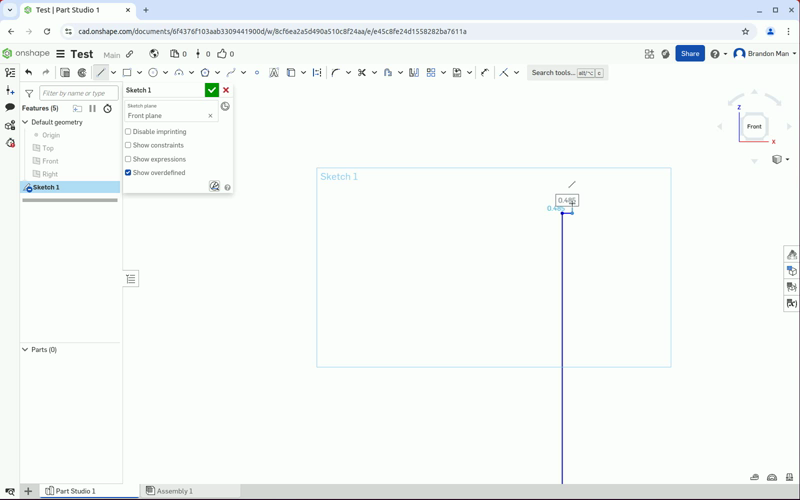
scroll(6)
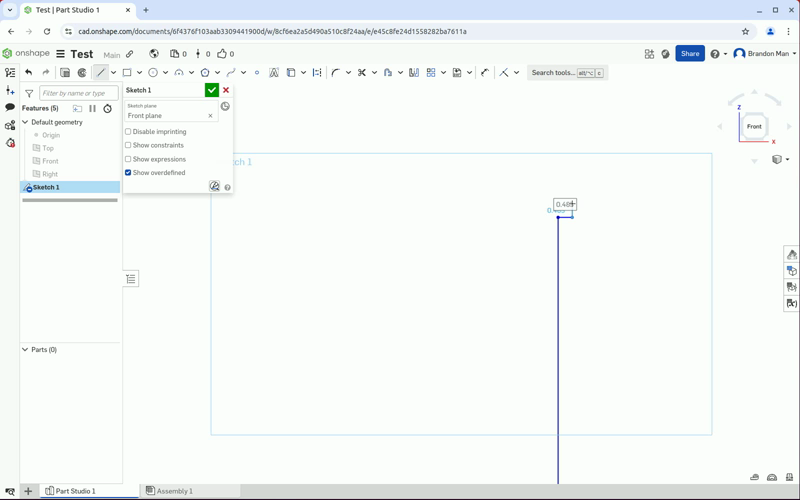
scroll(6)
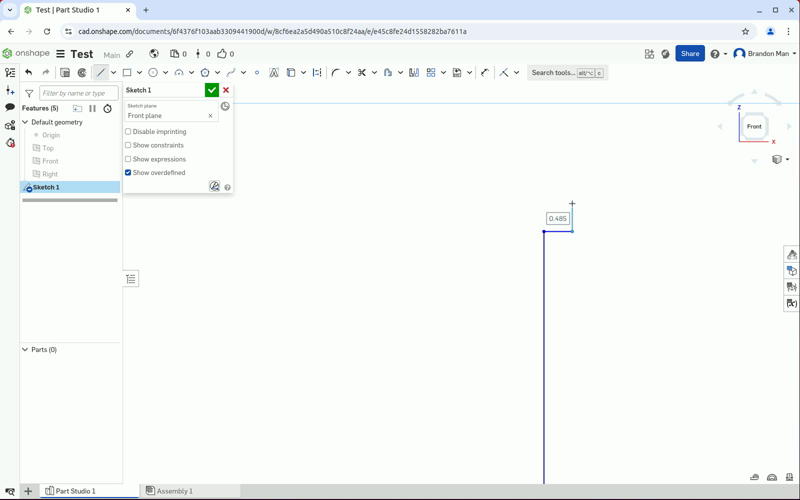
click(572, 203)
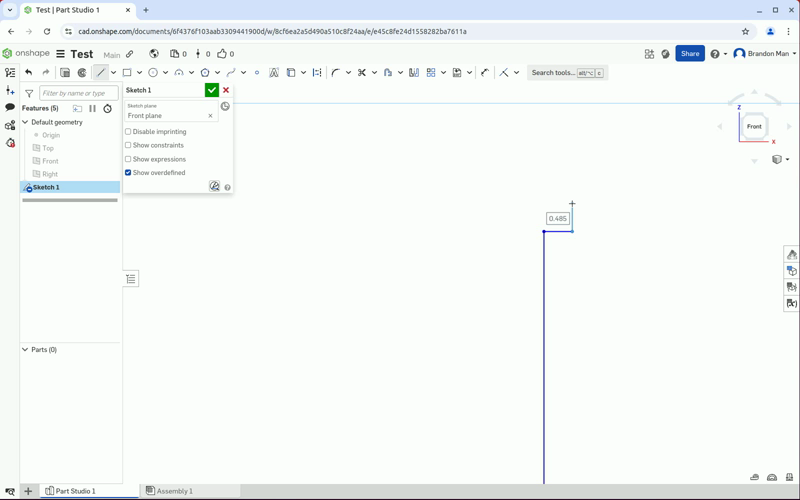
scroll(-6)
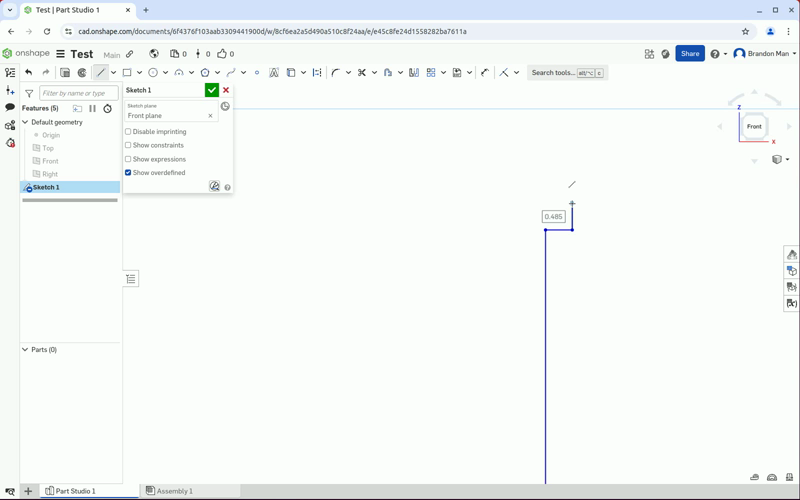
scroll(-6)
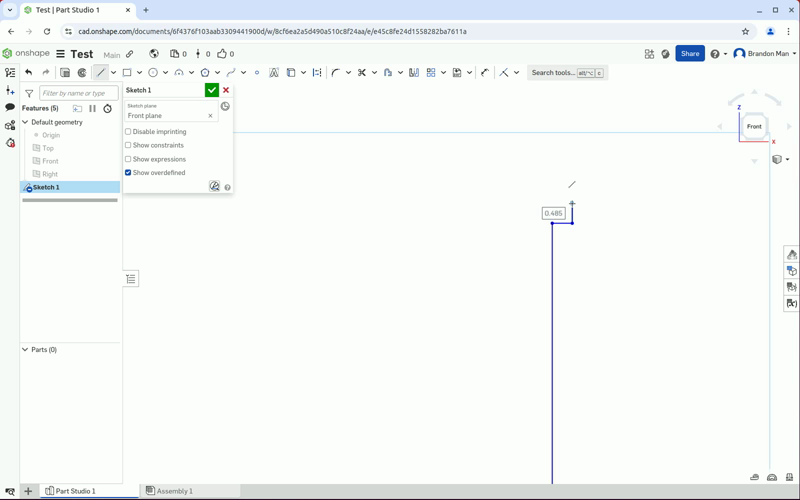
scroll(-6)
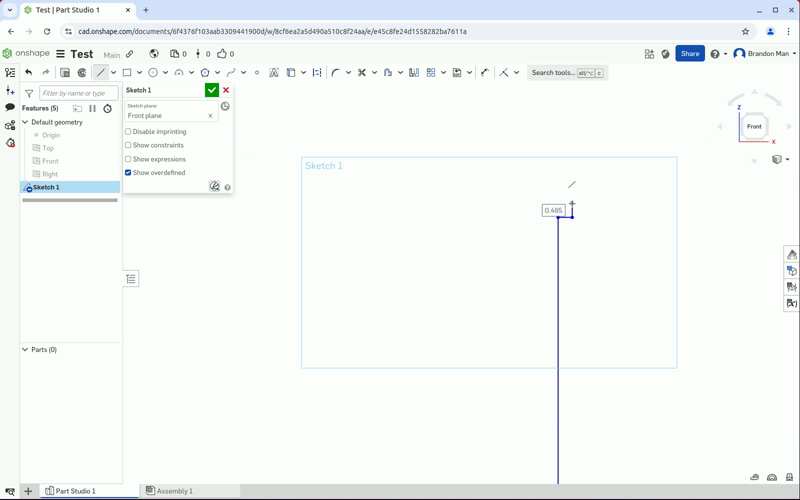
scroll(-6)
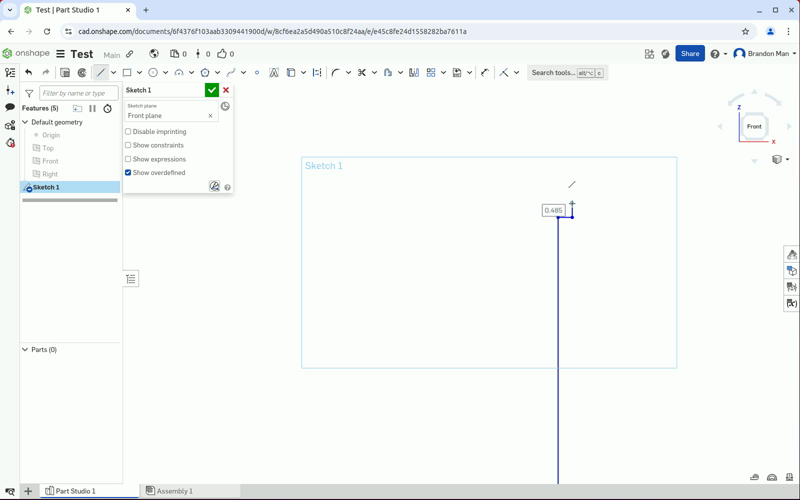
scroll(-6)
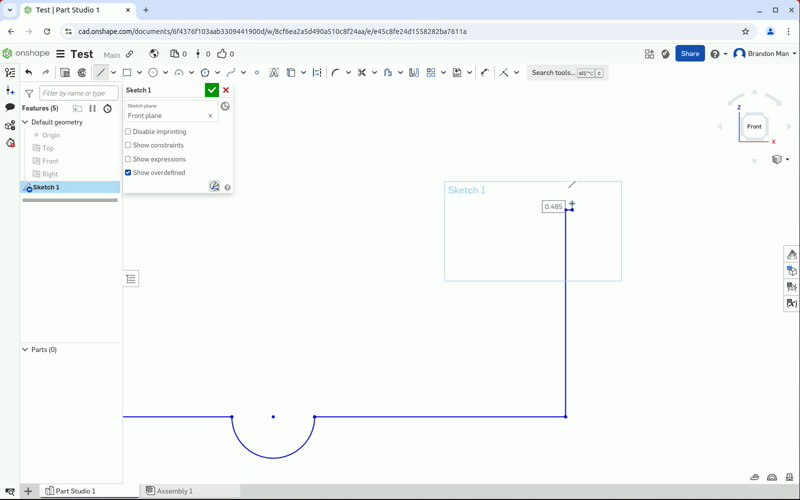
scroll(-6)
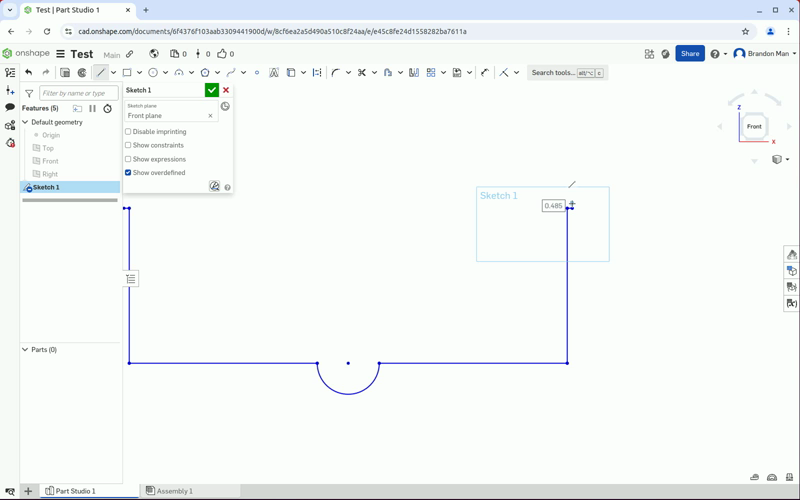
scroll(-6)
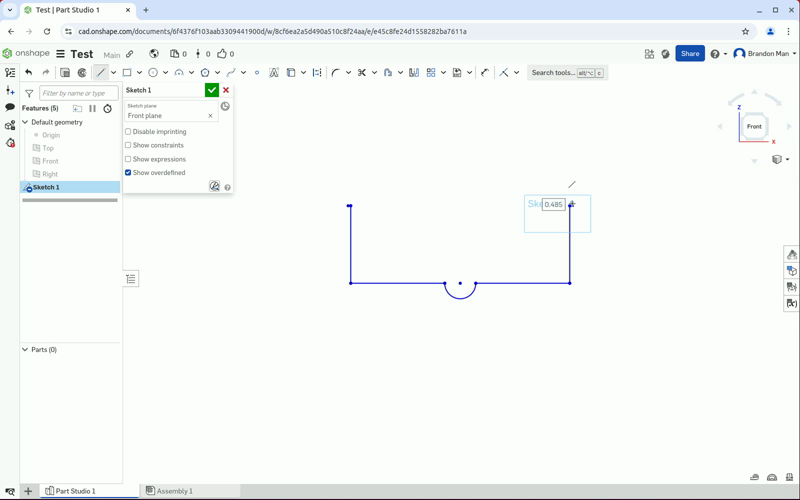
key_up(shift)
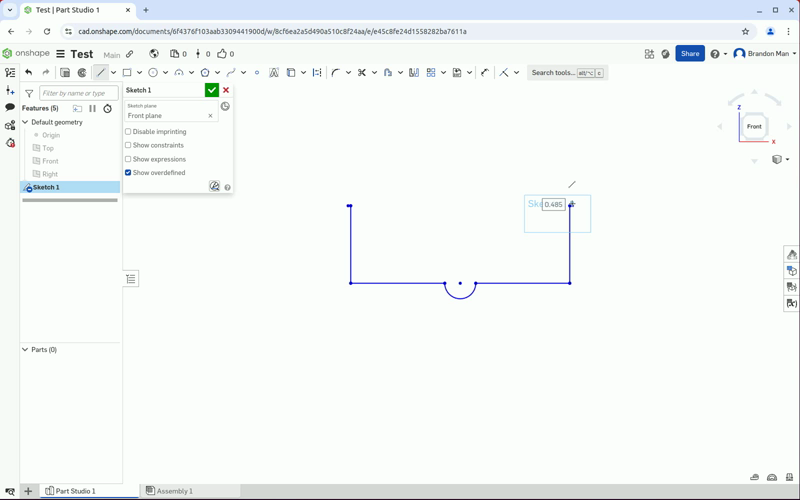
key_down(shift)
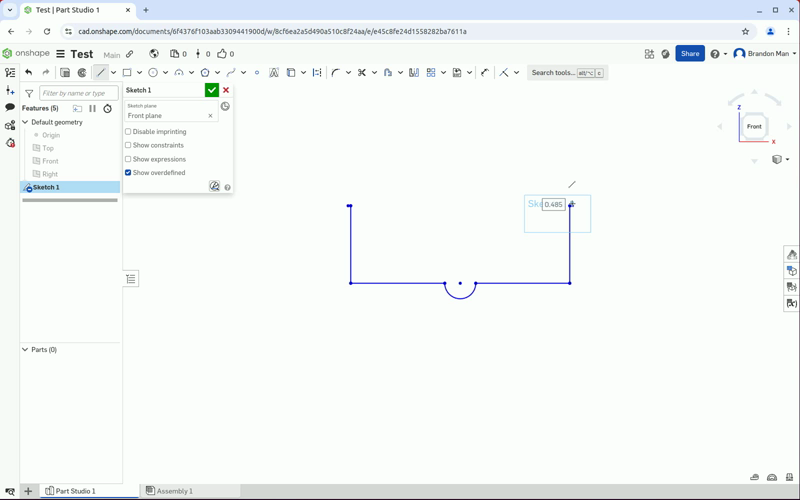
mouse_move(348, 203)
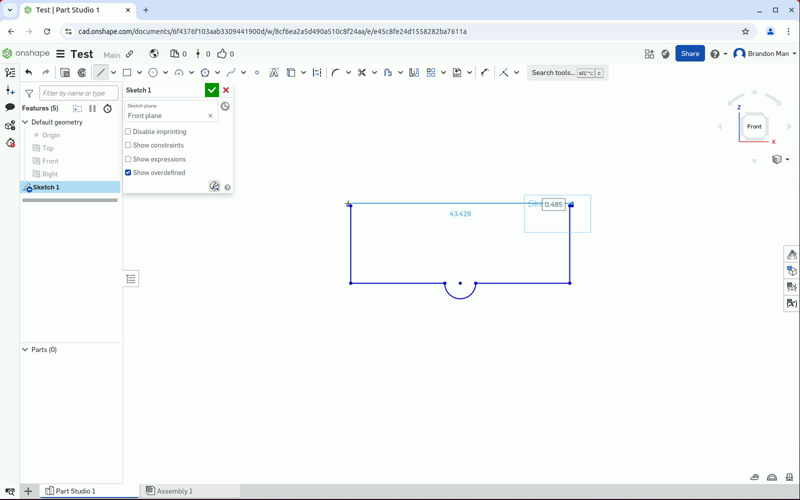
scroll(6)
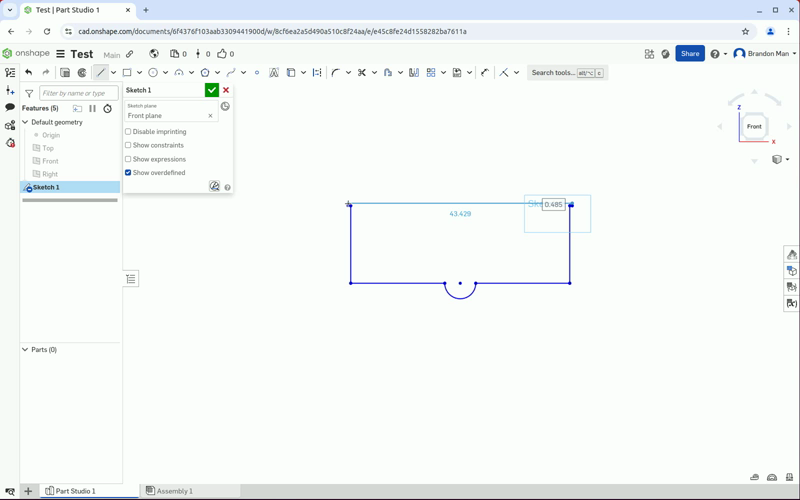
scroll(6)
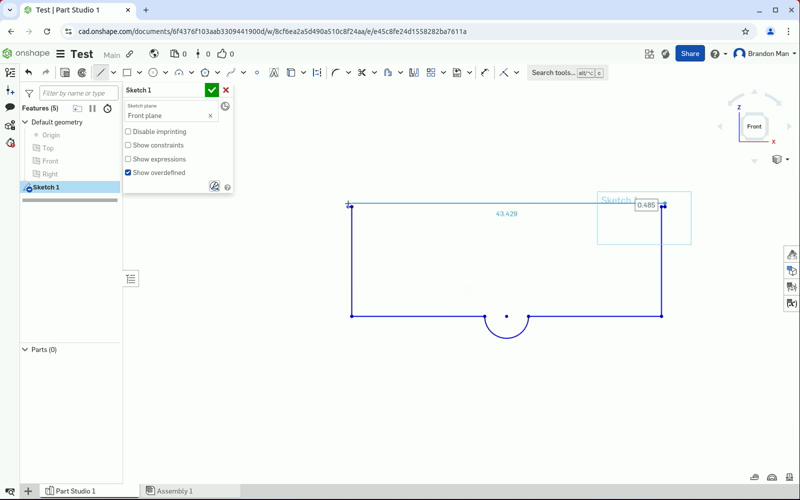
scroll(6)
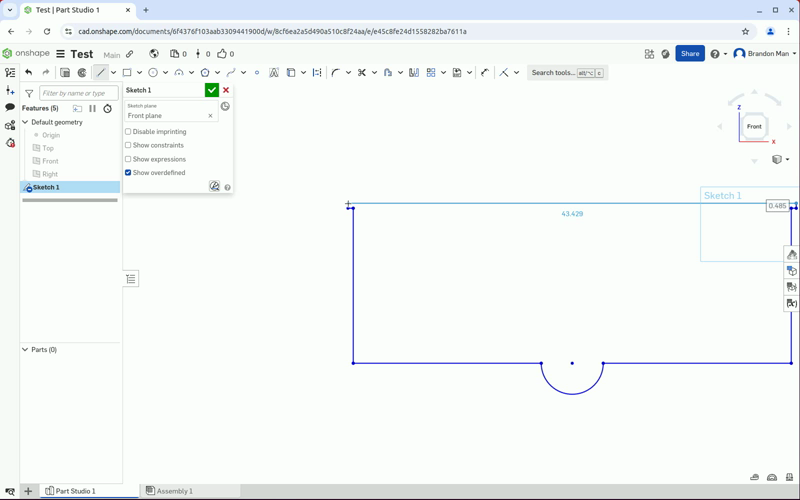
scroll(6)
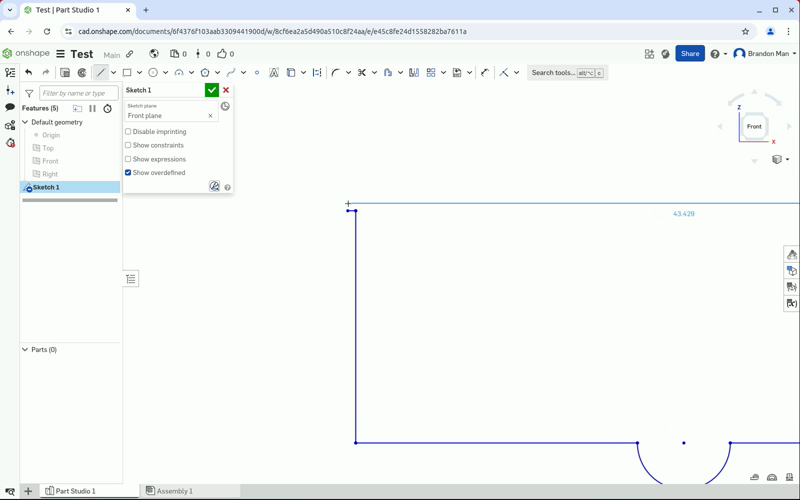
scroll(6)
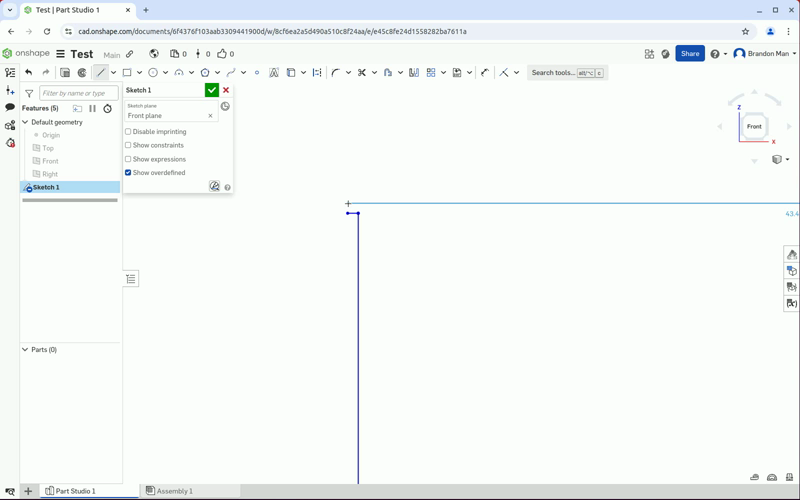
scroll(6)
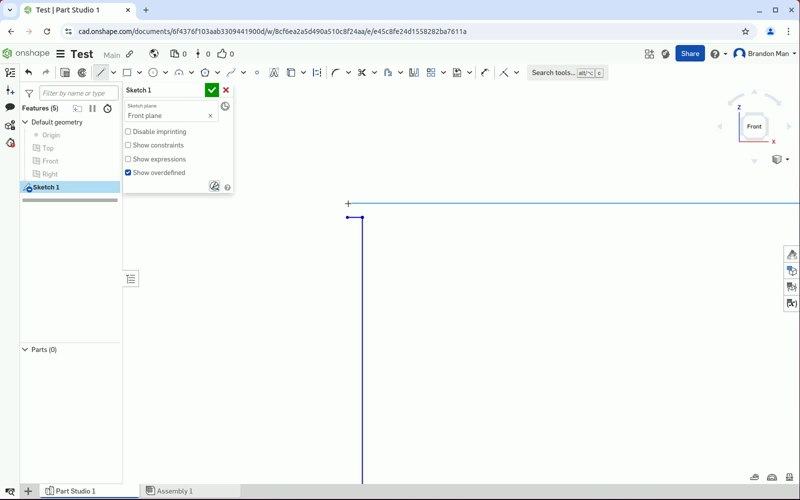
scroll(6)
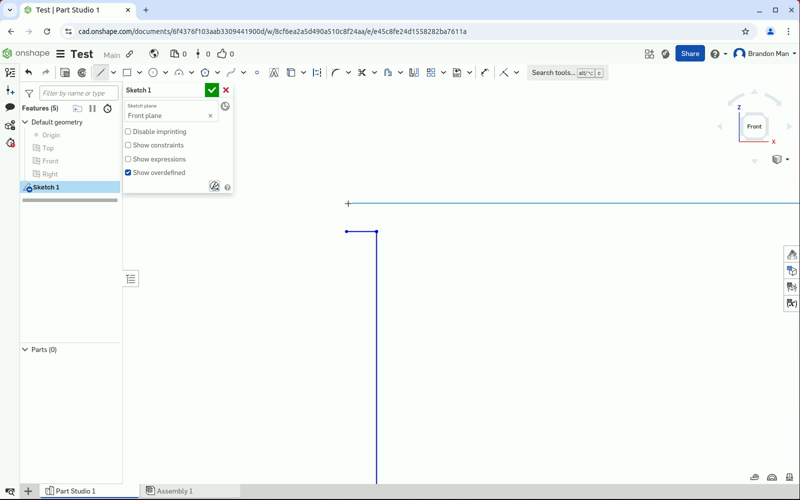
click(348, 203)
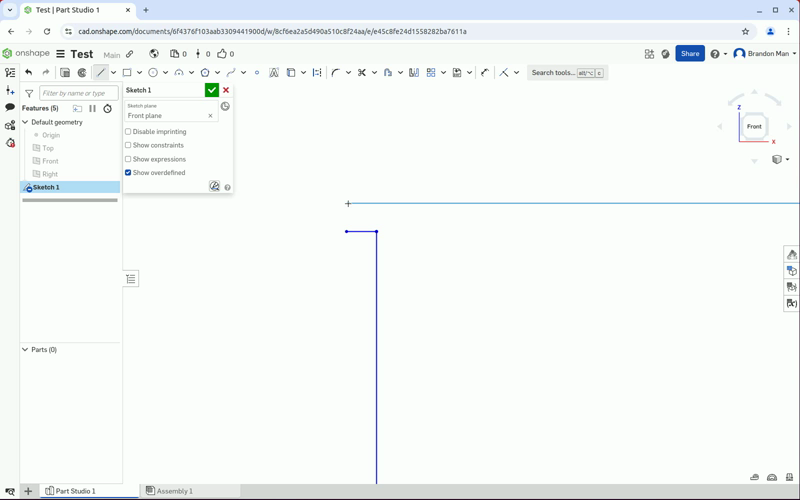
scroll(-6)
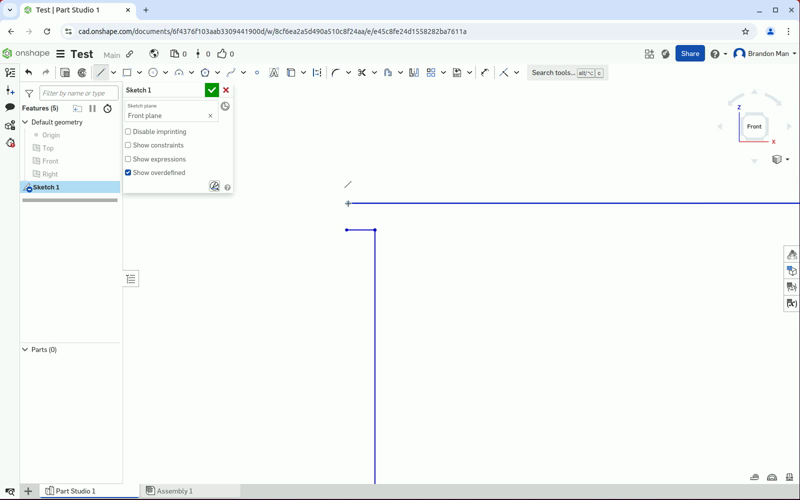
scroll(-6)
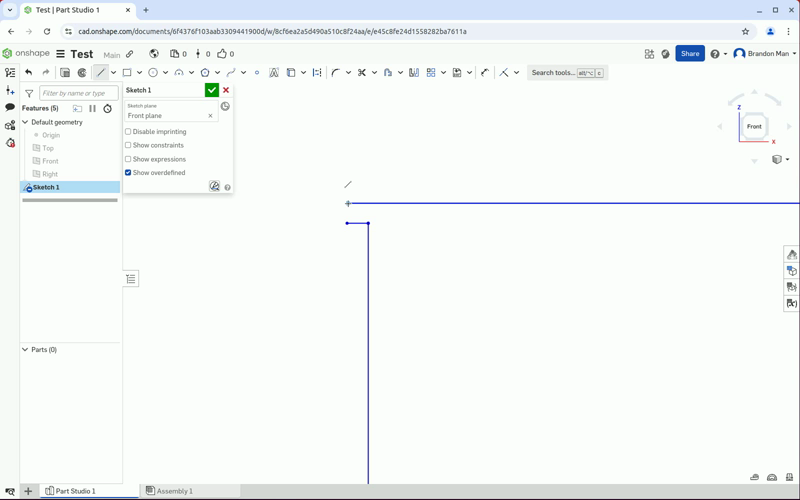
scroll(-6)
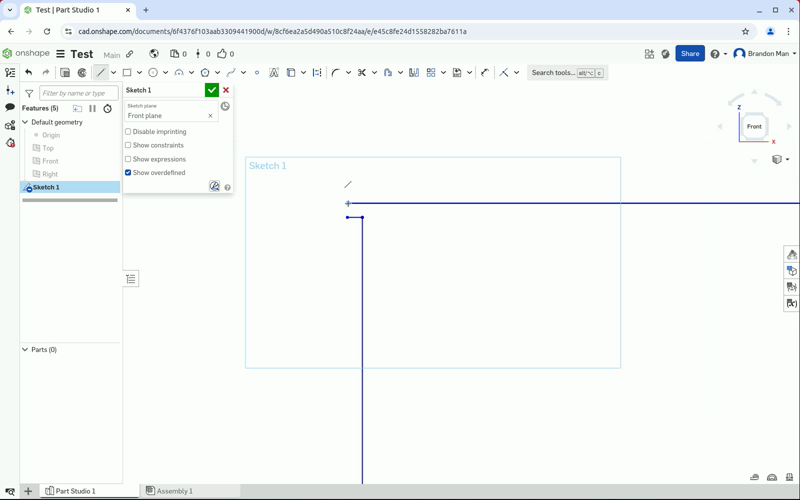
scroll(-6)
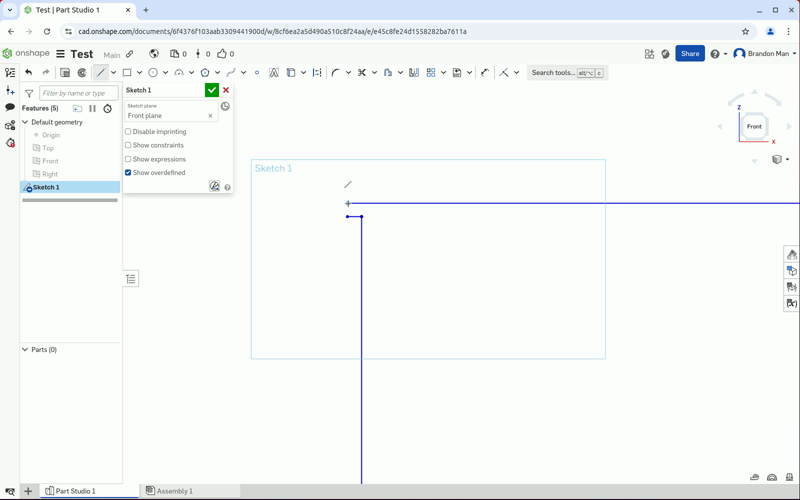
scroll(-6)
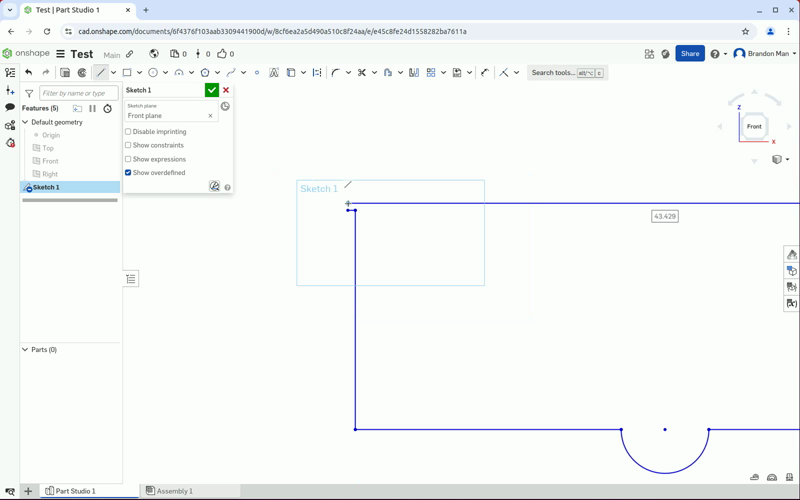
scroll(-6)
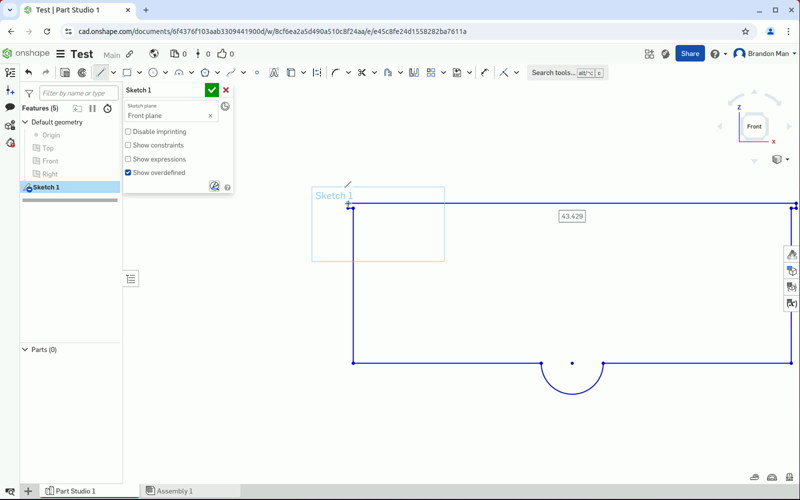
scroll(-6)
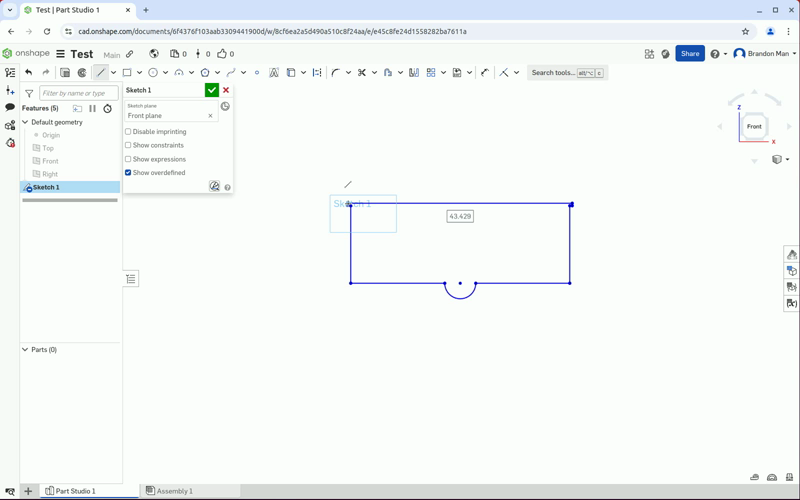
key_up(shift)
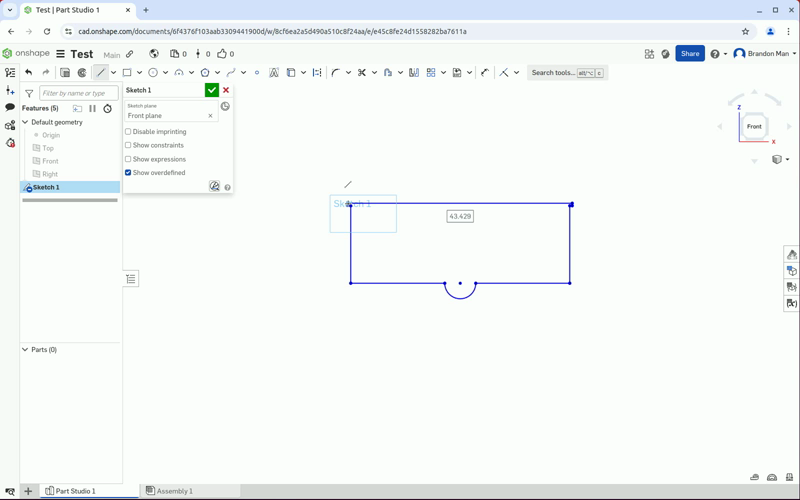
mouse_move(378, 203)
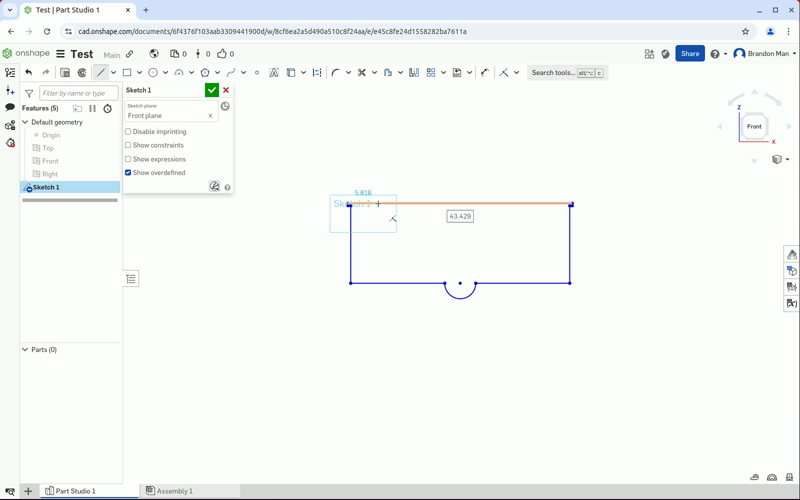
key_down(shift)
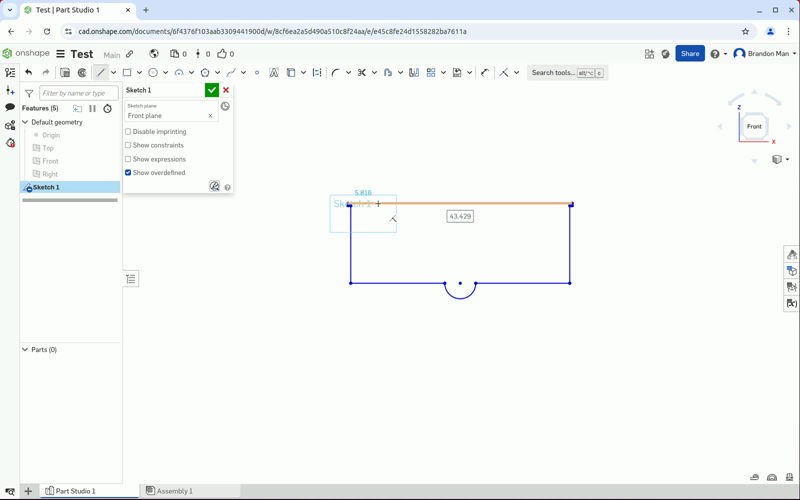
mouse_move(348, 205)
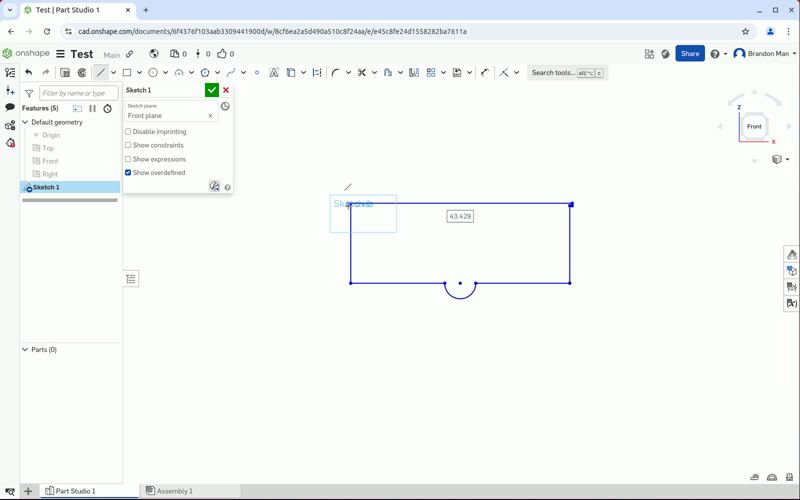
scroll(6)
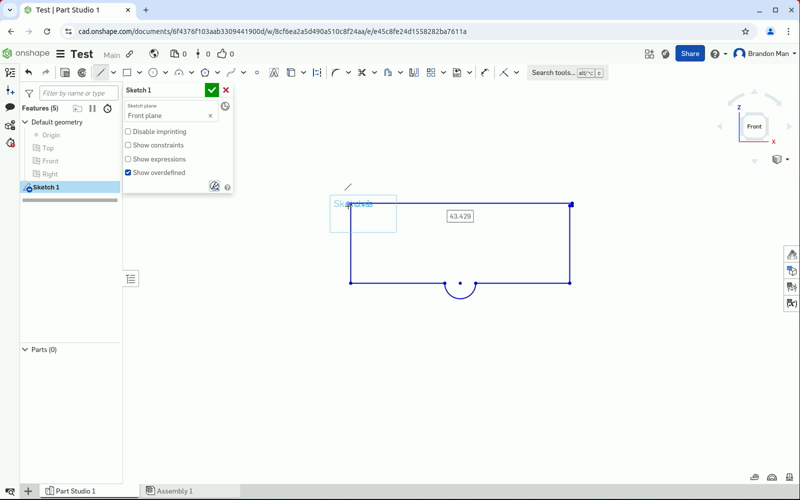
scroll(6)
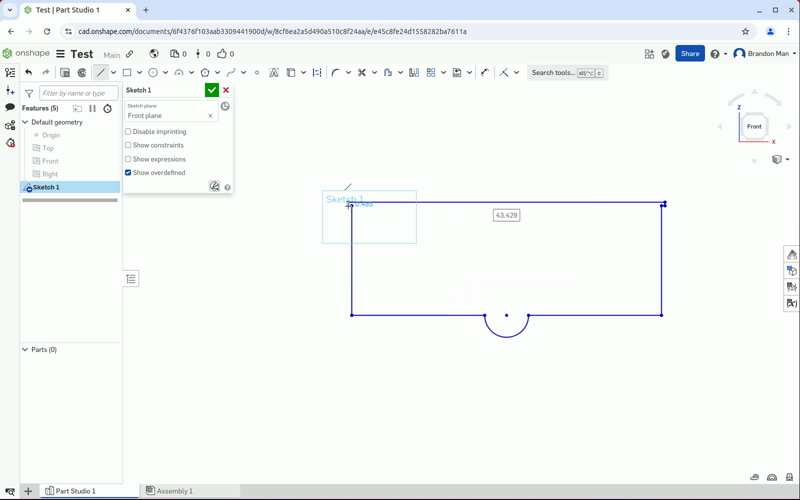
scroll(6)
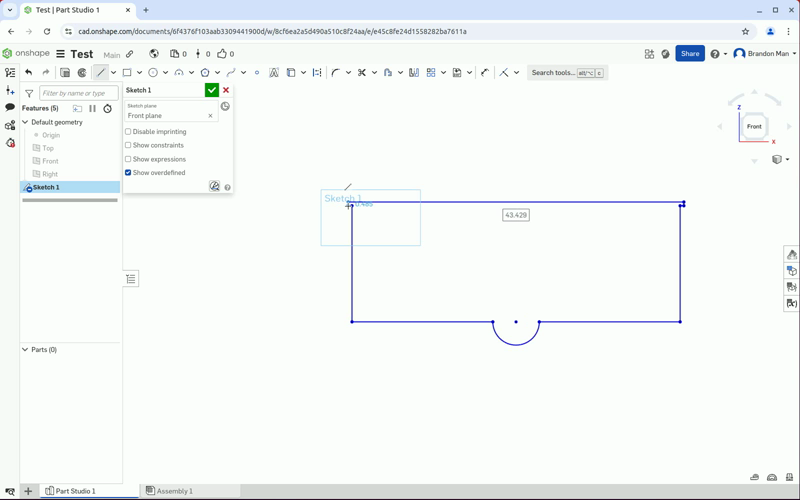
scroll(6)
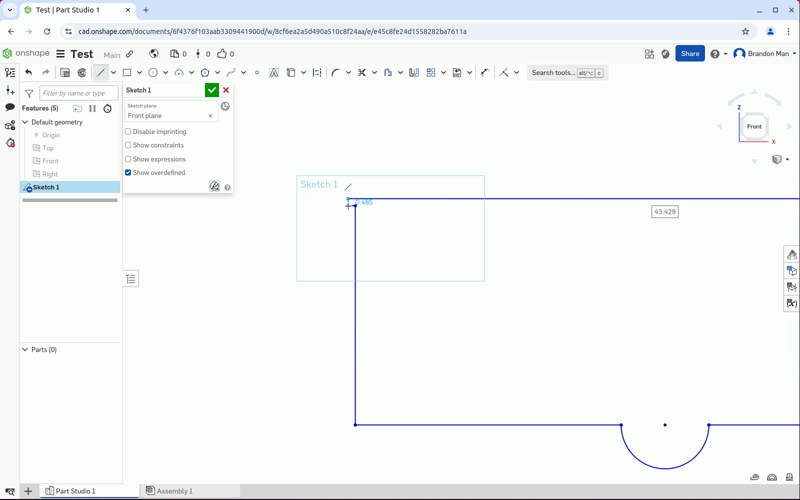
scroll(6)
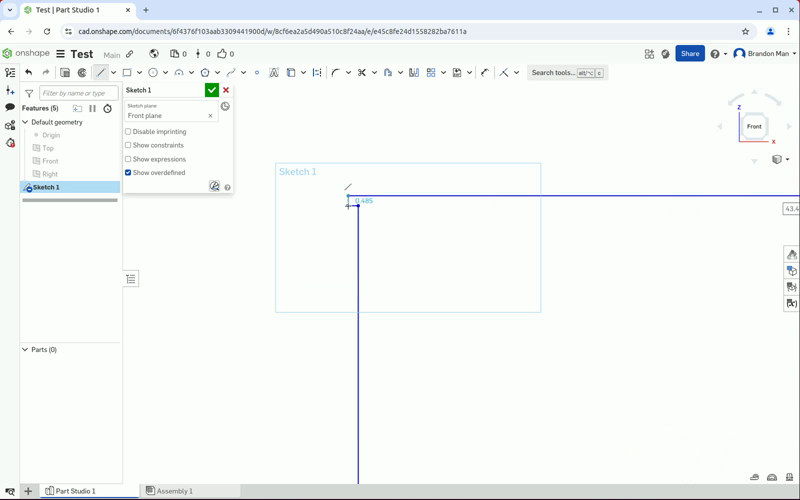
scroll(6)
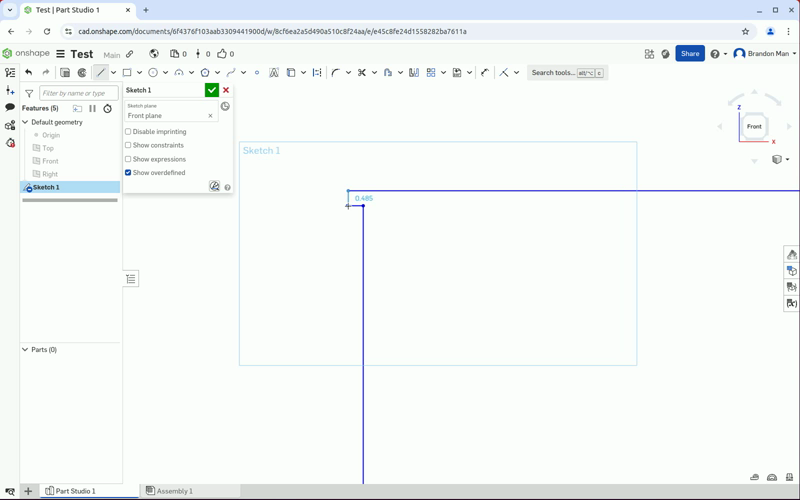
scroll(6)
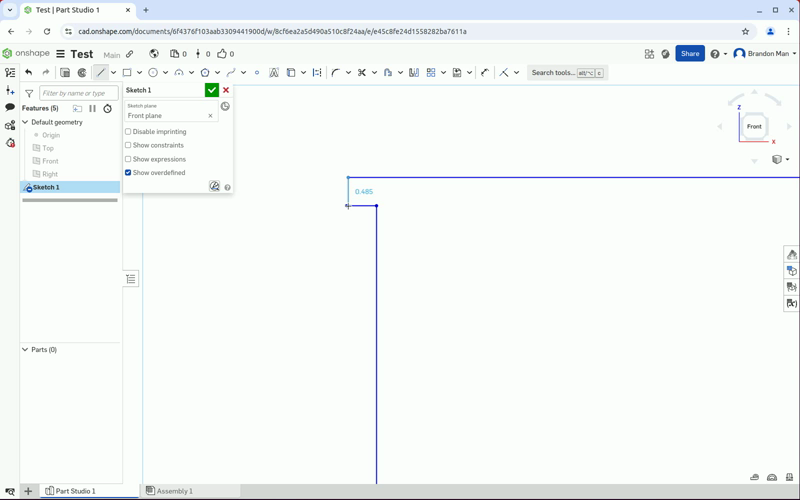
key_up(shift)
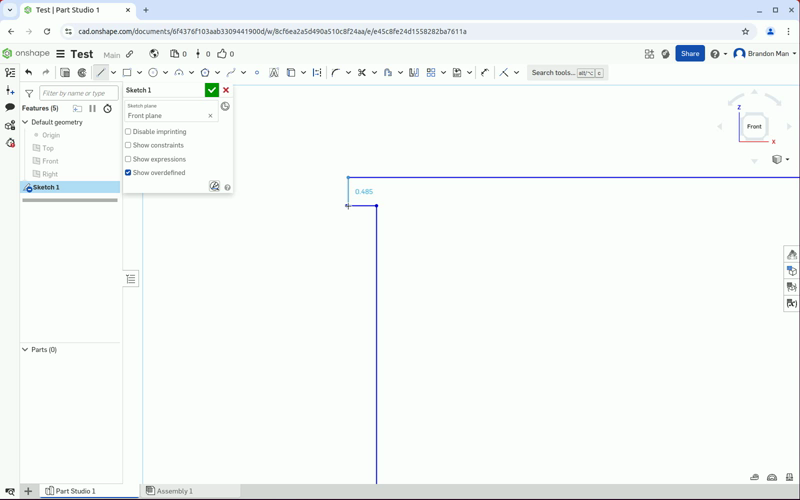
click(348, 205)
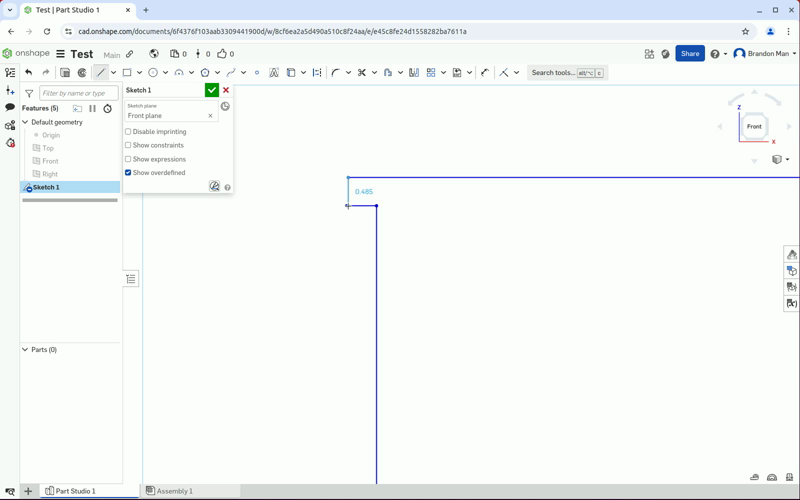
scroll(-6)
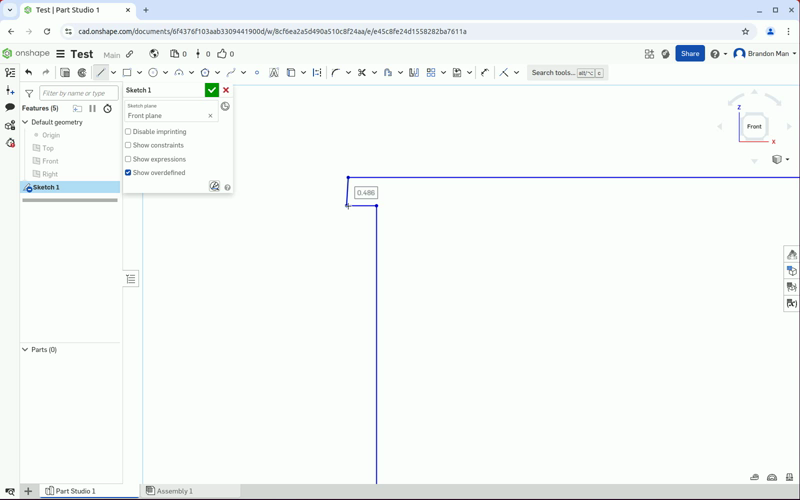
scroll(-6)
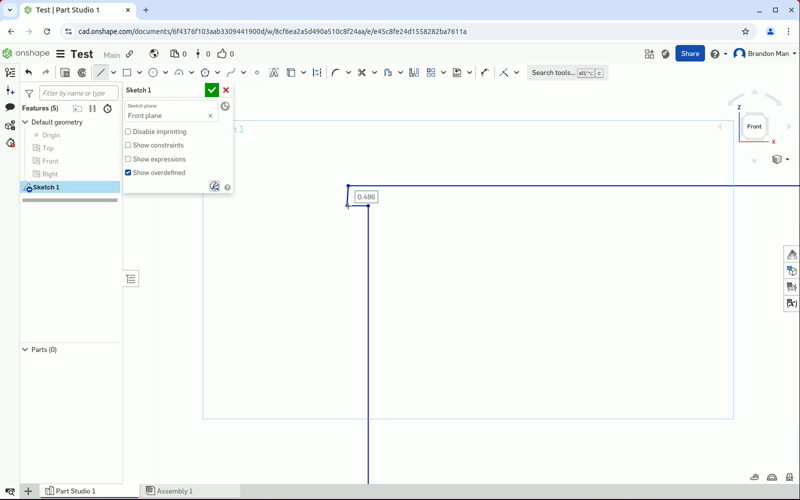
scroll(-6)
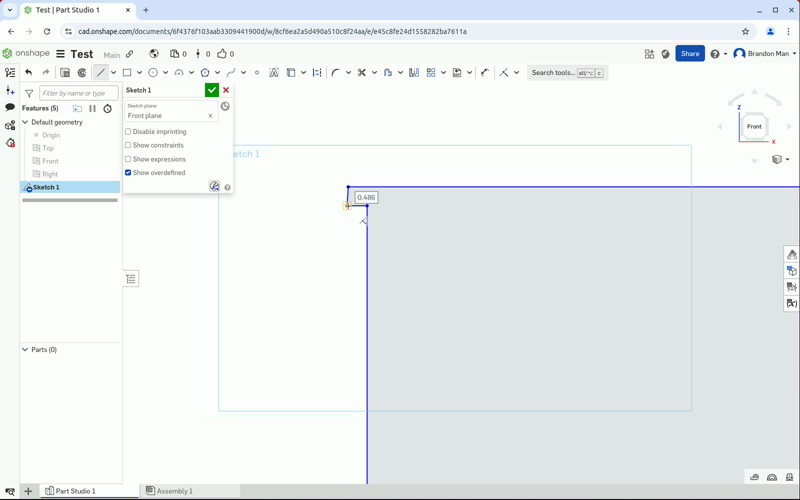
scroll(-6)
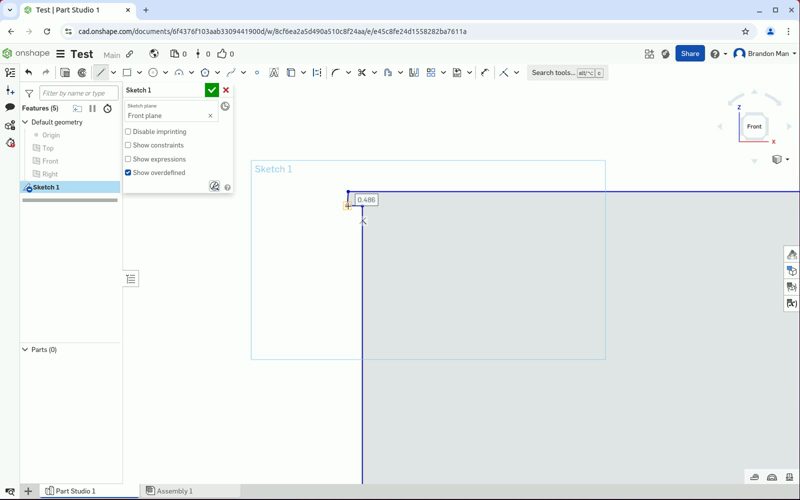
scroll(-6)
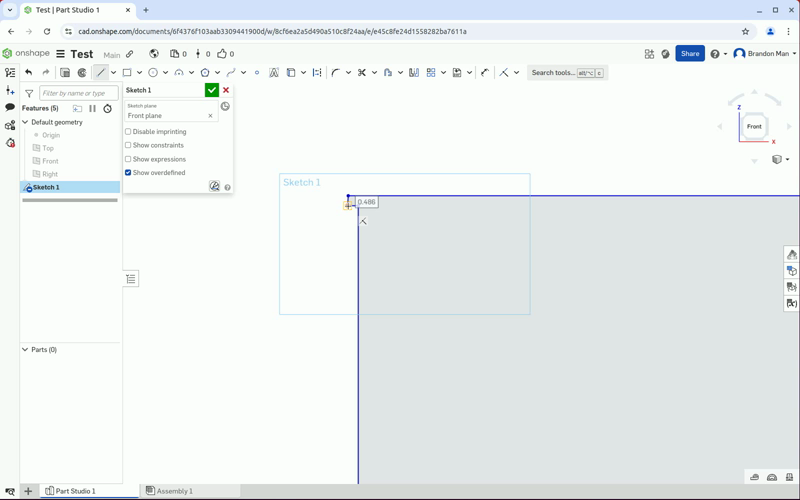
scroll(-6)
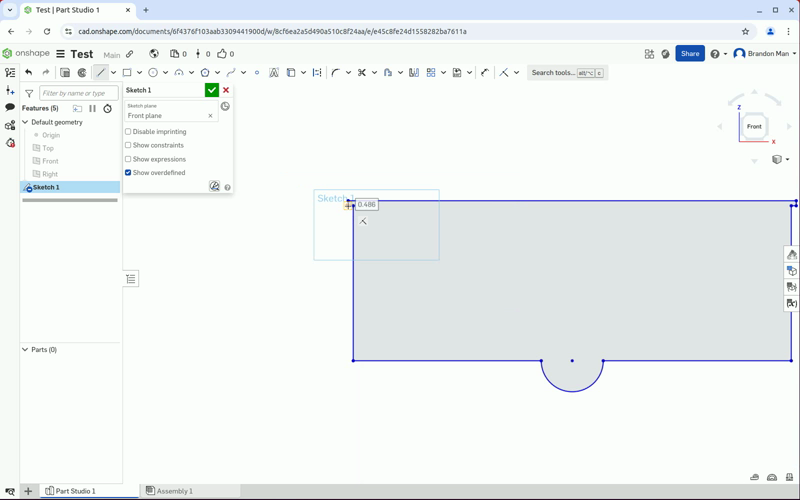
scroll(-6)
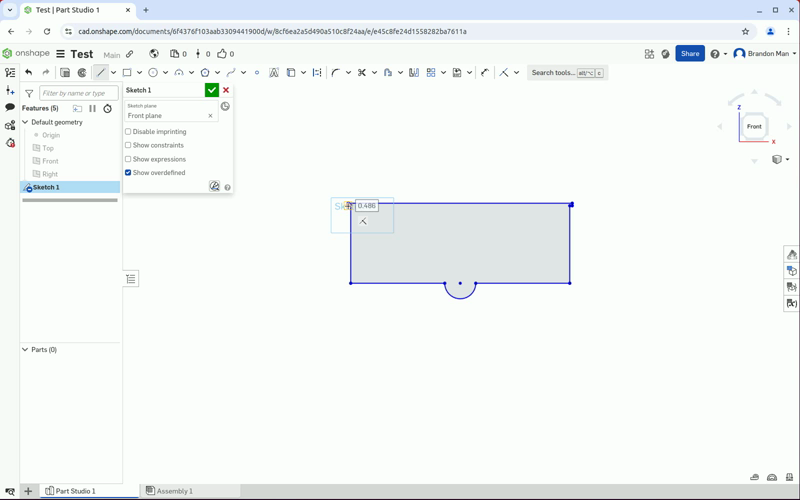
key(esc)
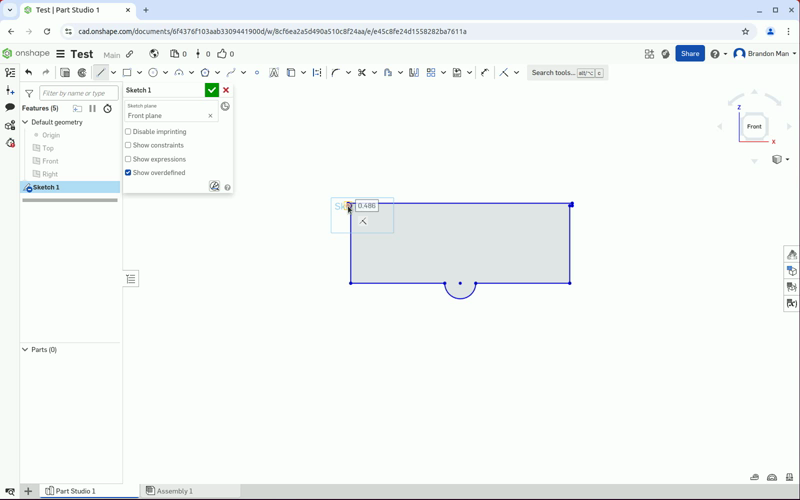
key(c)
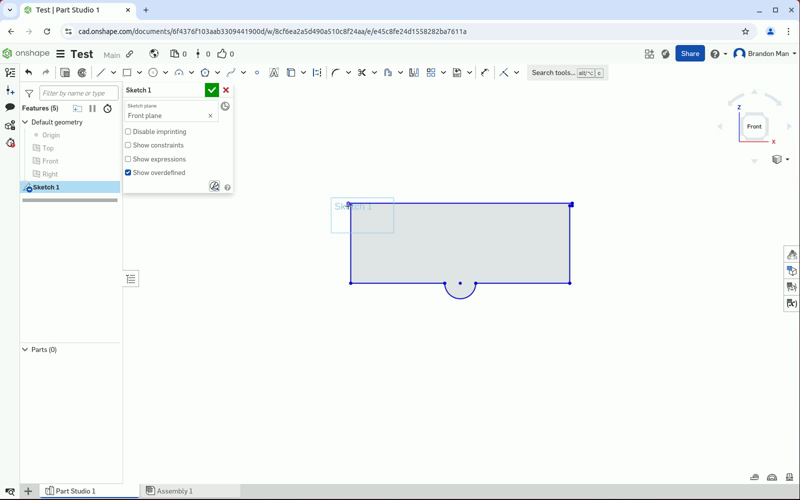
key_down(shift)
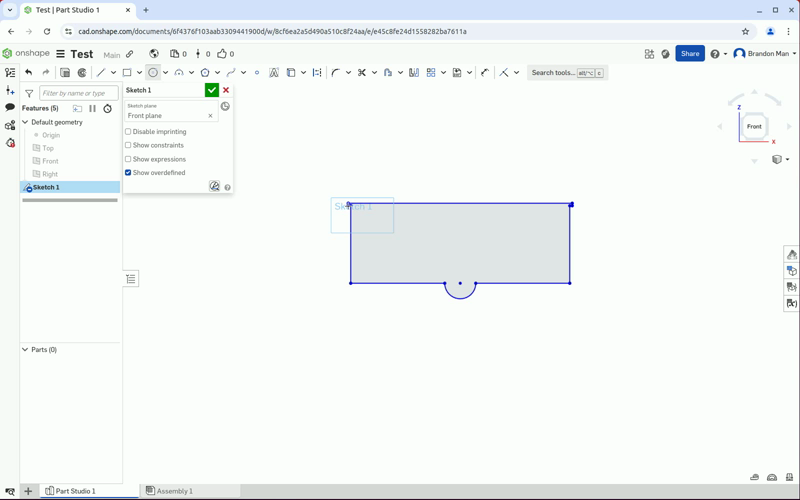
mouse_move(461, 290)
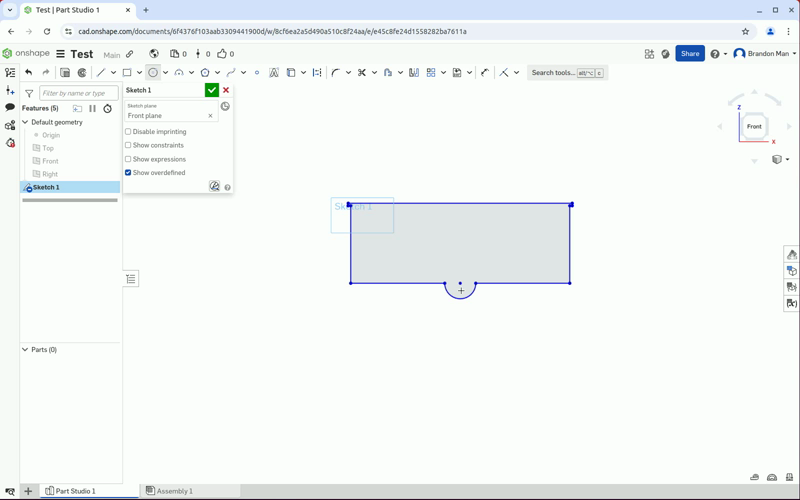
click(461, 290)
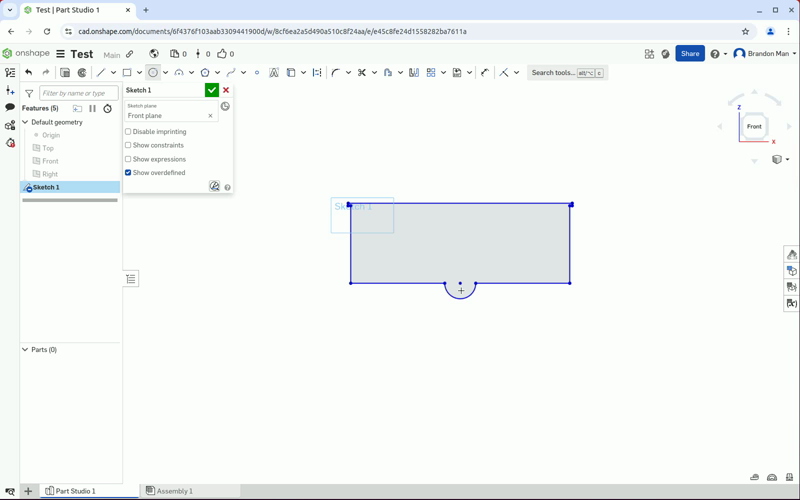
key_up(shift)
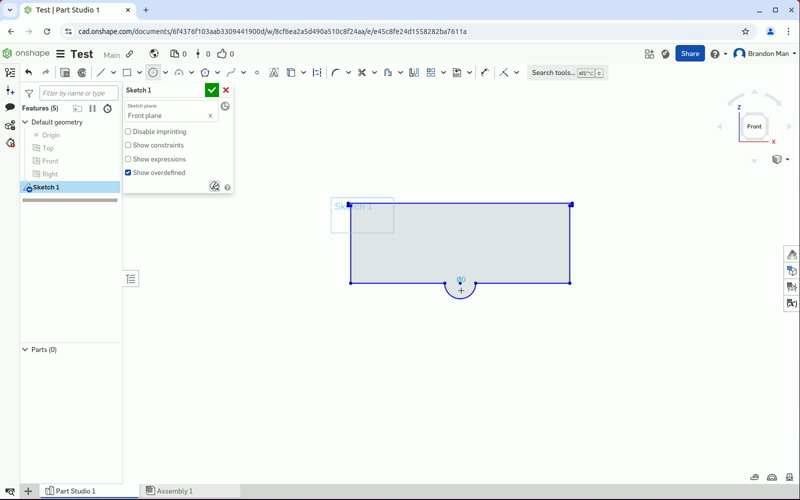
mouse_move(466, 290)
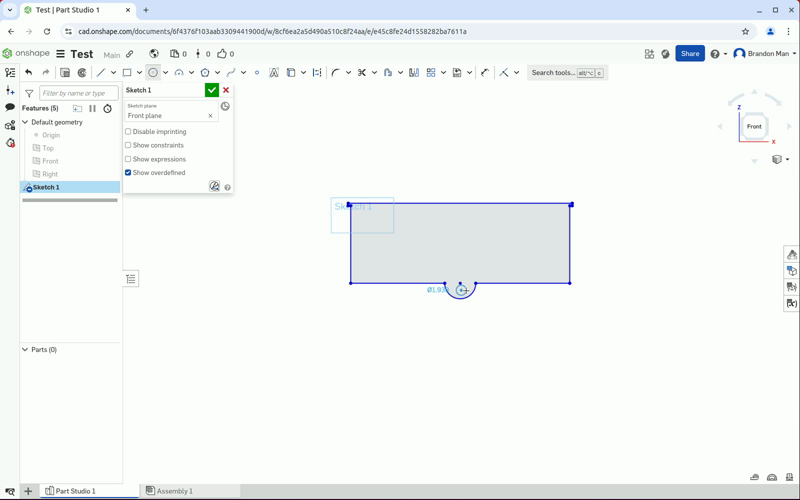
click(466, 290)
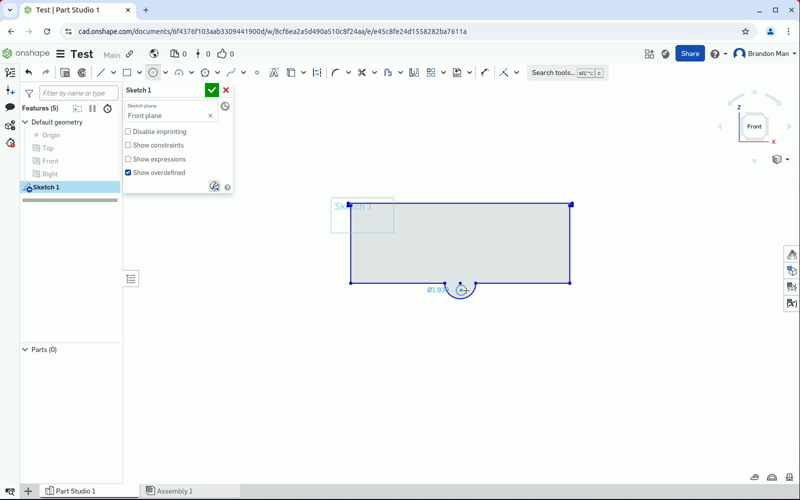
key(esc)
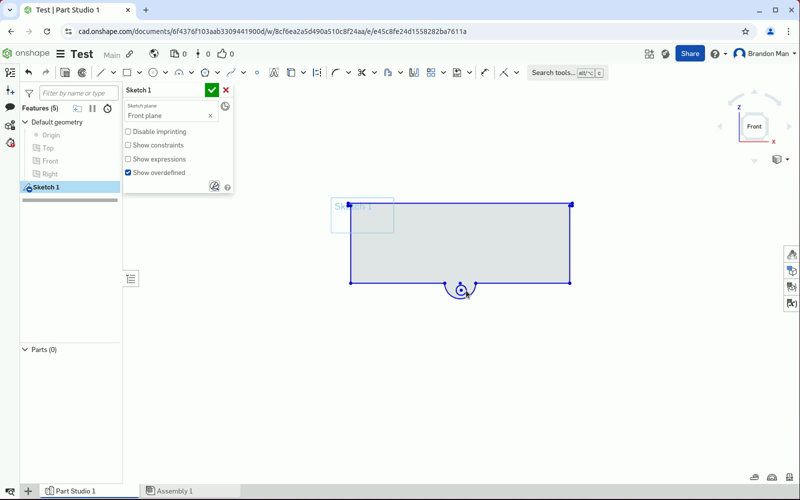
mouse_move(375, 263)
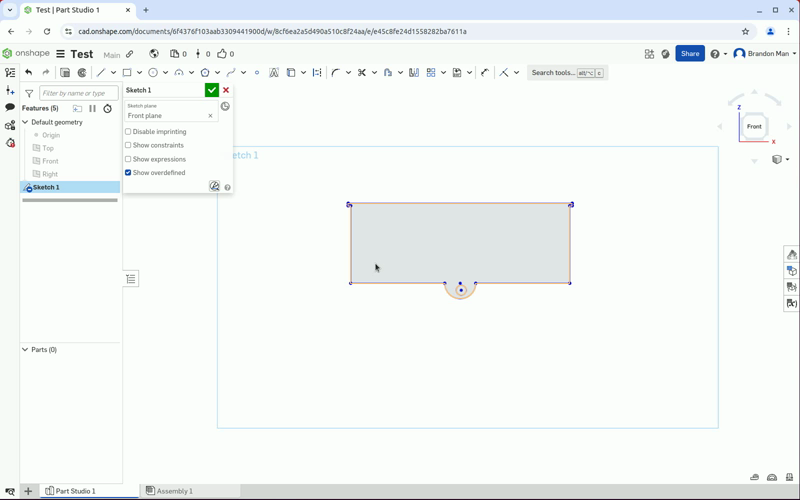
click(375, 263)
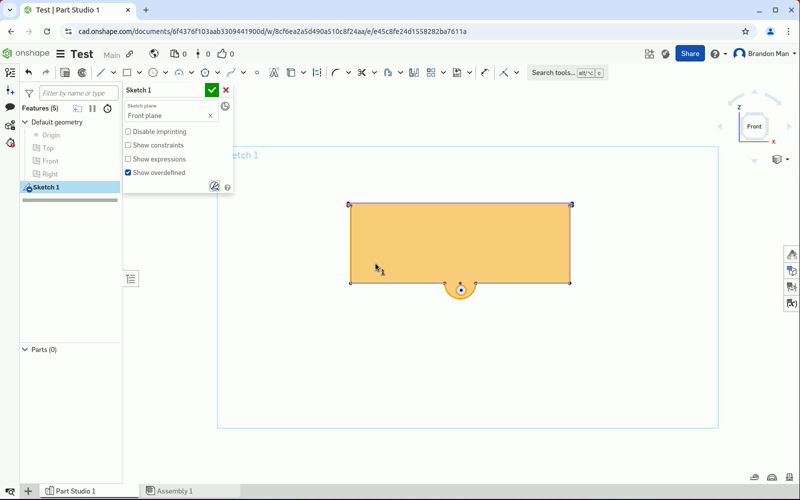
mouse_move(73, 352)
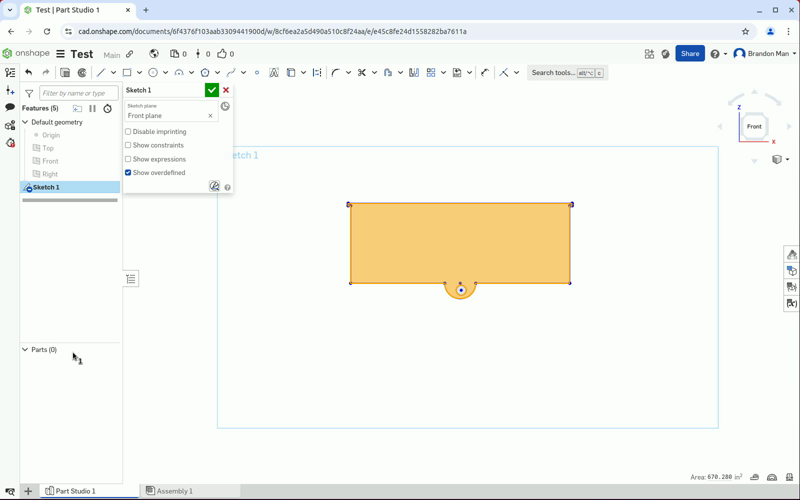
key(shift+y)
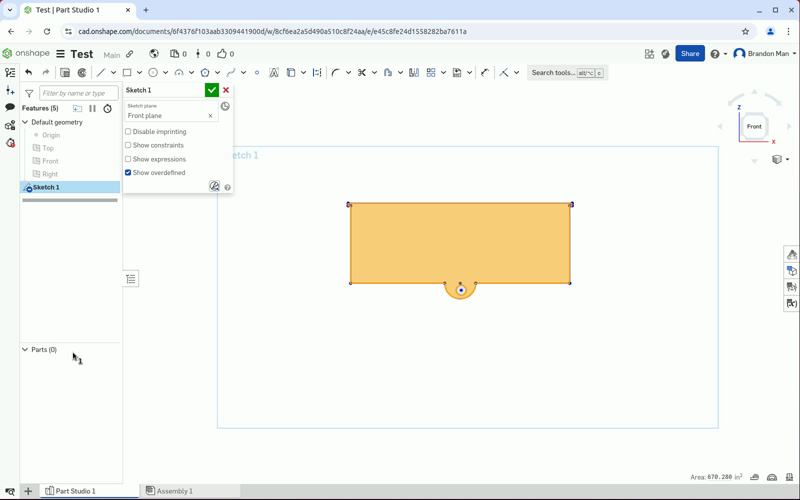
key(shift+e)
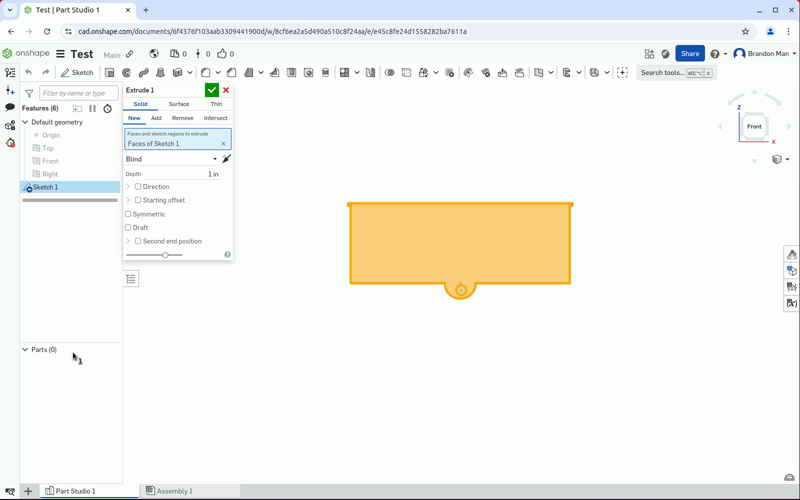
mouse_move(143, 106)
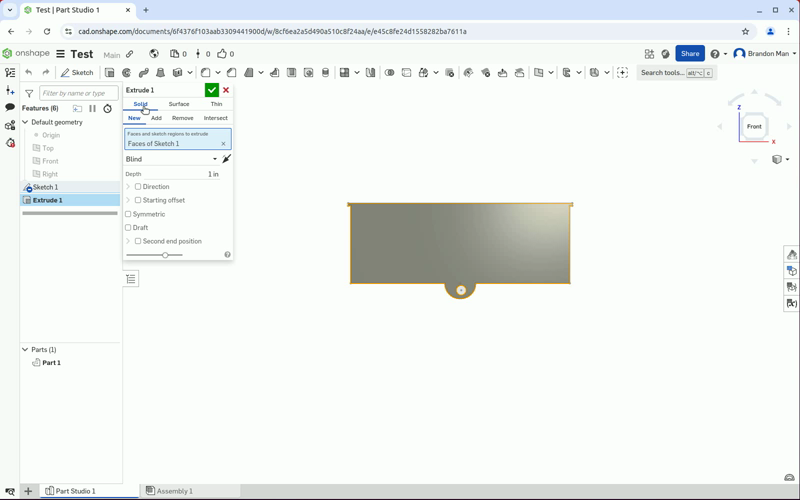
click(143, 106)
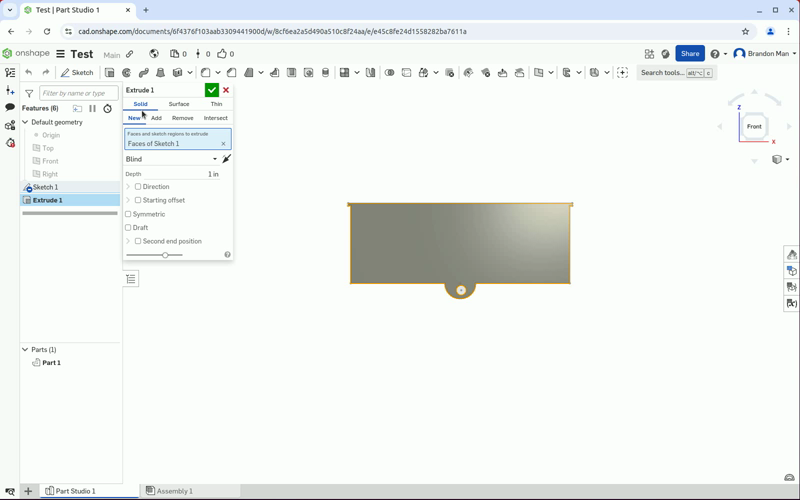
mouse_move(137, 120)
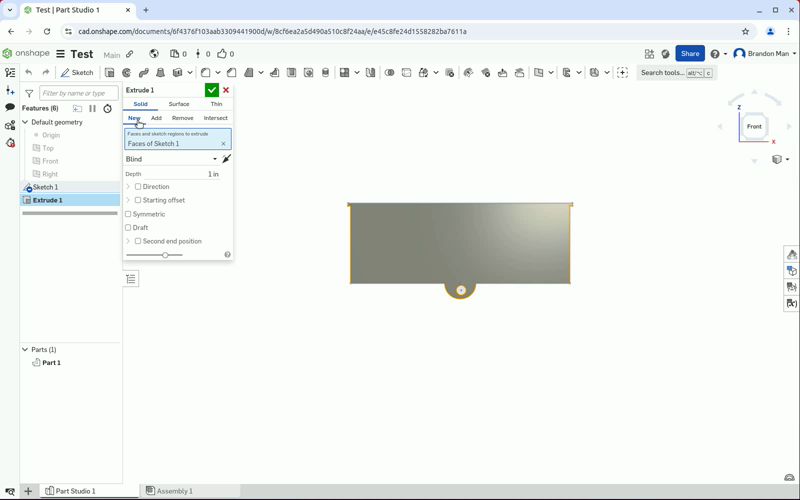
click(137, 120)
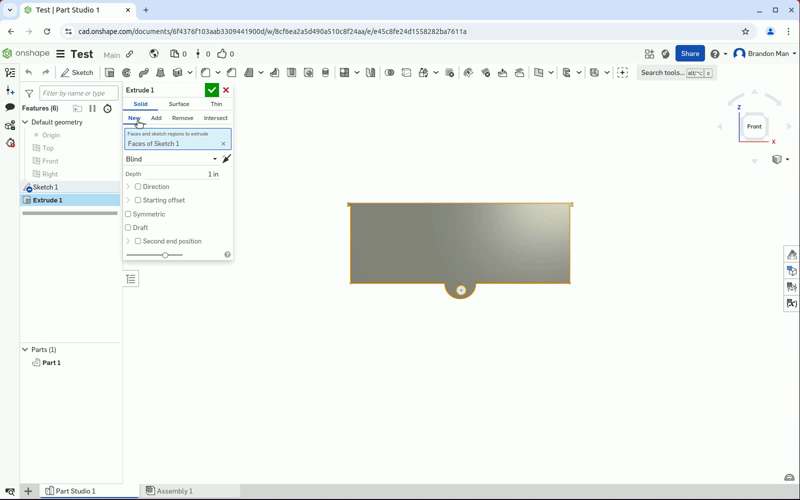
key(tab, 4)
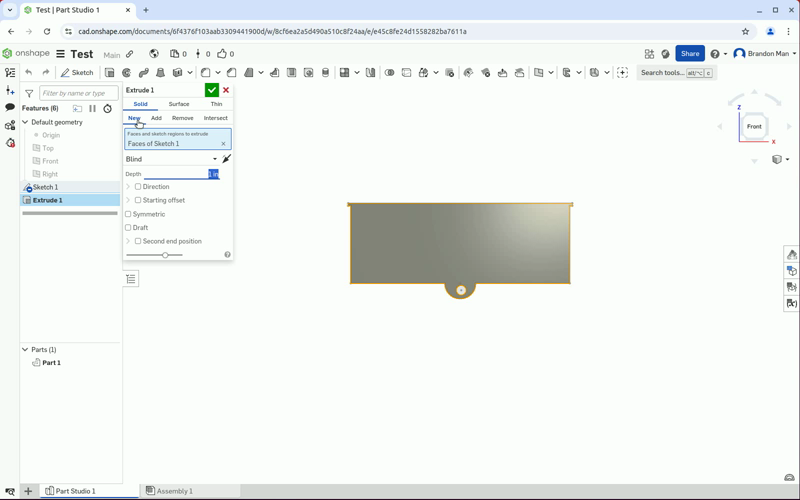
text(0.241)
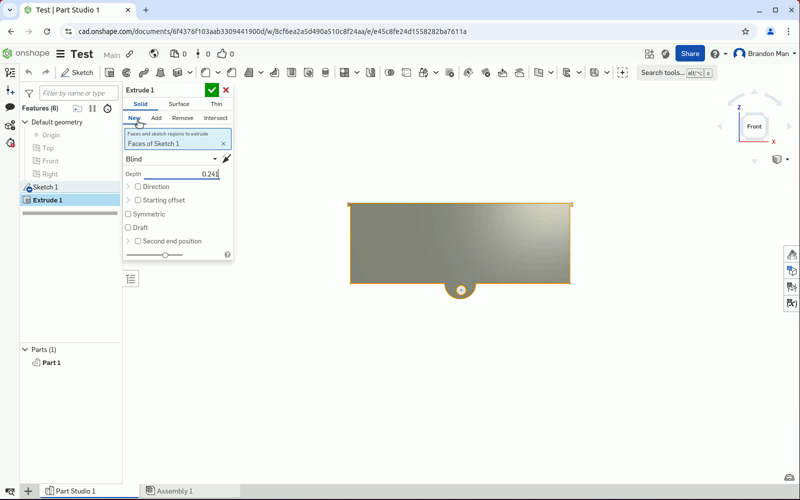
key(enter)
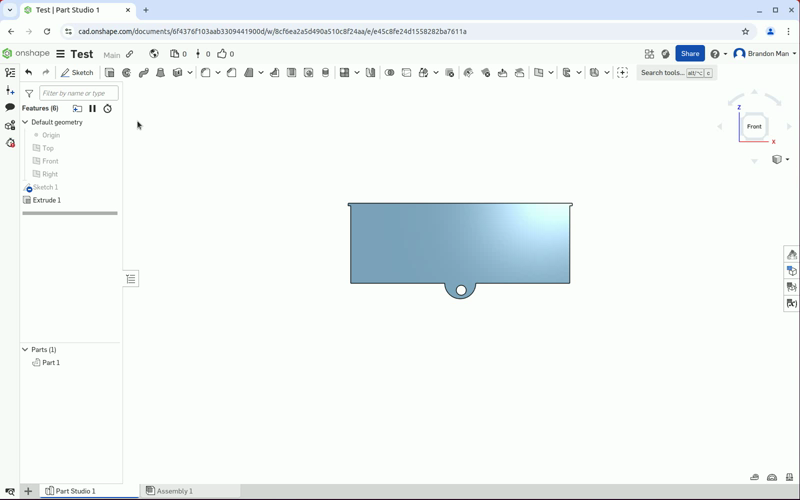
key(shift+h)
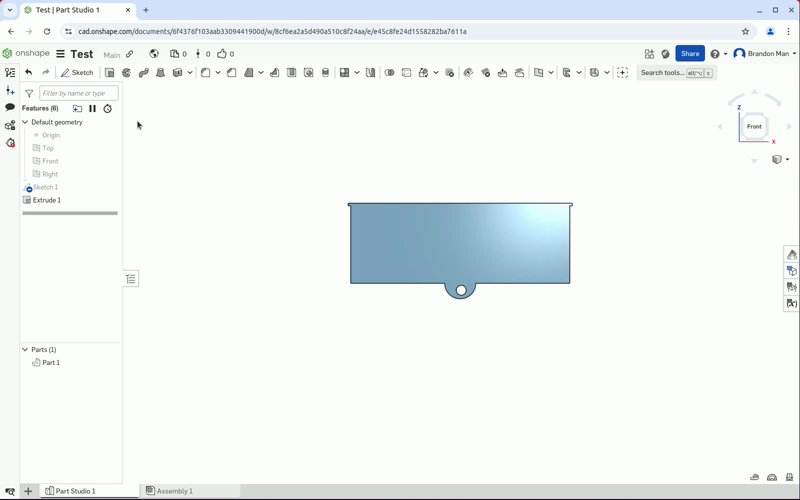
key(shift+h)
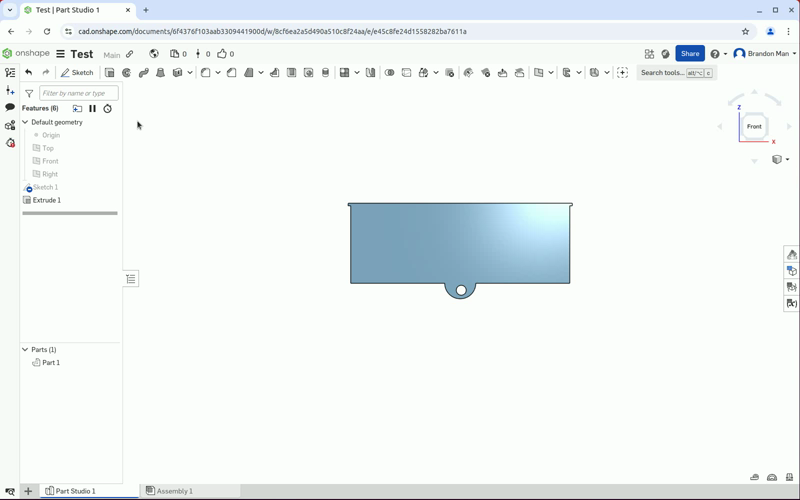
mouse_move(73, 189)
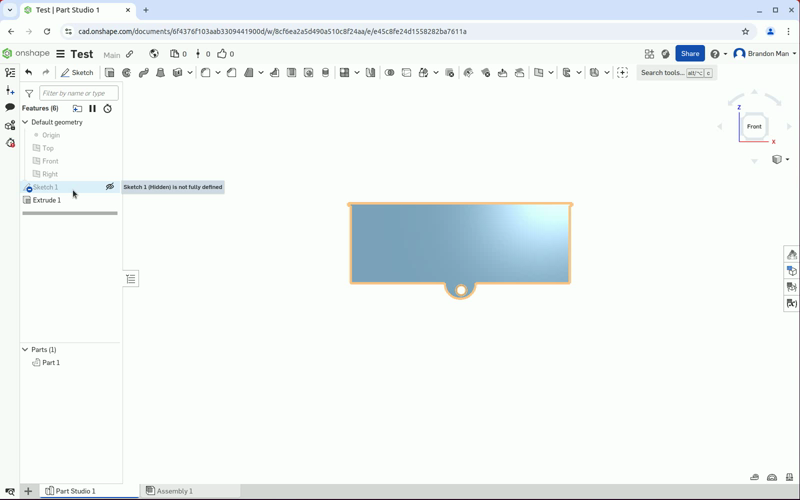
click(73, 189)
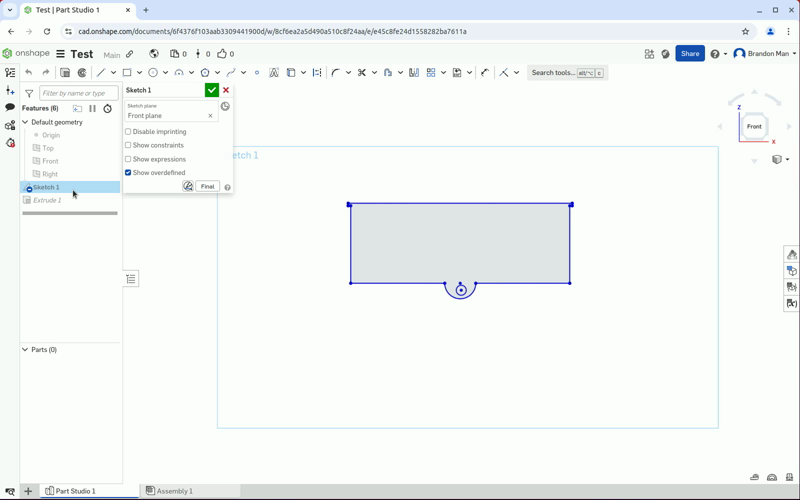
mouse_move(229, 92)
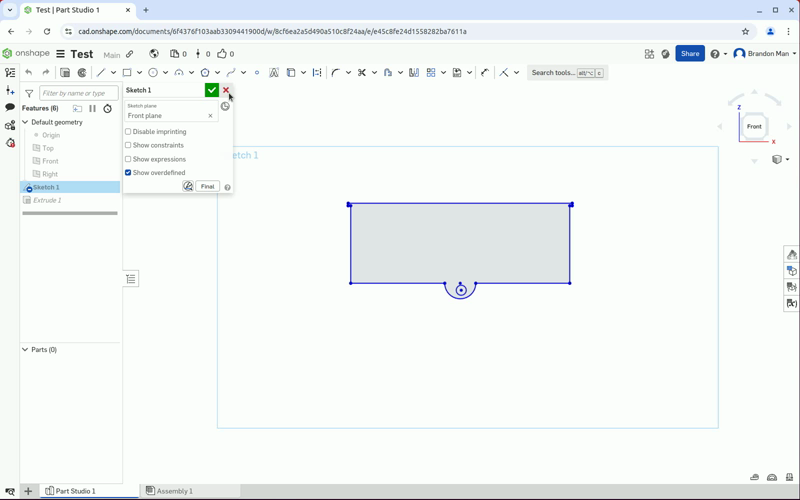
click(229, 92)
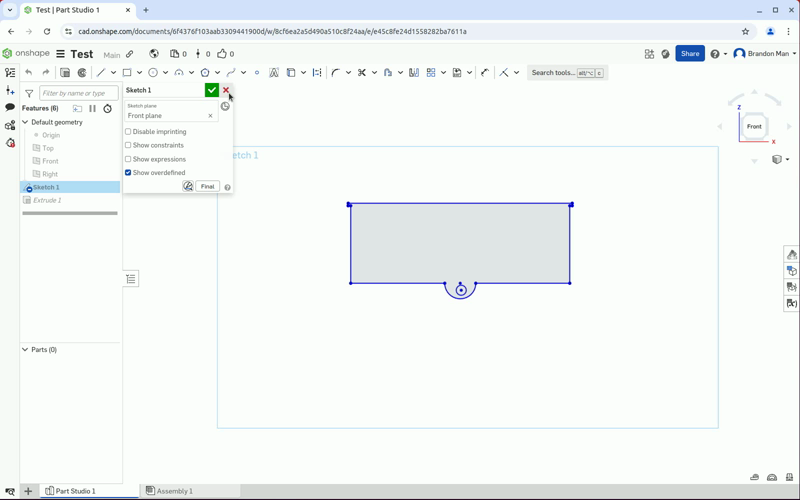
key(shift+s)
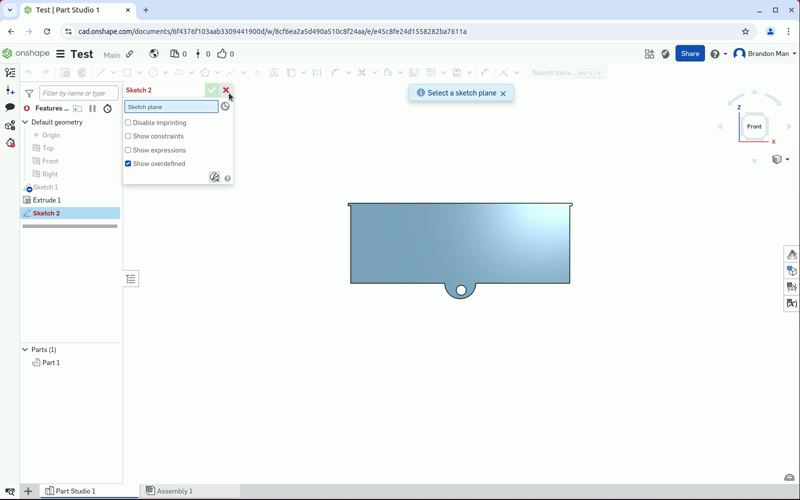
mouse_move(73, 163)
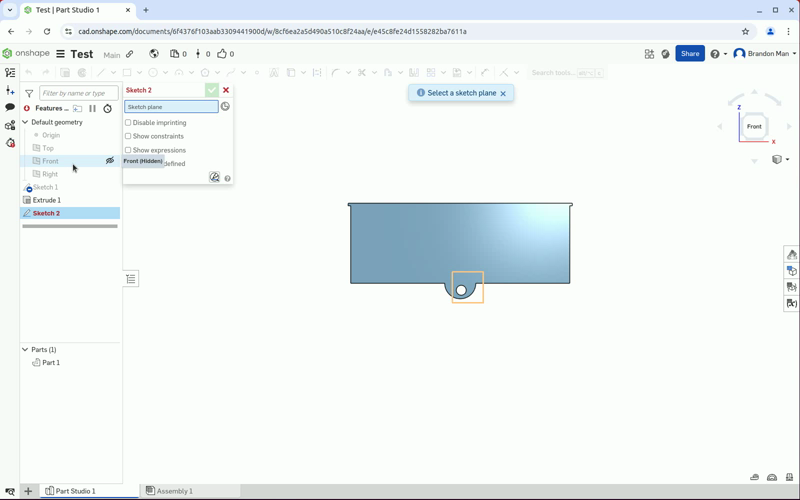
click(73, 163)
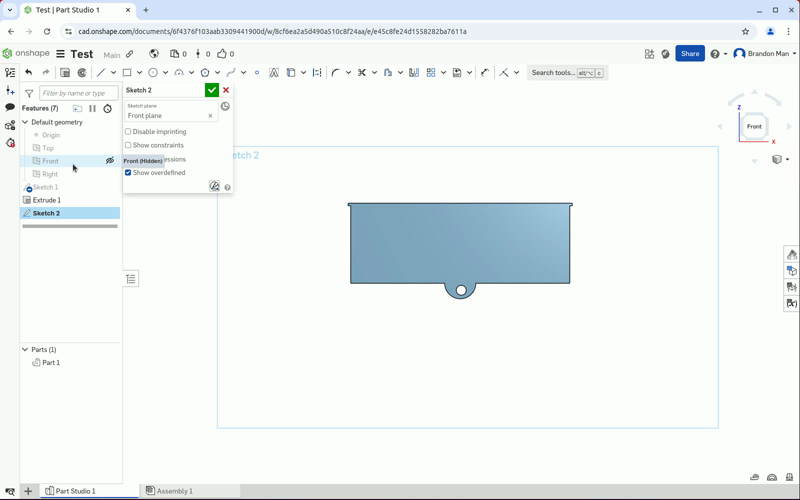
mouse_move(73, 352)
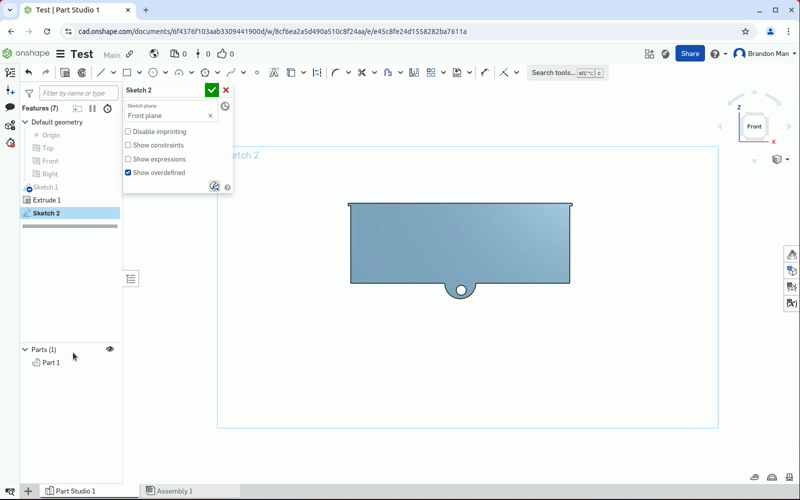
key(y)
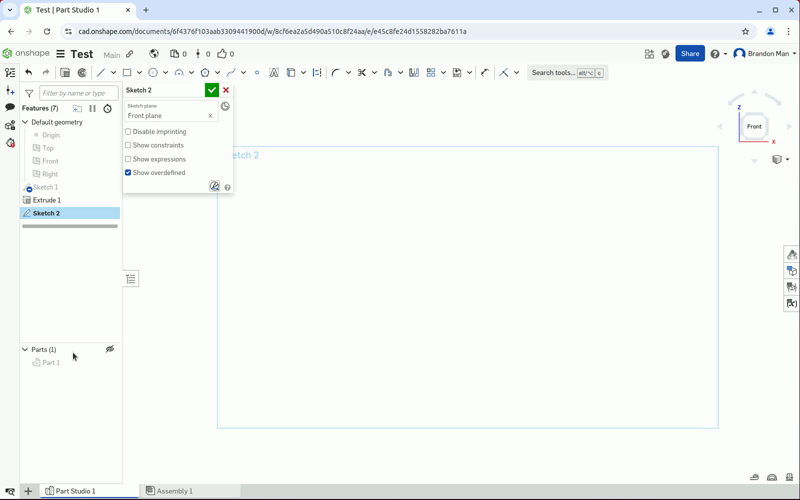
key(c)
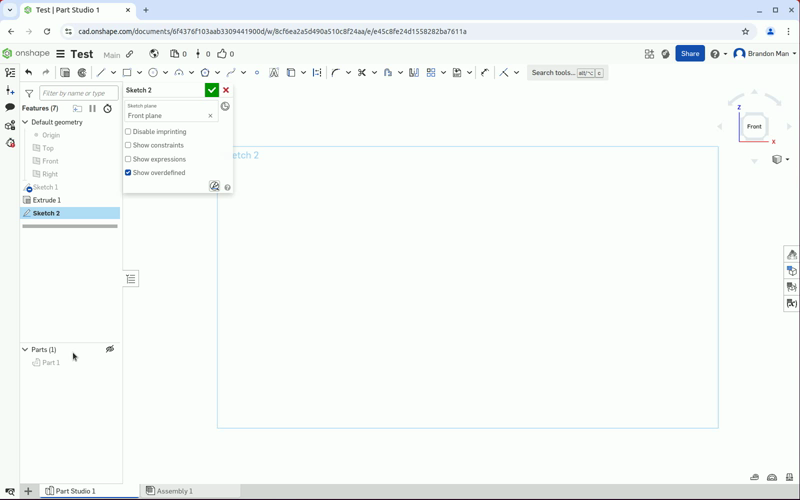
key_down(shift)
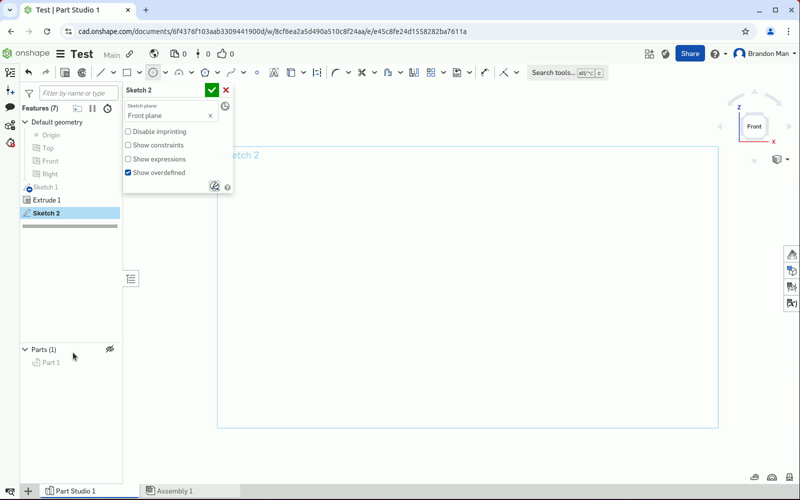
mouse_move(461, 185)
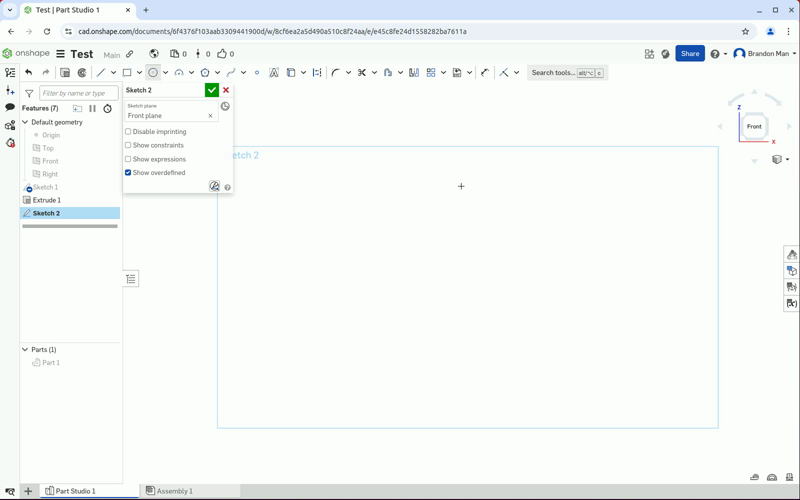
click(461, 185)
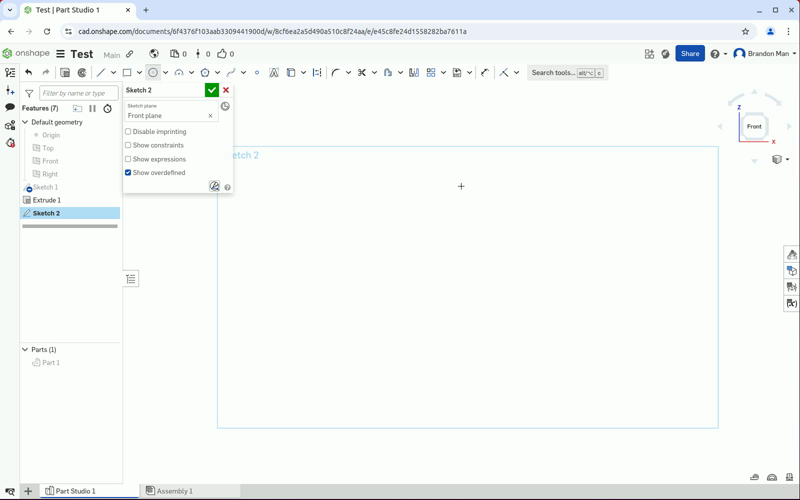
key_up(shift)
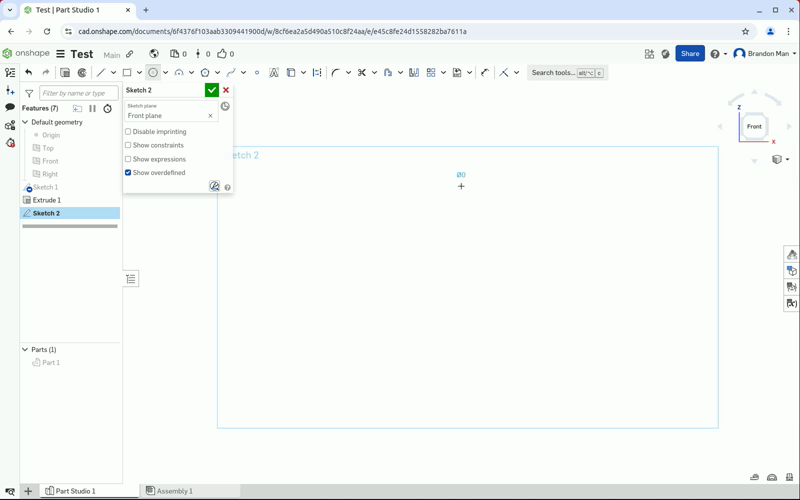
mouse_move(504, 185)
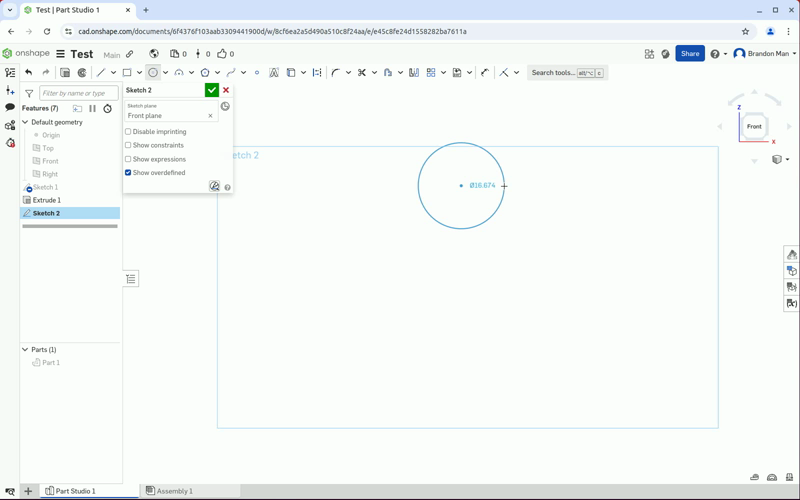
click(504, 185)
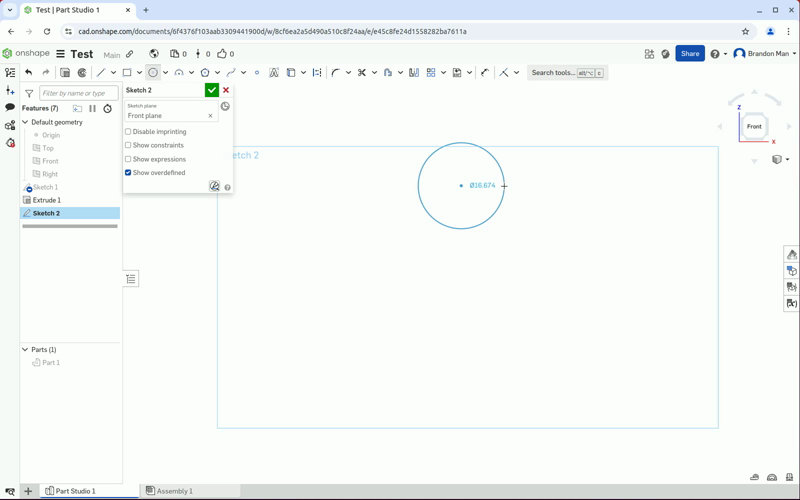
key(esc)
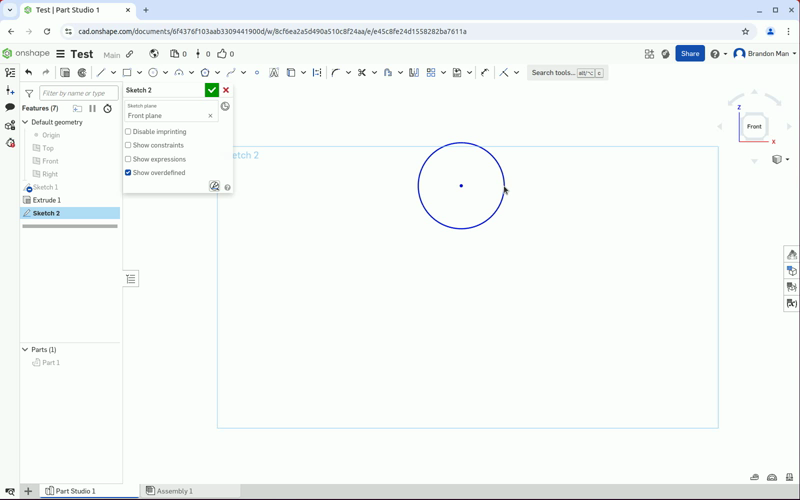
mouse_move(489, 194)
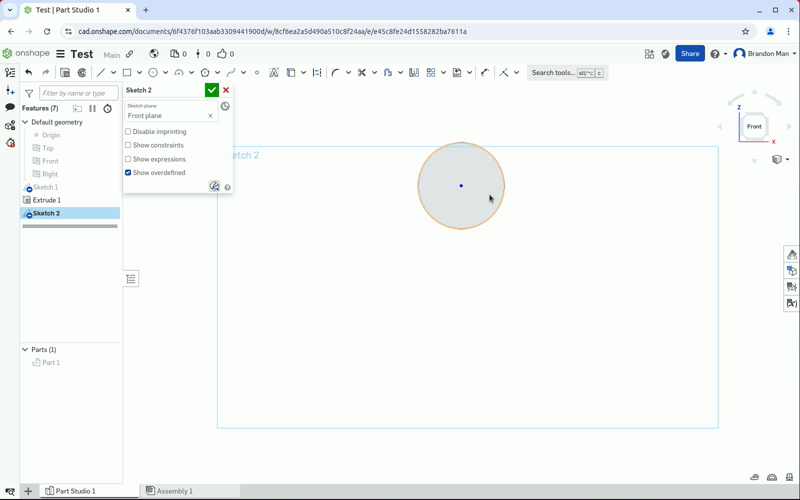
click(489, 194)
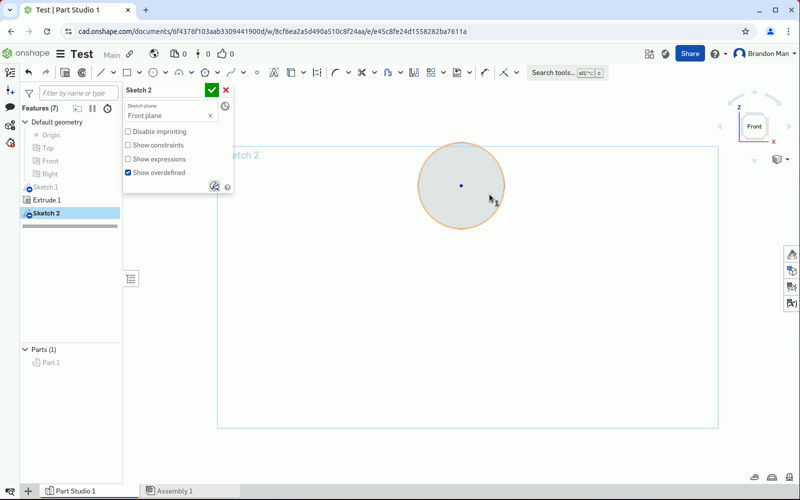
mouse_move(73, 352)
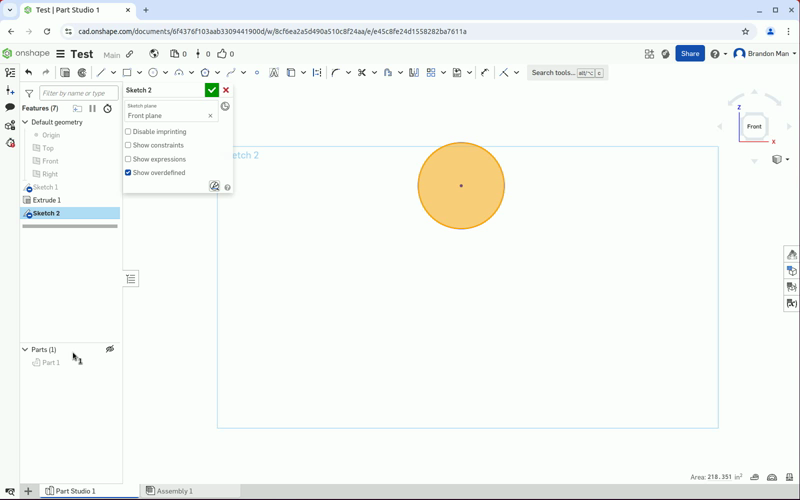
key(shift+y)
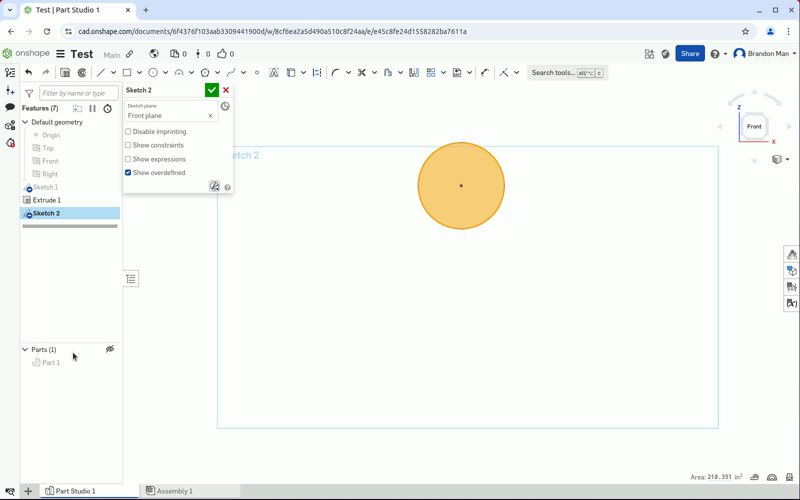
key(shift+e)
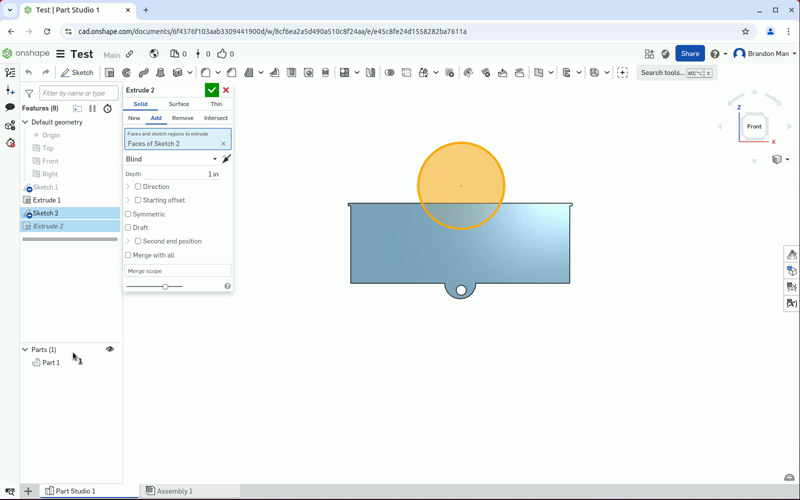
mouse_move(143, 106)
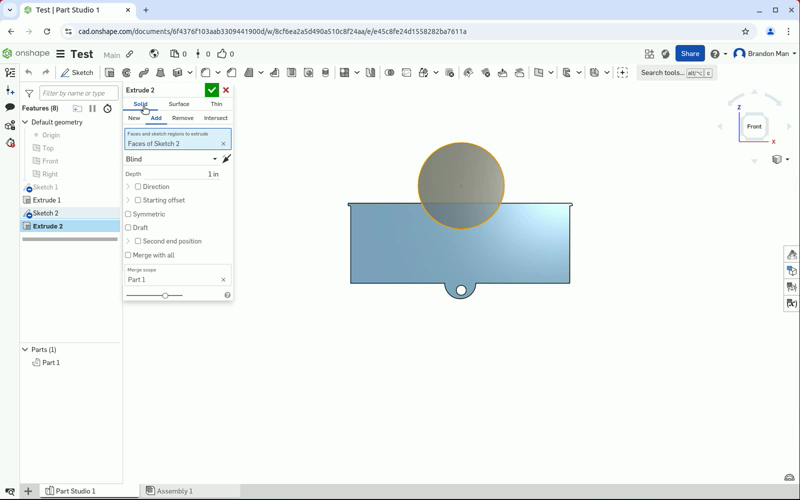
click(143, 106)
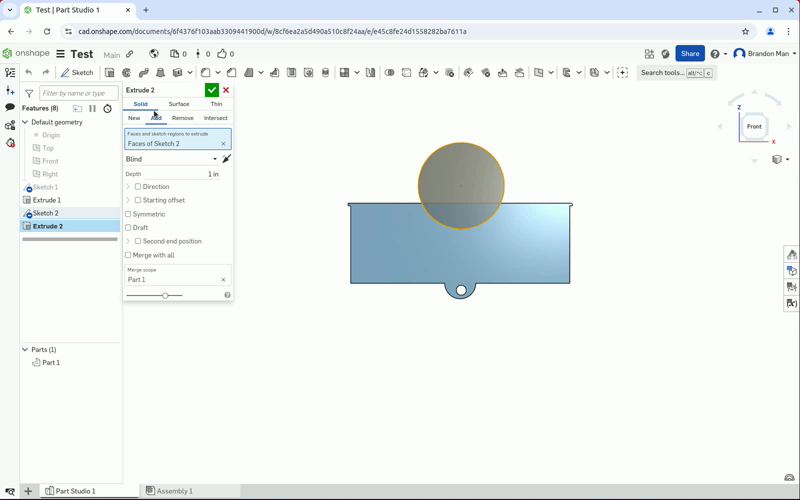
mouse_move(186, 120)
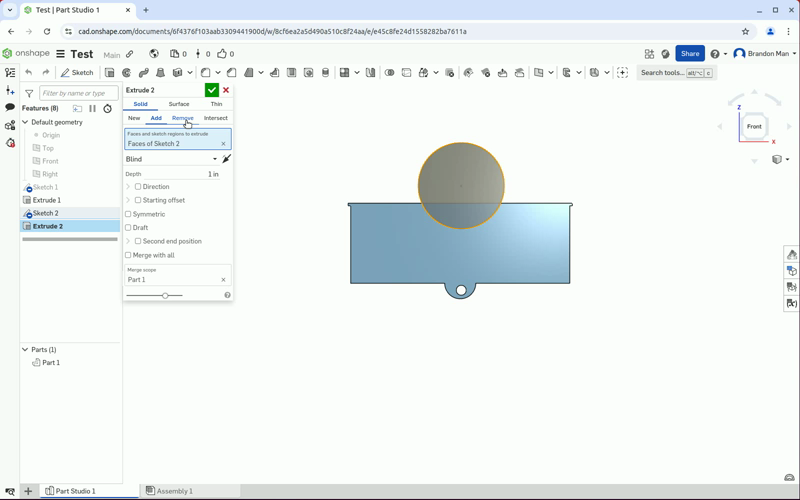
click(186, 120)
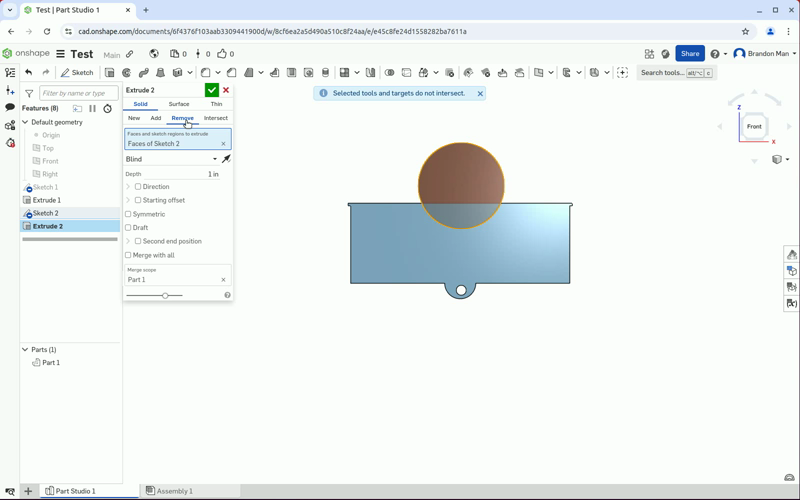
key(tab, 4)
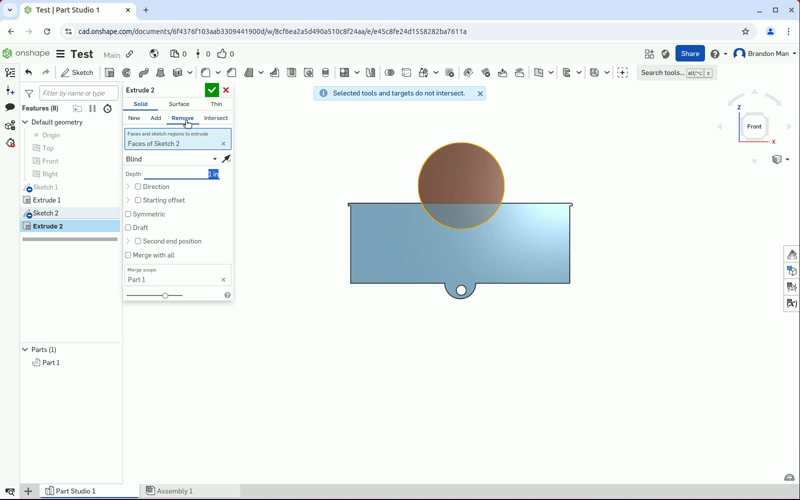
text(-0.241)
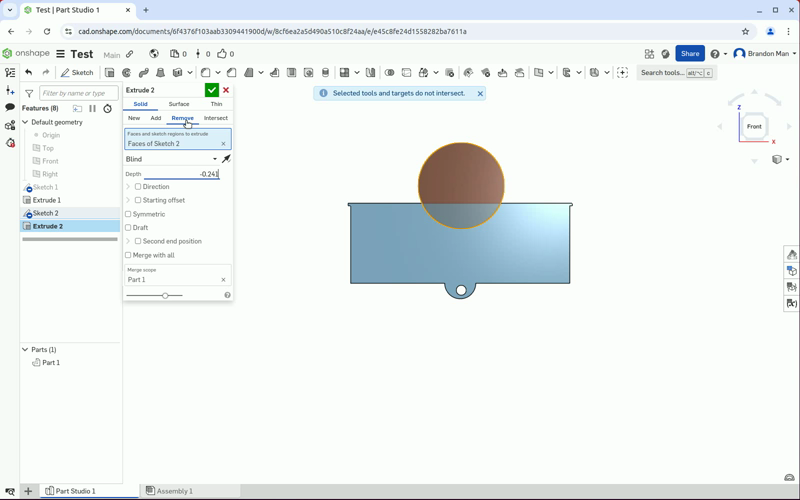
key(tab, 6)
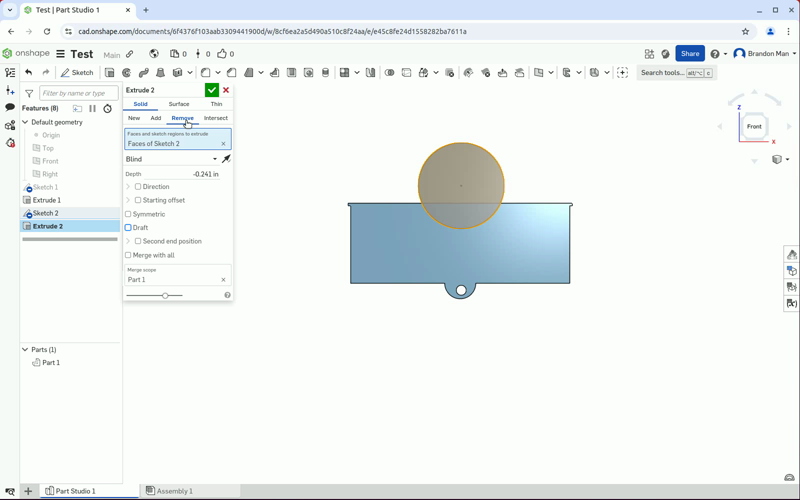
key(space)
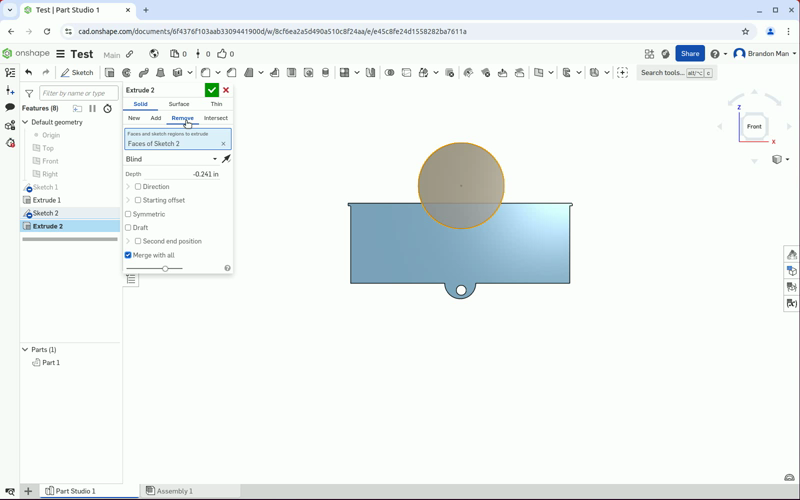
key(enter)
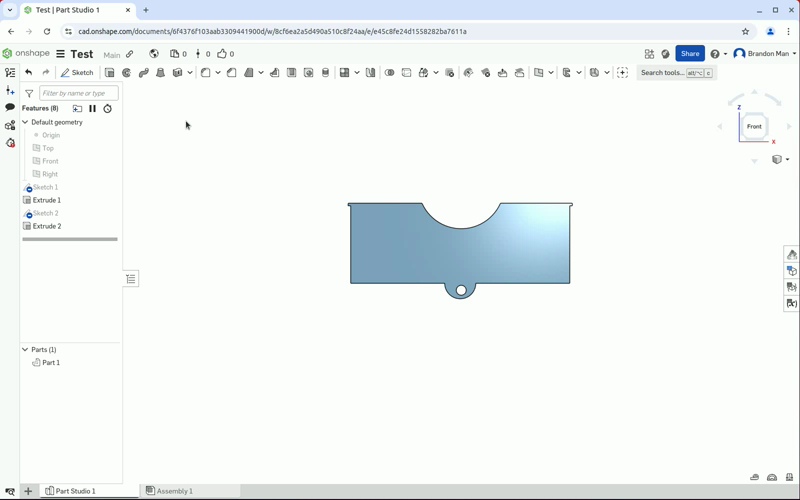
key(shift+h)
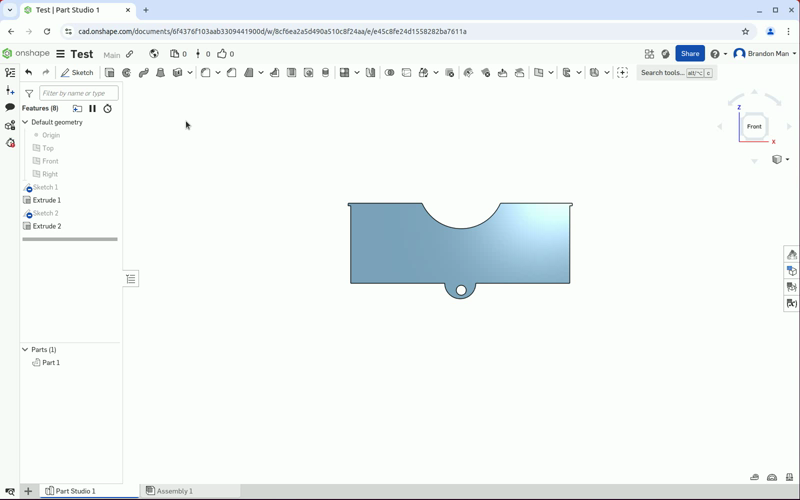
key(shift+h)
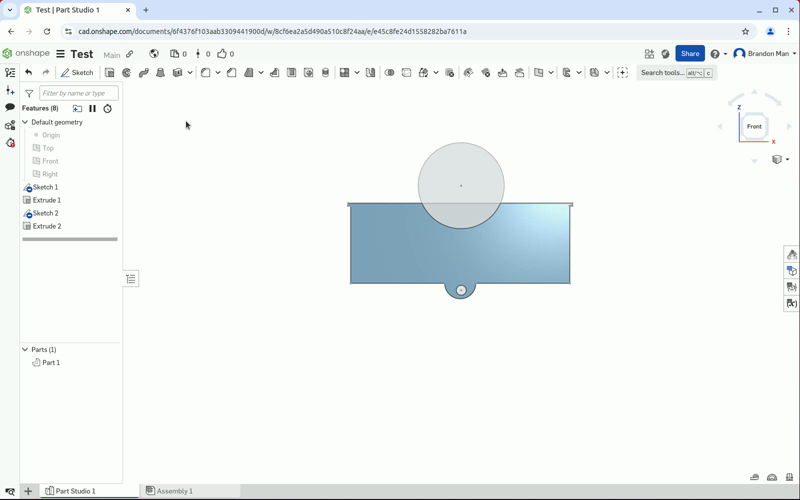
key(shift+7)
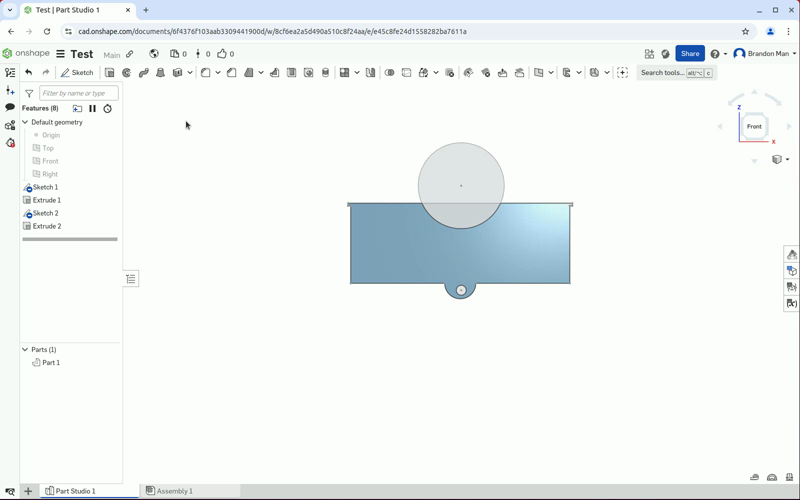
key(left, 2)
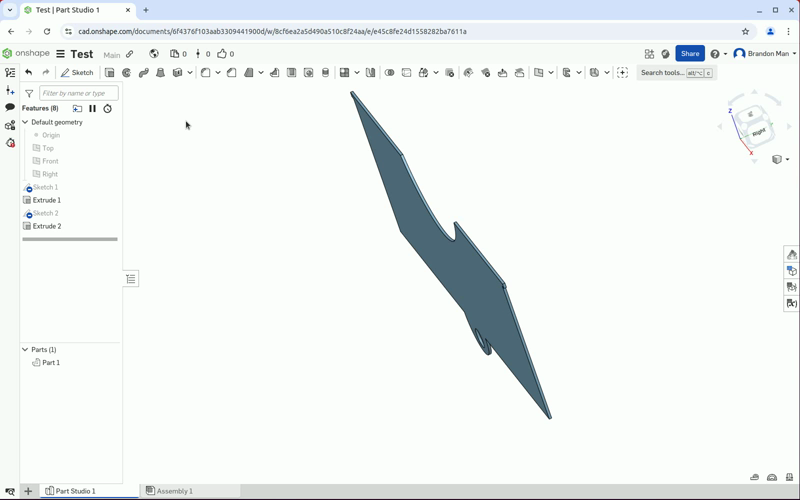
key(down, 2)
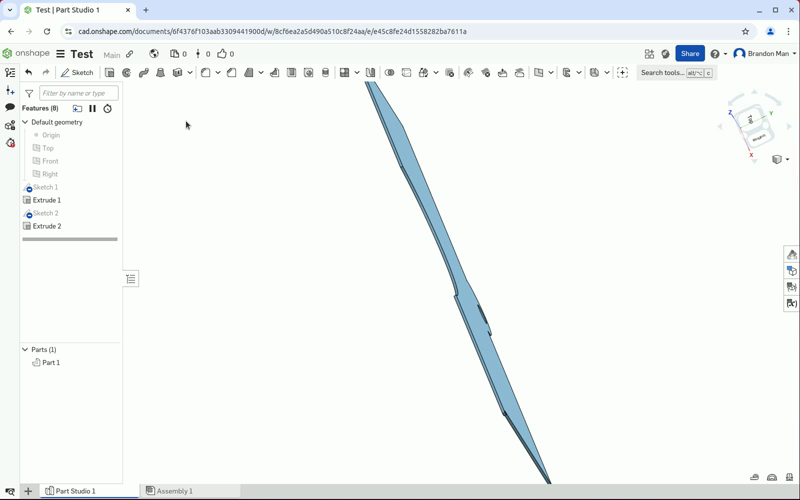
key(up, 2)
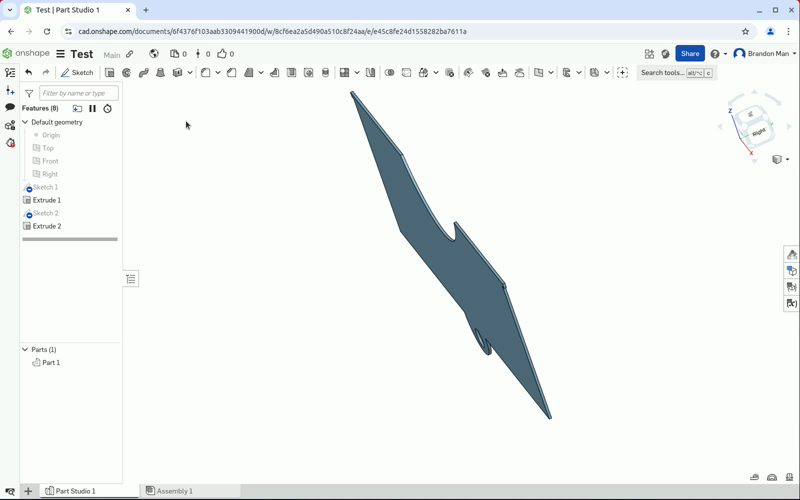
key(right, 2)
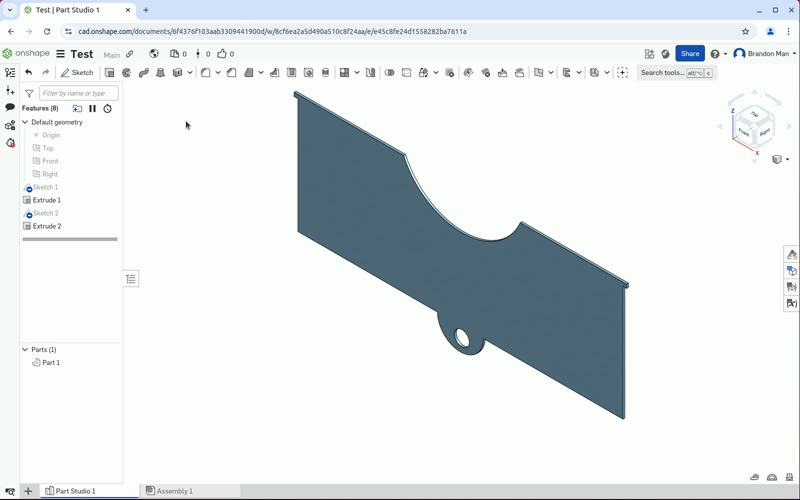
mouse_move(73, 189)
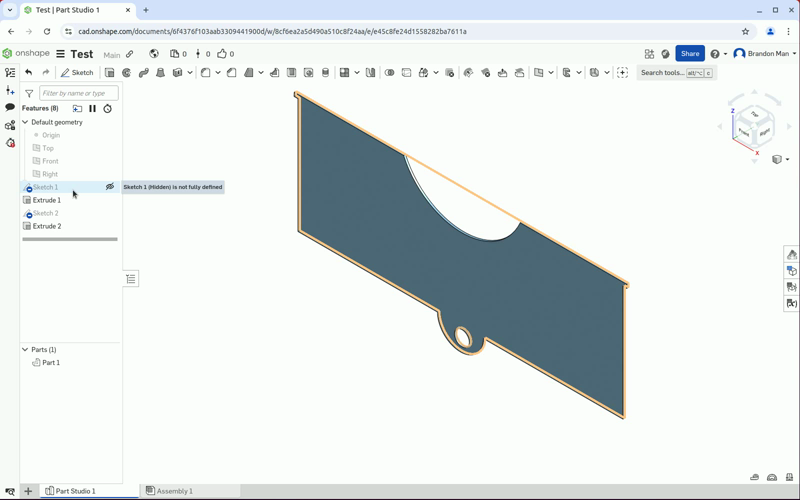
click(73, 189)